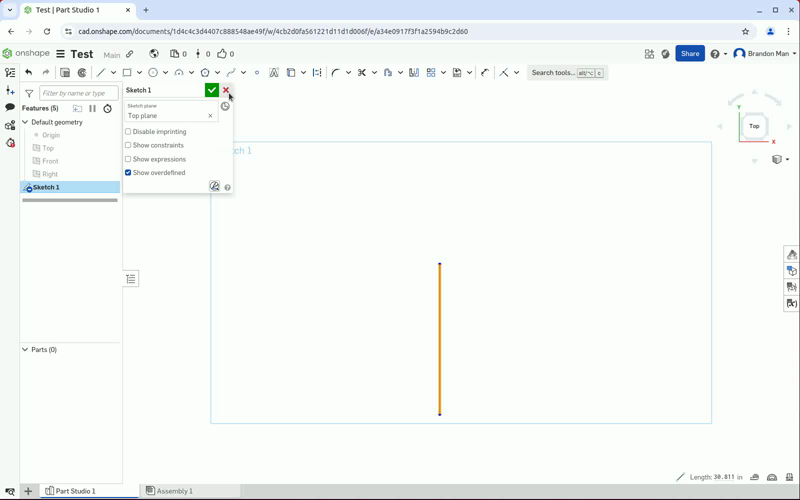
key(shift+h)
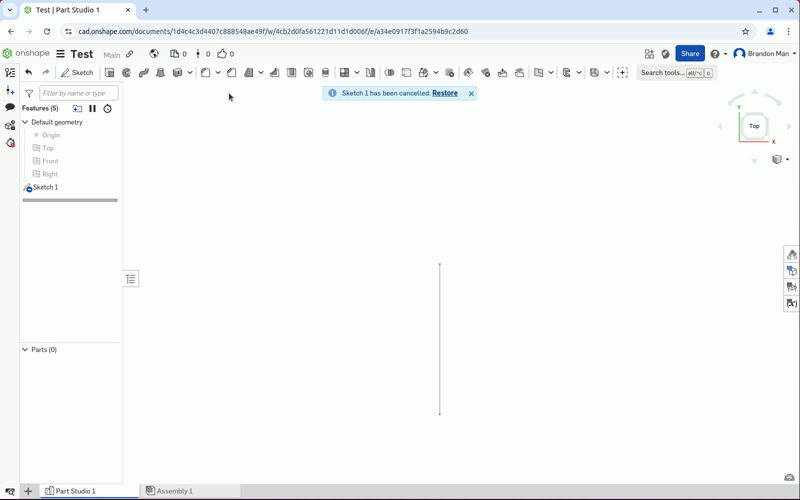
mouse_move(73, 352)
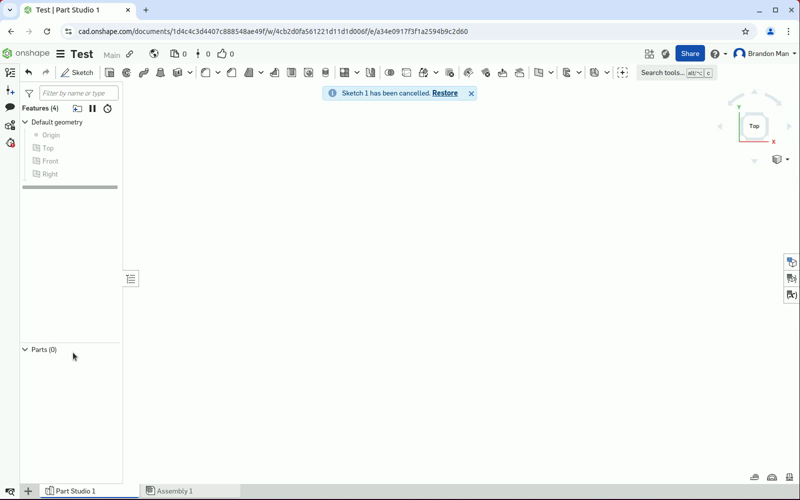
key(y)
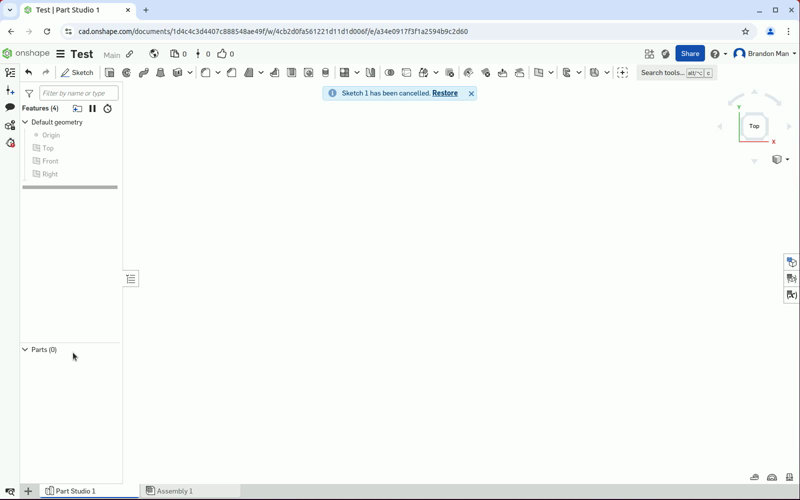
key(shift+p)
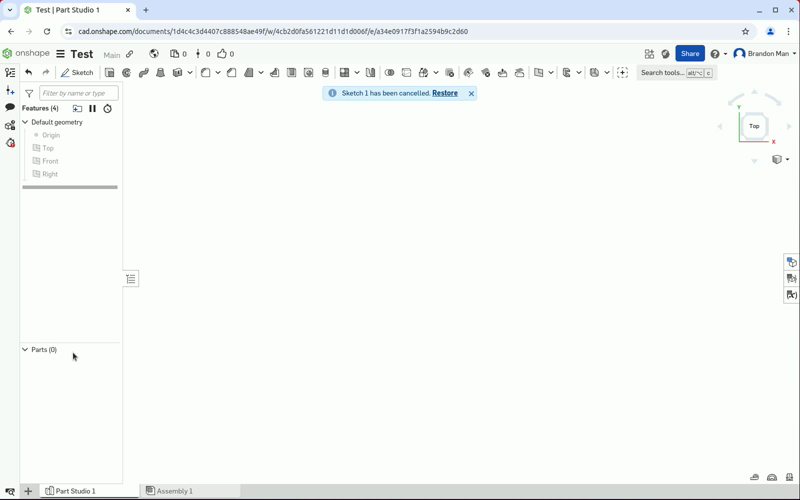
key(space)
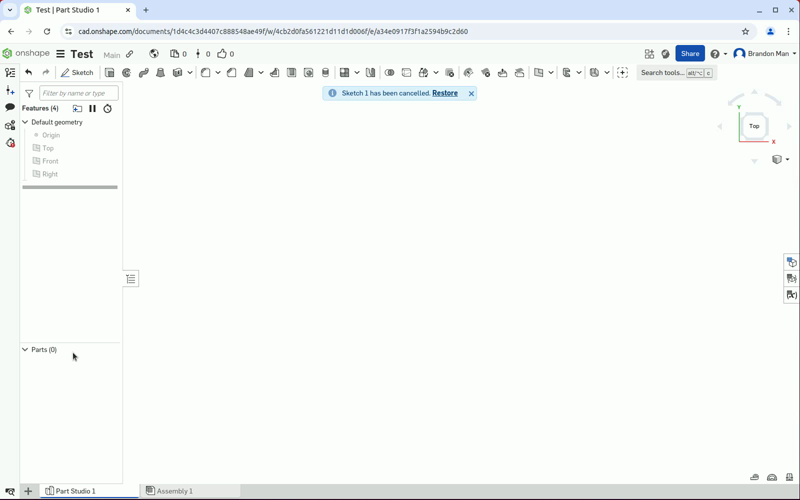
key_down(shift)
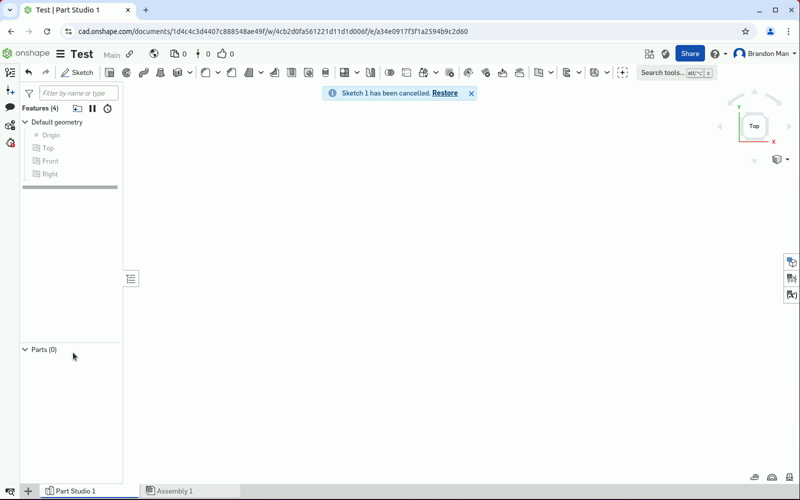
key(up)
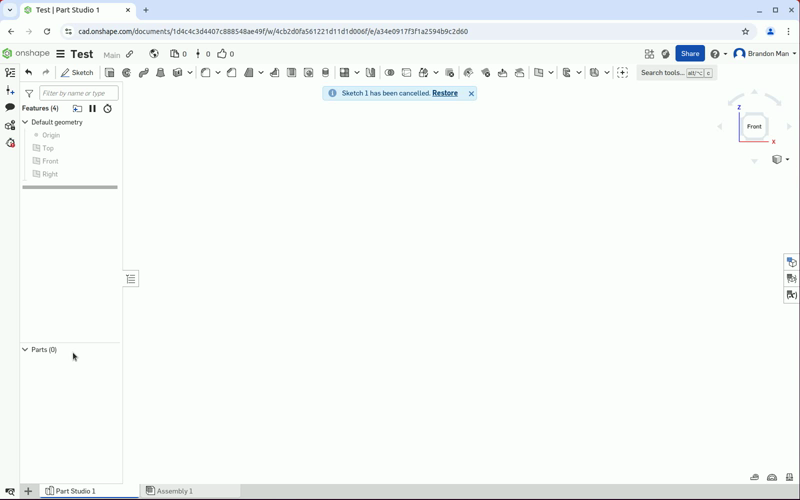
key_up(shift)
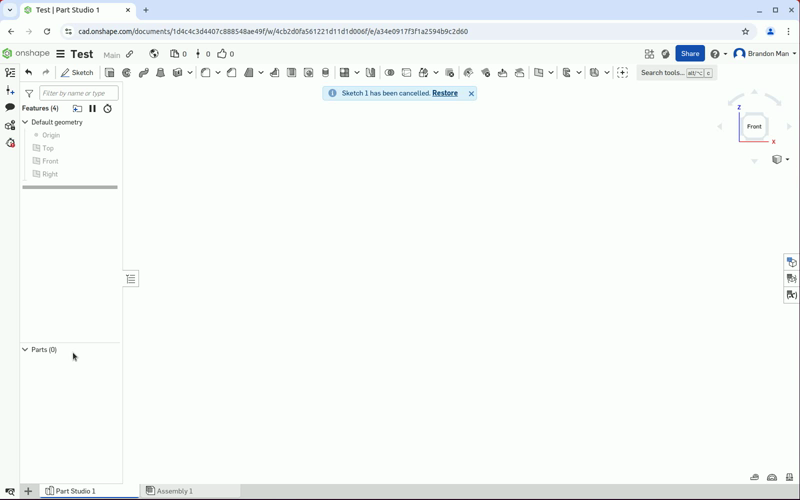
mouse_move(73, 352)
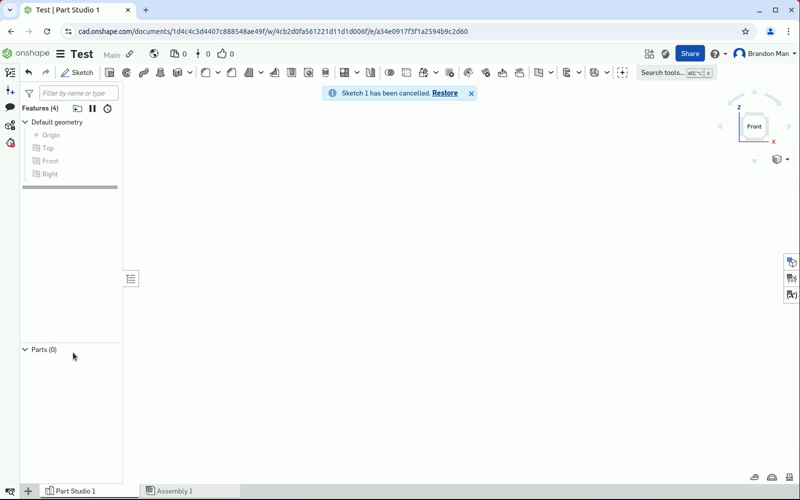
key(shift+y)
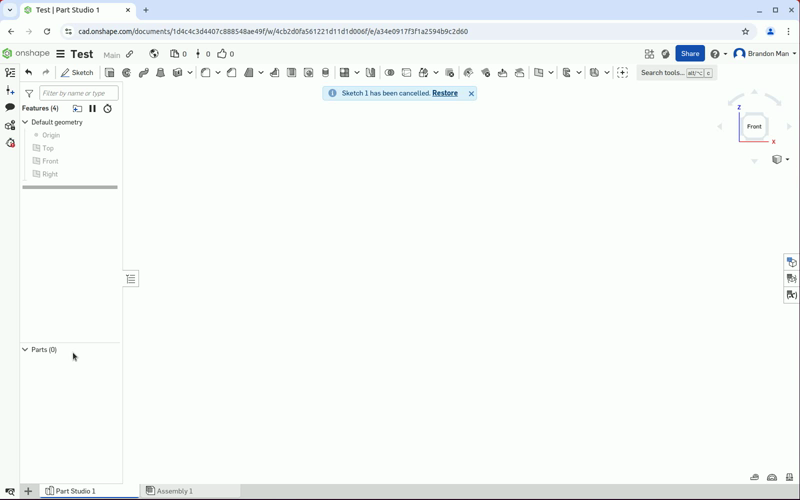
key(shift+s)
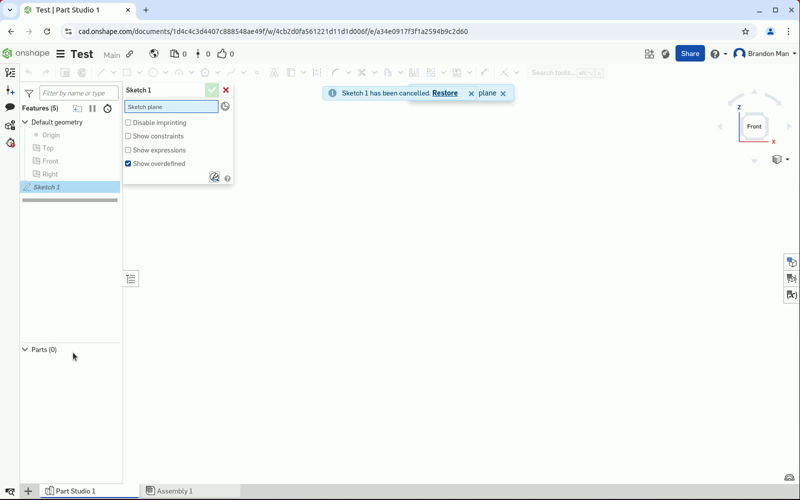
mouse_move(73, 163)
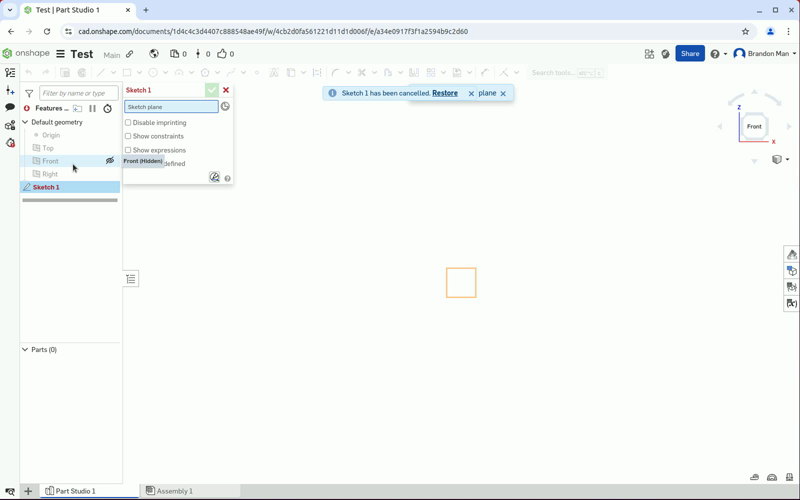
click(73, 163)
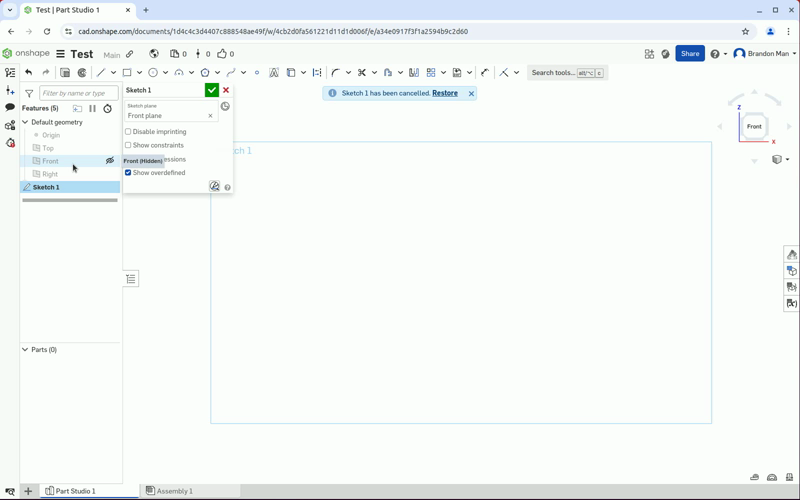
mouse_move(73, 352)
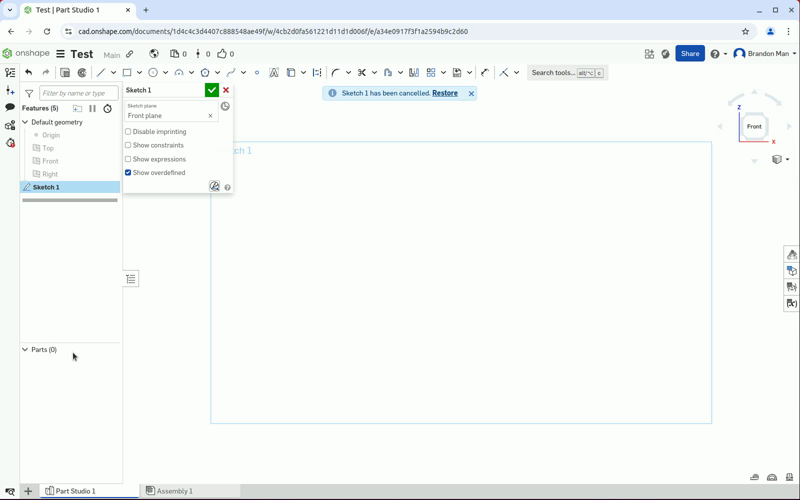
key(y)
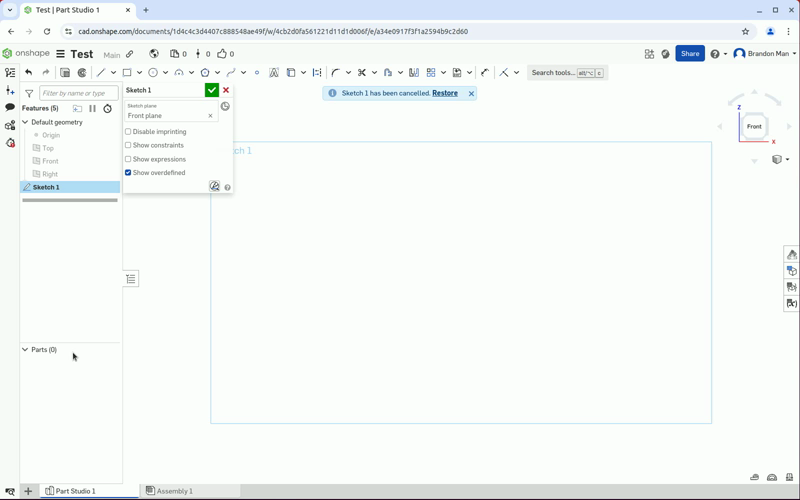
key(l)
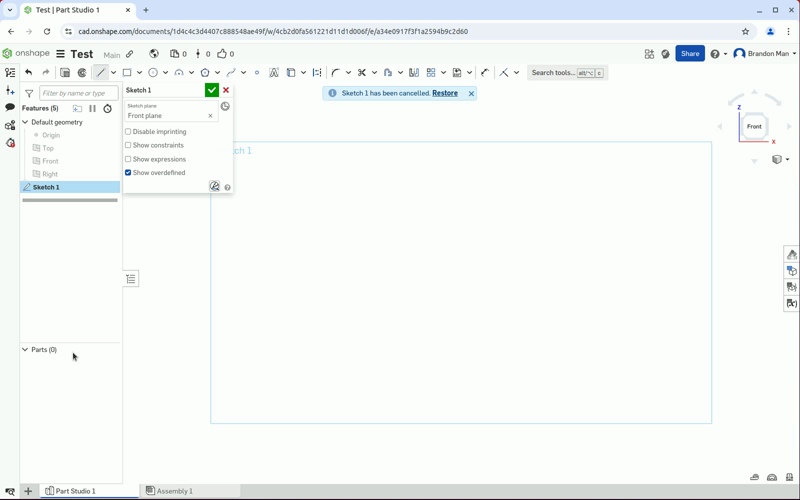
key_down(shift)
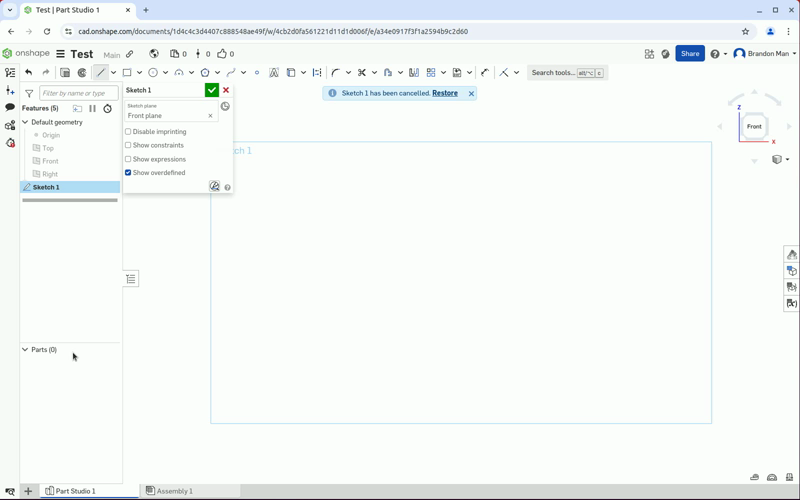
mouse_move(348, 247)
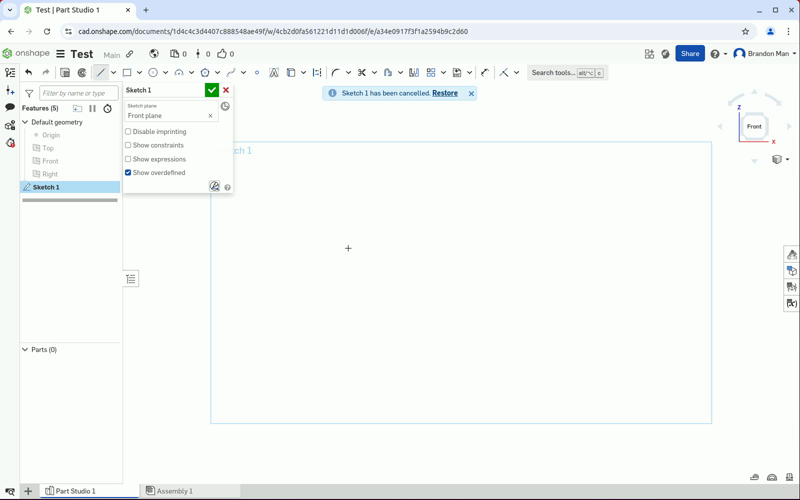
click(348, 247)
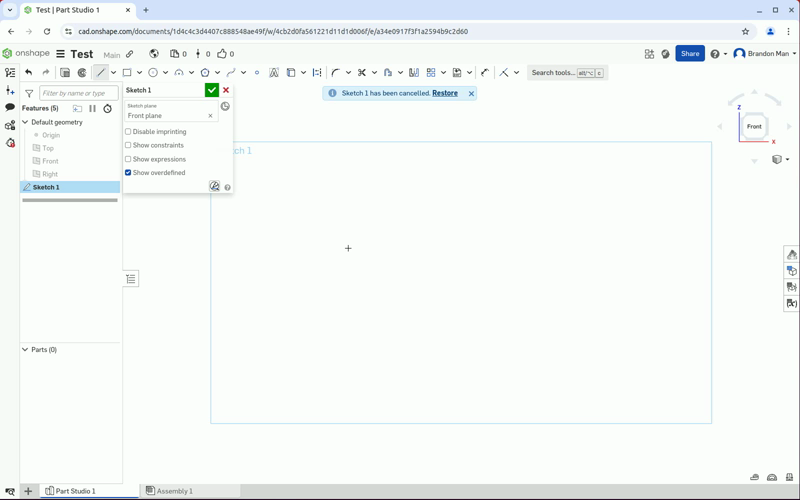
key_up(shift)
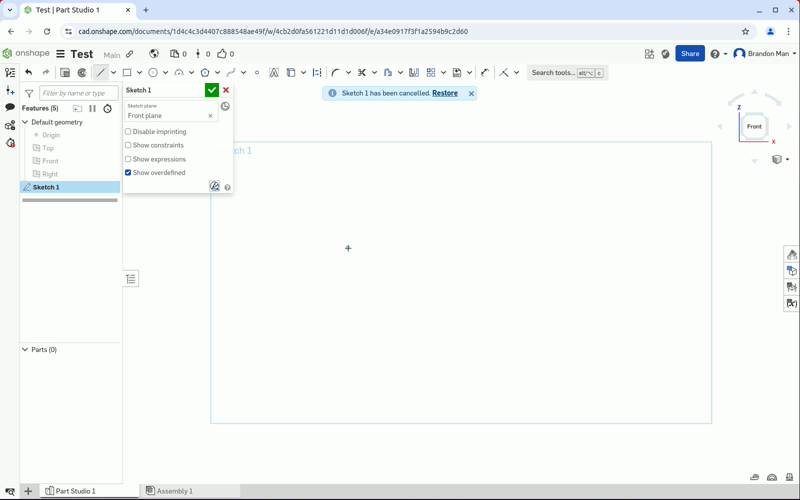
key_down(shift)
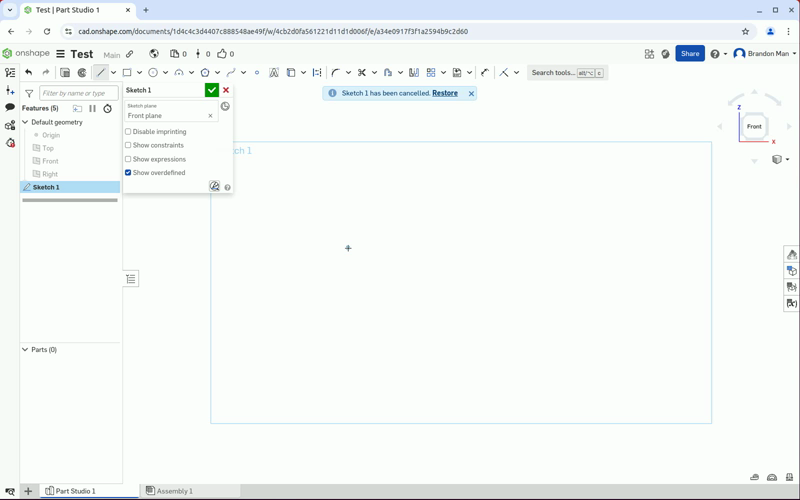
mouse_move(438, 247)
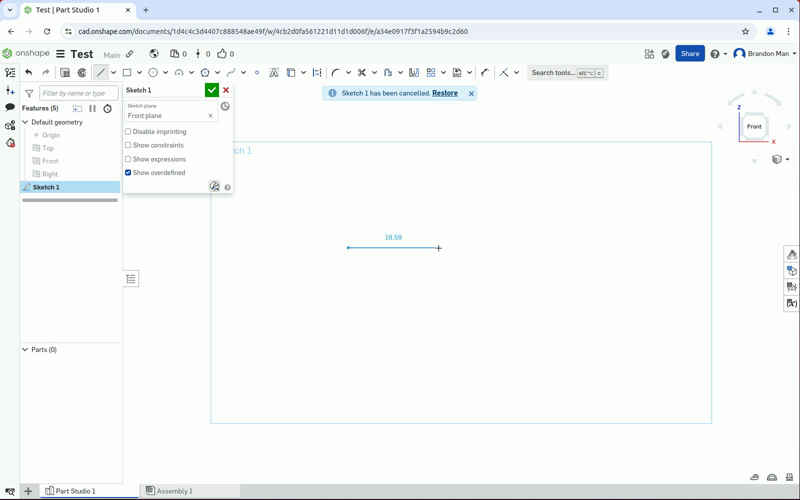
click(438, 247)
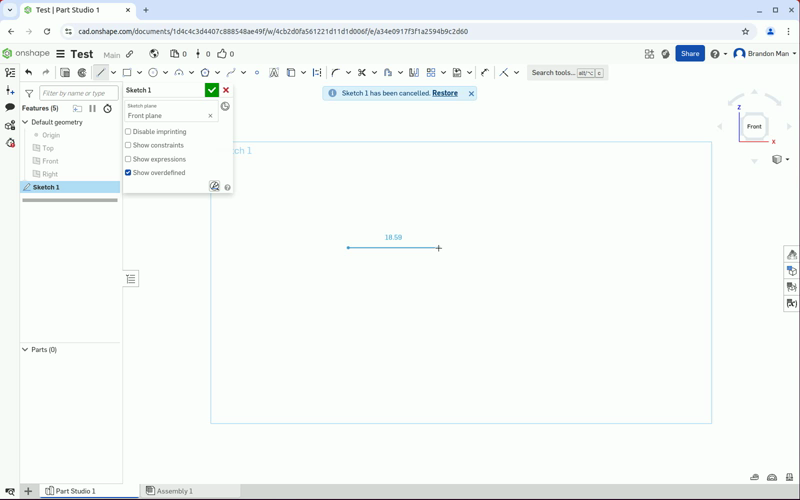
key_up(shift)
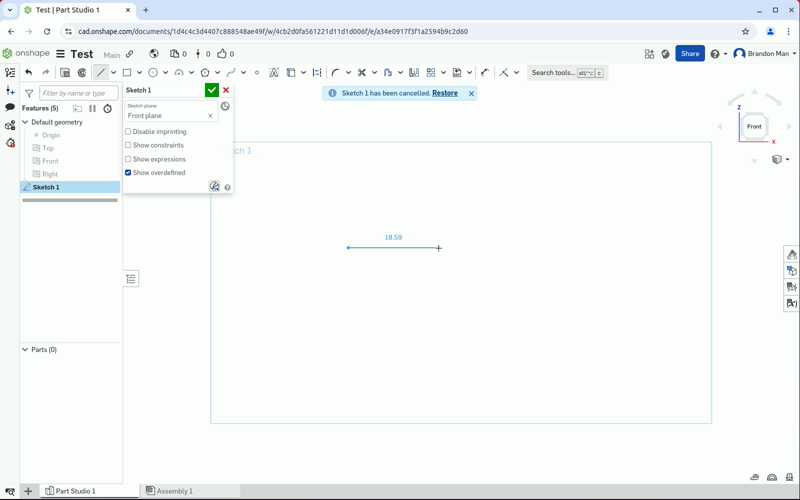
key_down(shift)
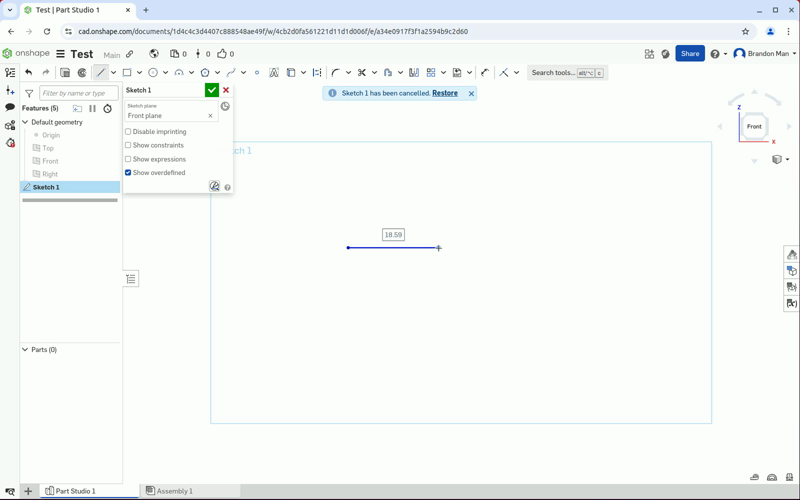
mouse_move(468, 247)
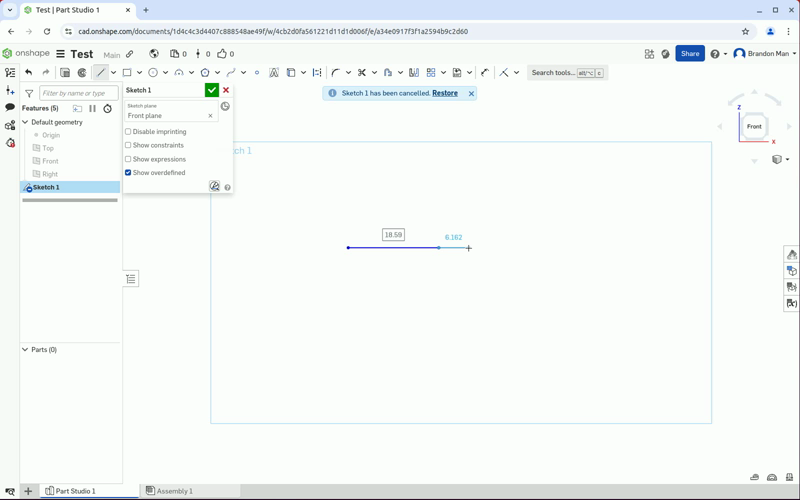
mouse_move(438, 191)
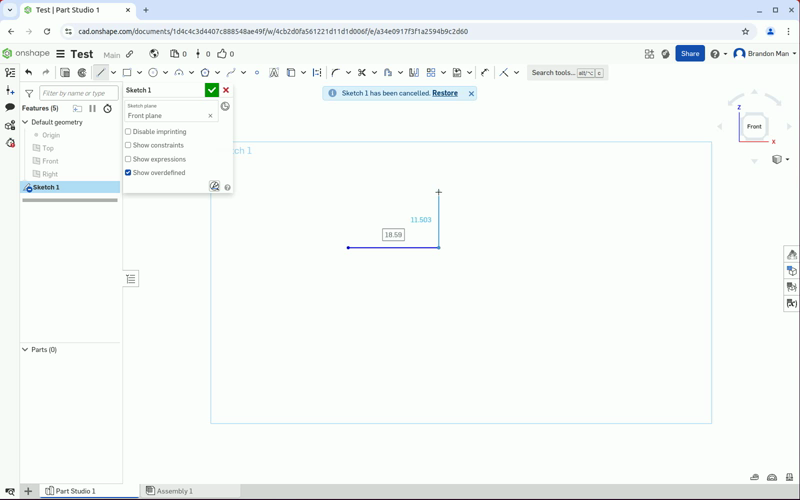
click(438, 191)
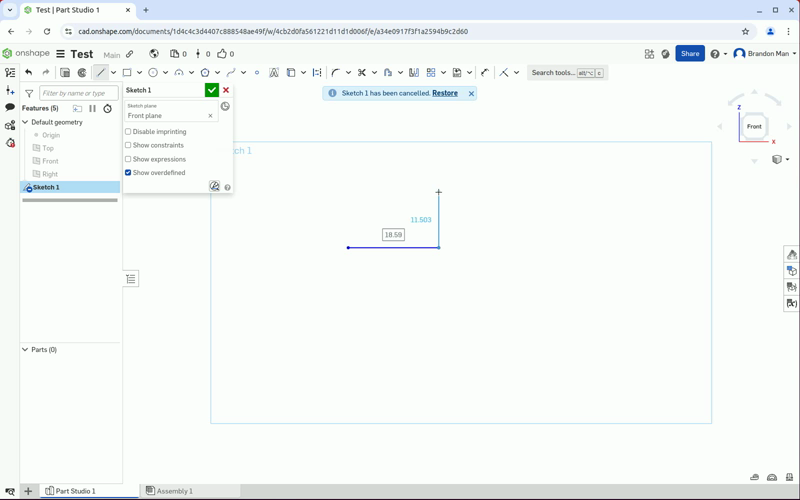
key_up(shift)
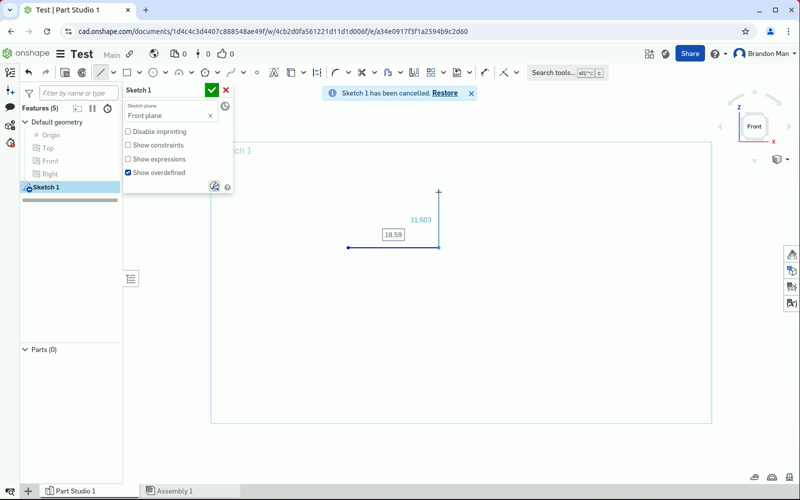
key_down(shift)
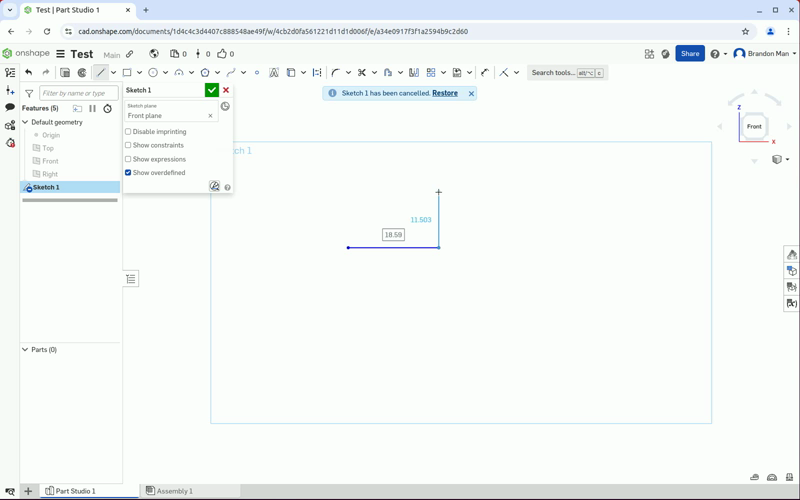
mouse_move(348, 191)
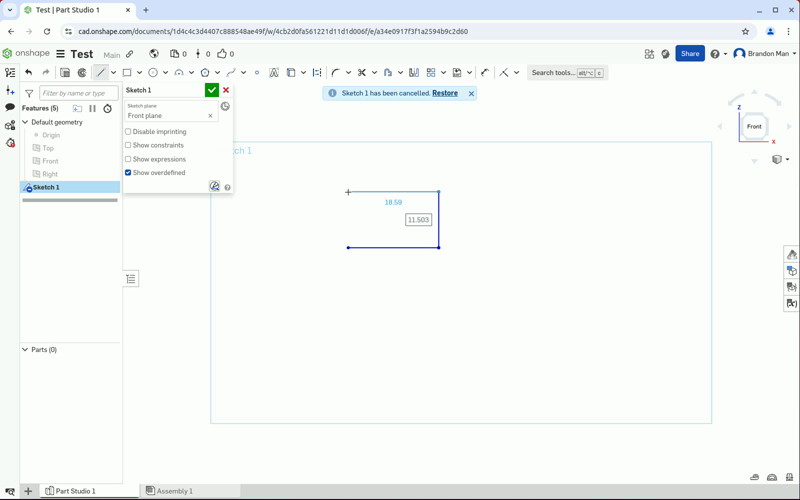
click(348, 191)
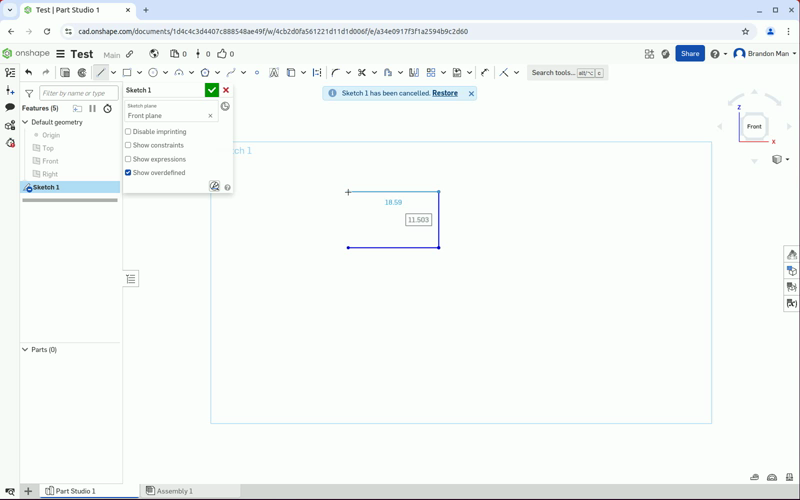
key_up(shift)
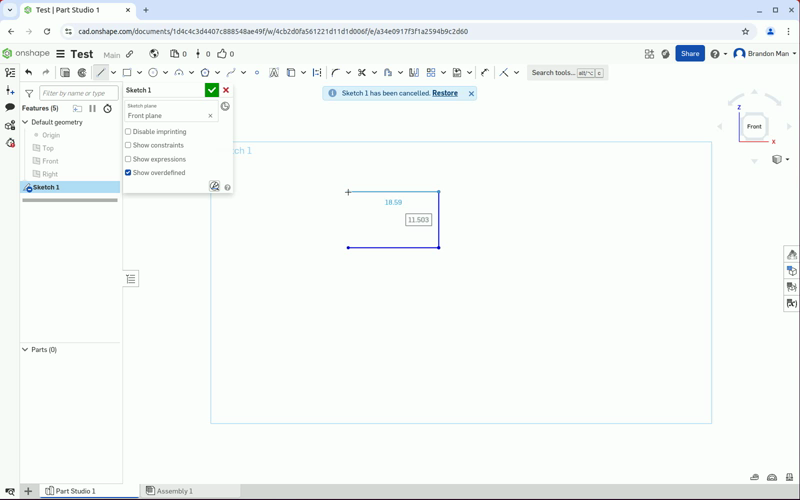
mouse_move(378, 191)
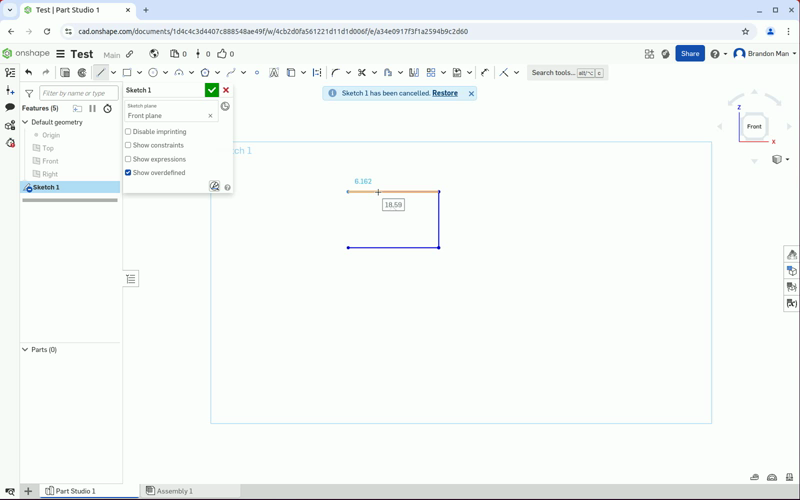
key_down(shift)
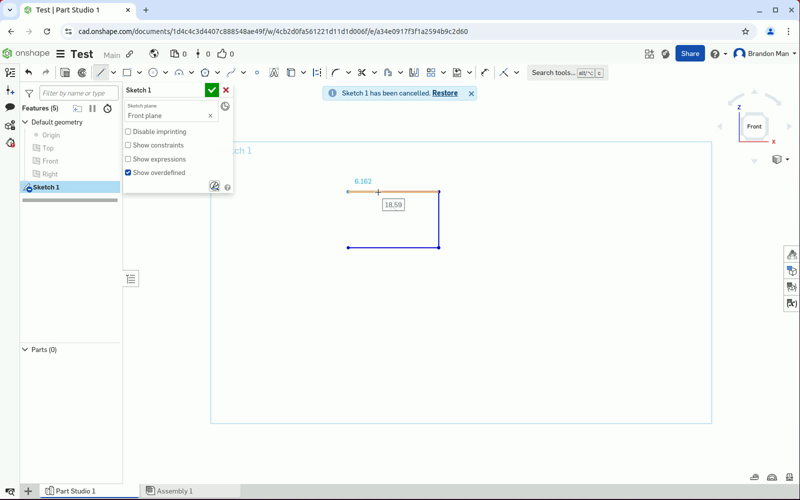
mouse_move(348, 247)
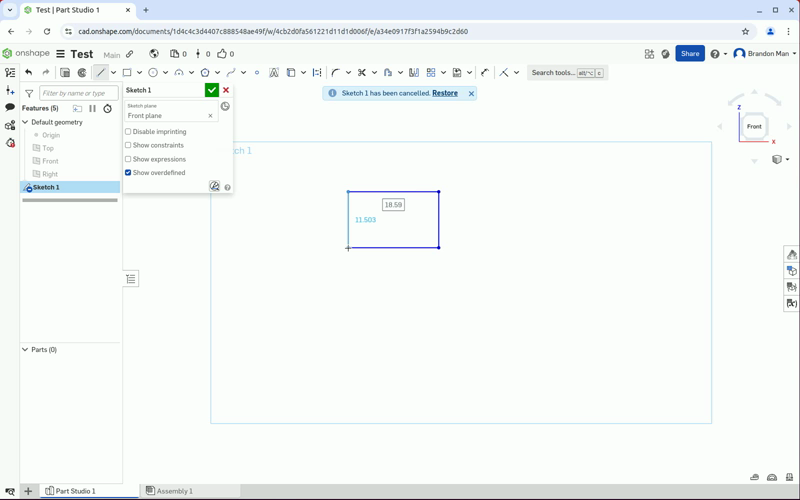
key_up(shift)
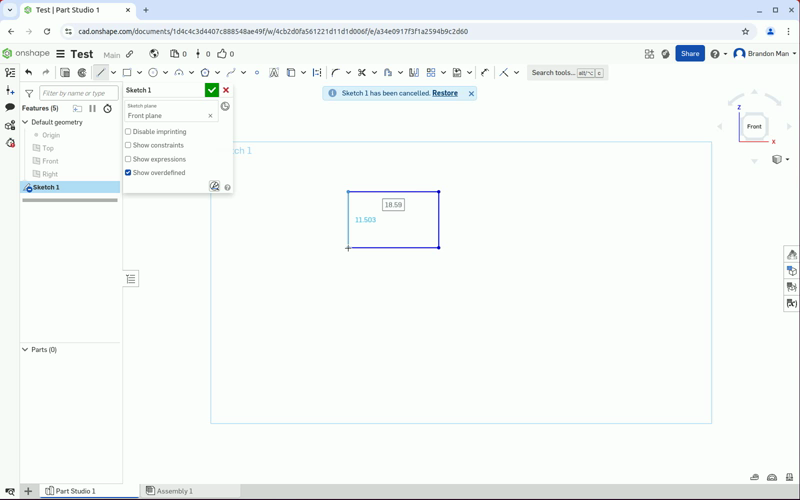
click(348, 247)
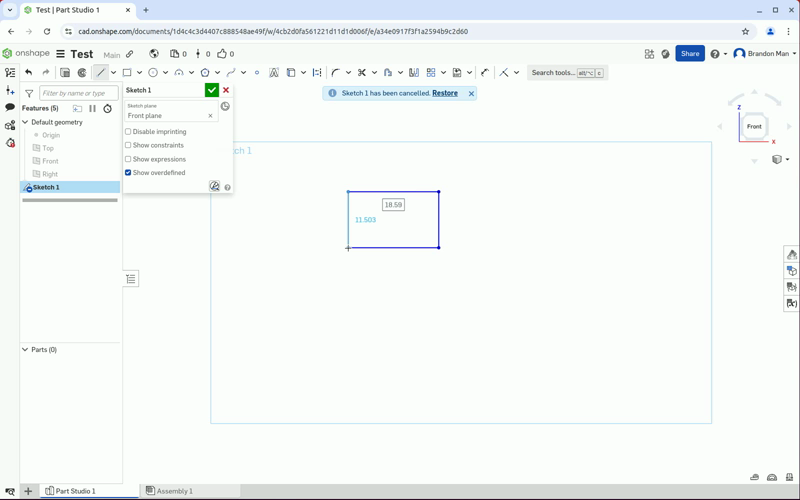
key(esc)
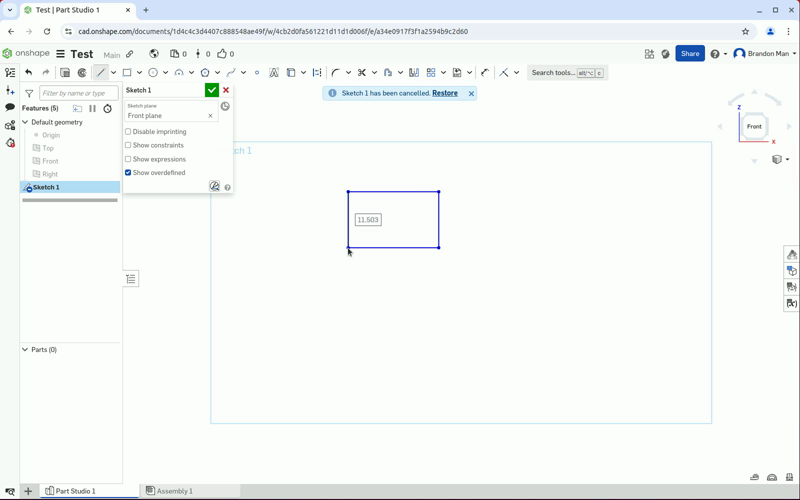
mouse_move(391, 226)
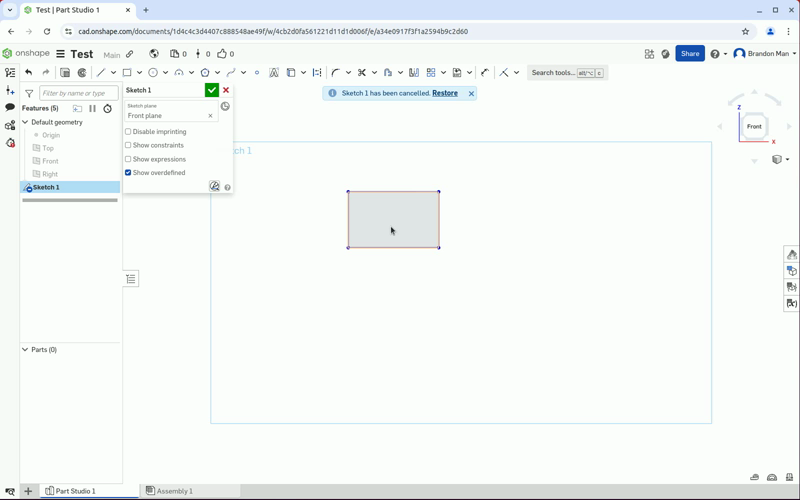
click(391, 226)
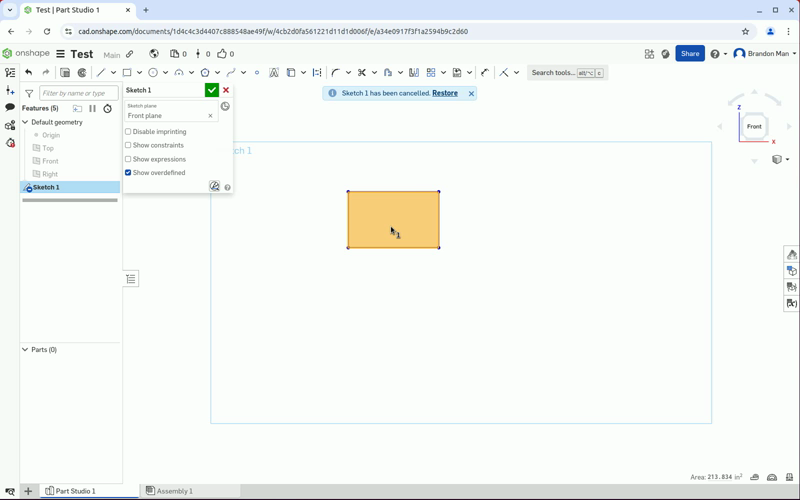
mouse_move(73, 352)
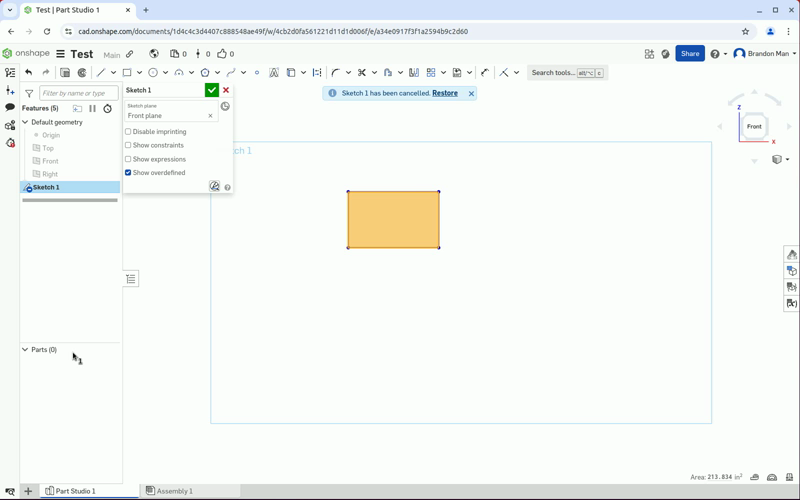
key(shift+y)
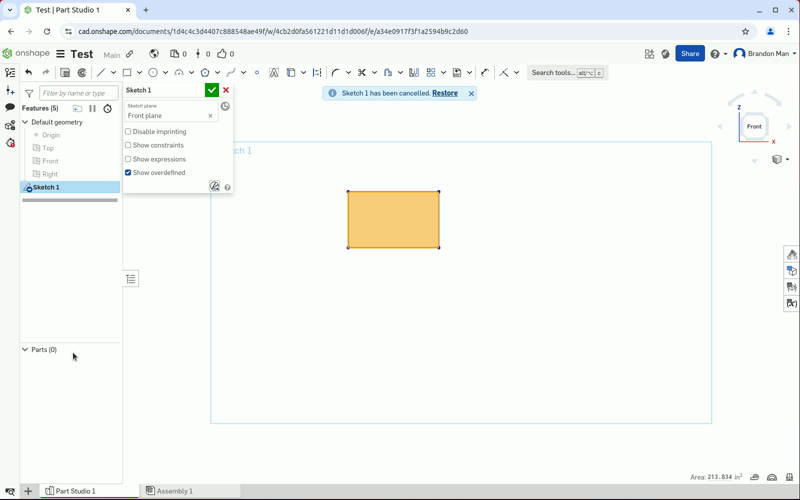
key(shift+e)
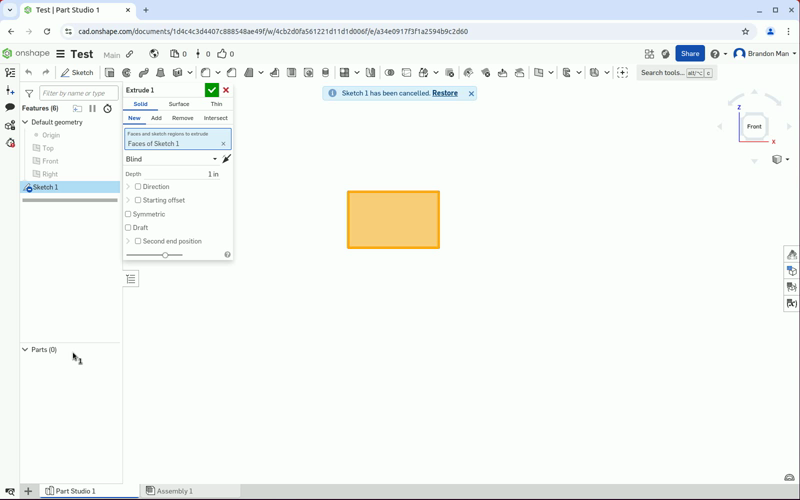
mouse_move(143, 106)
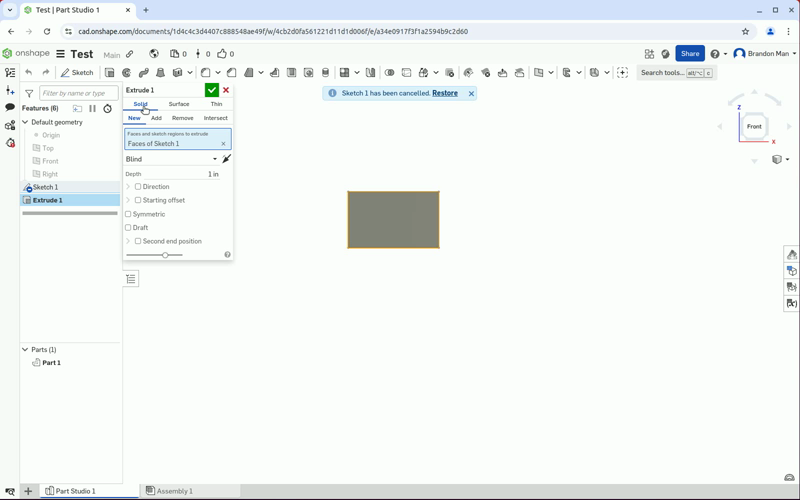
click(143, 106)
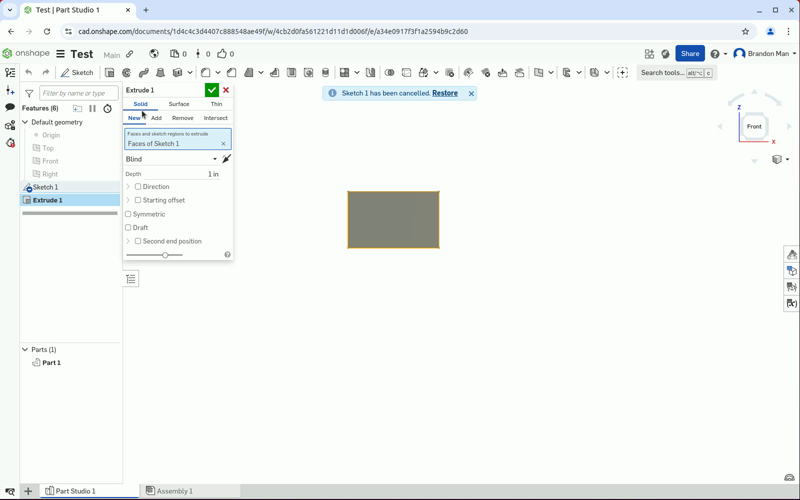
mouse_move(137, 120)
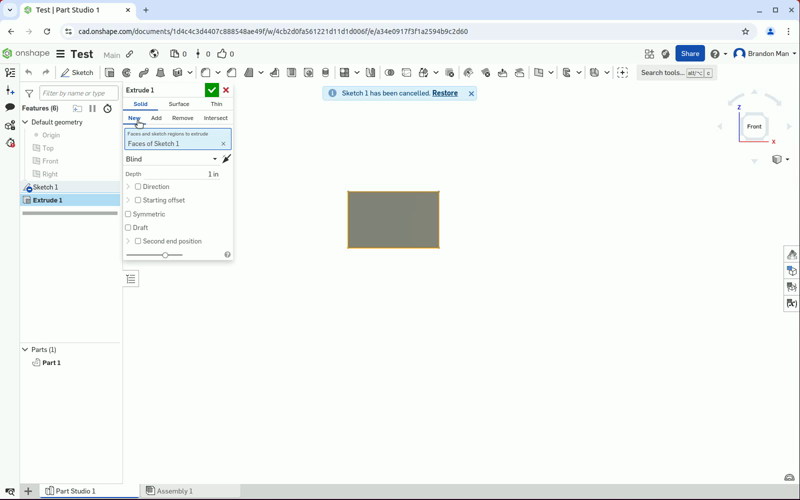
click(137, 120)
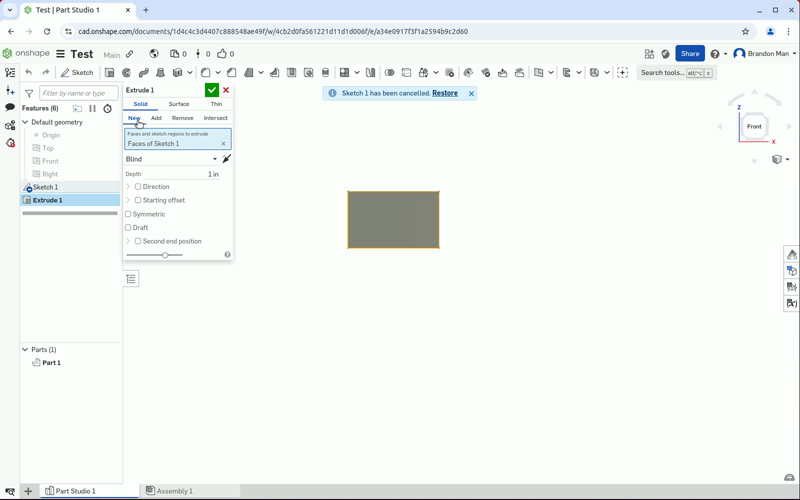
key(tab, 4)
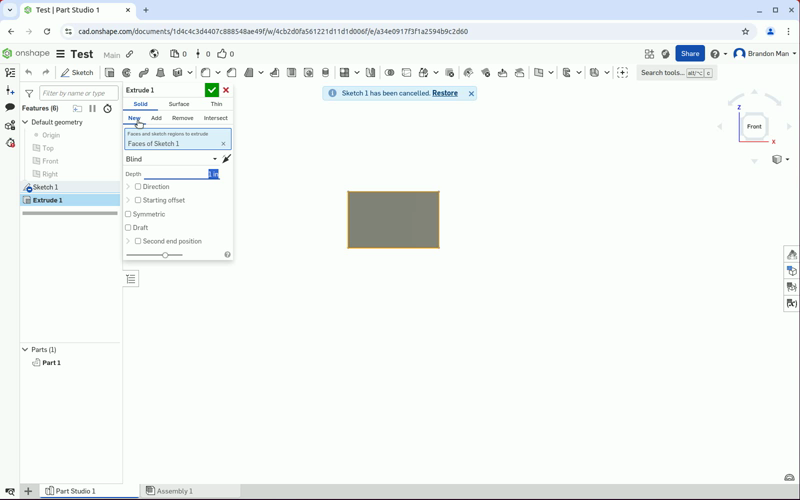
text(11.554)
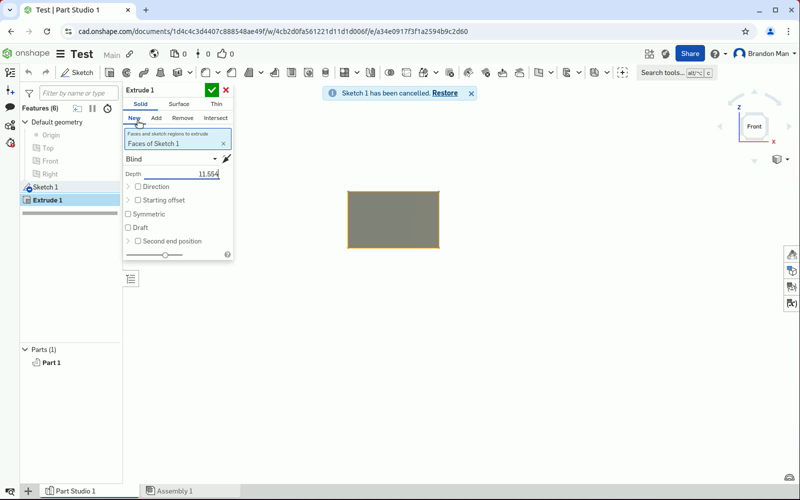
key(enter)
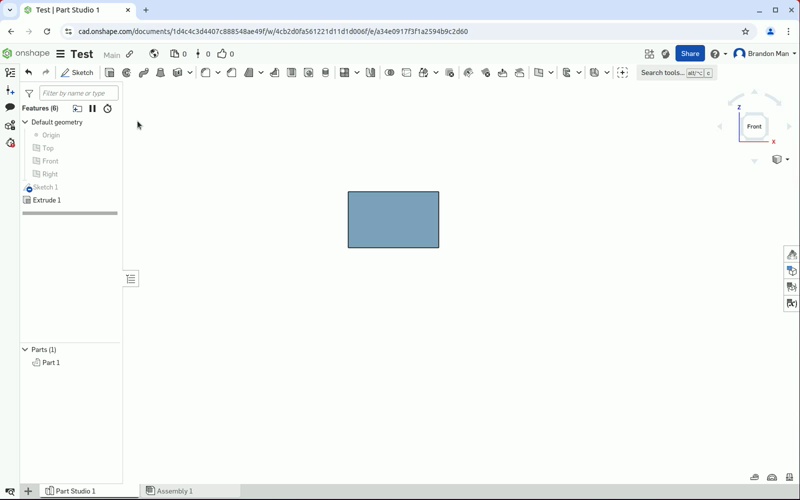
key(shift+h)
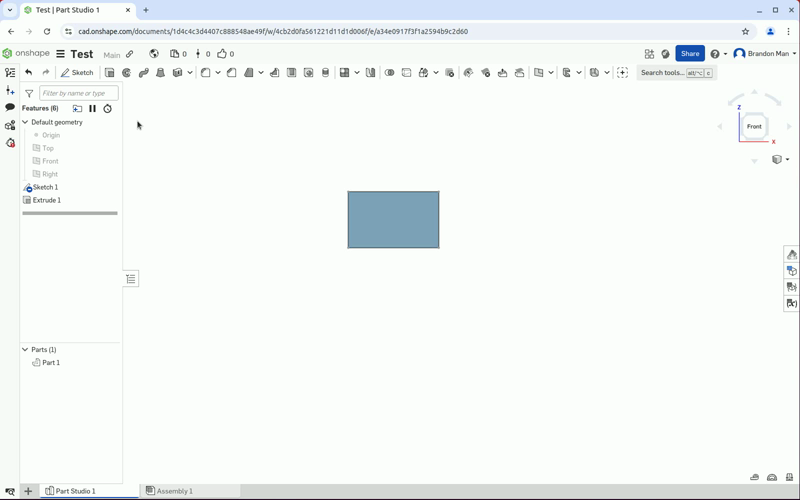
key(shift+h)
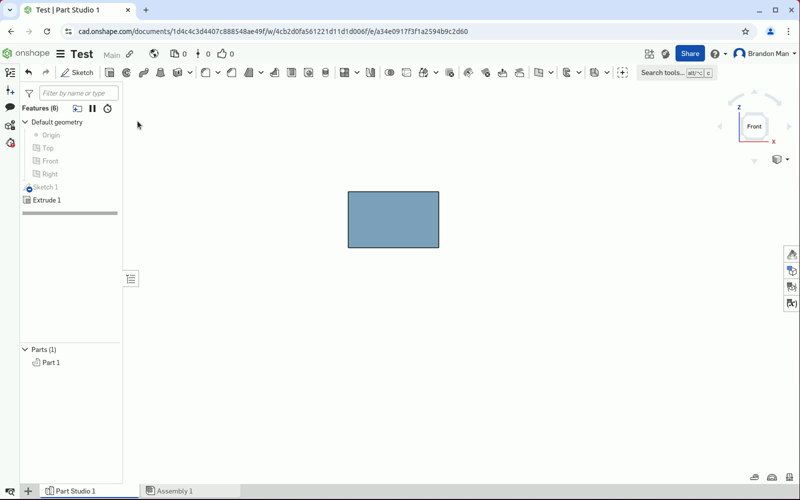
mouse_move(73, 189)
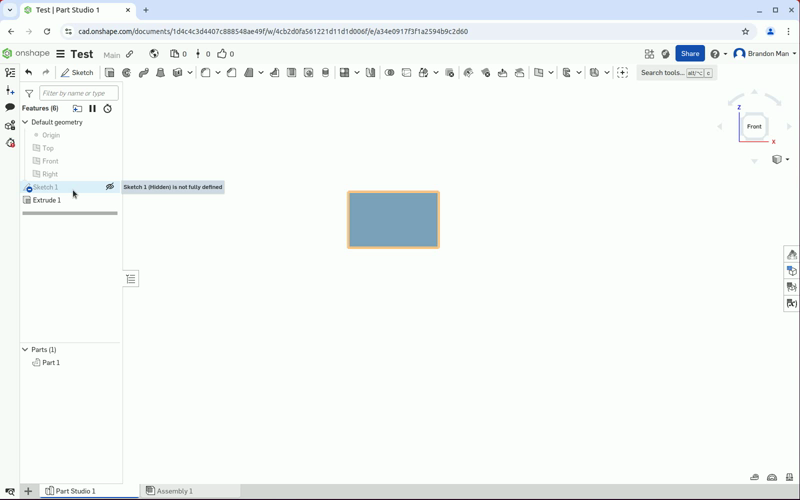
click(73, 189)
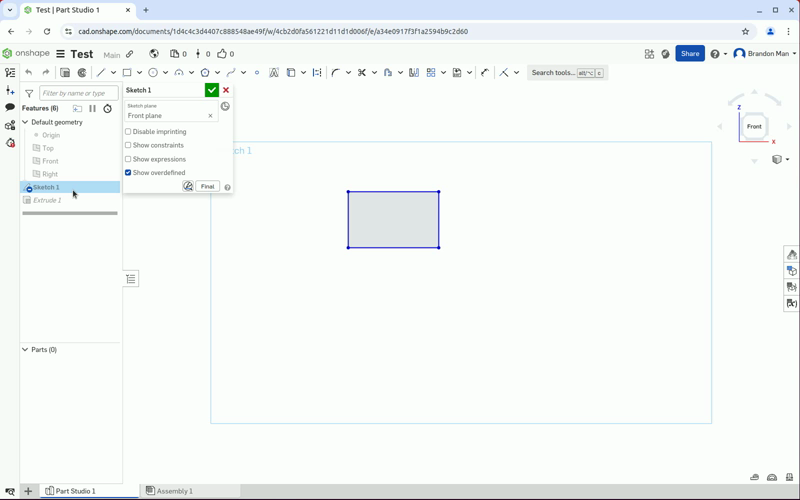
mouse_move(229, 92)
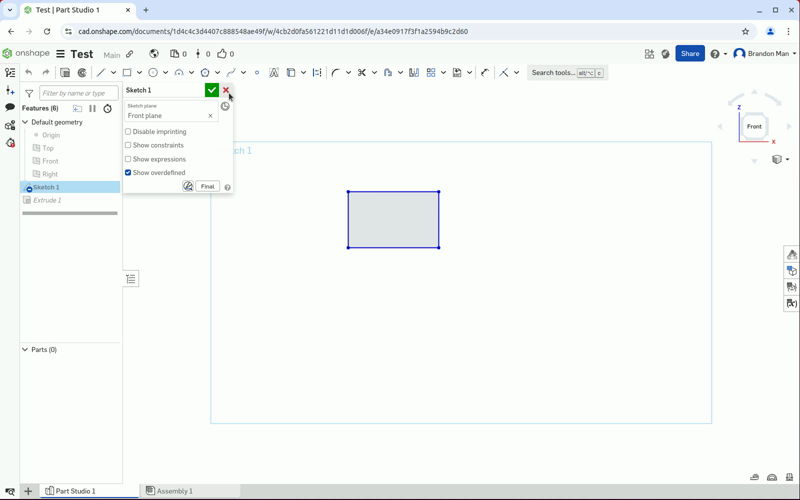
click(229, 92)
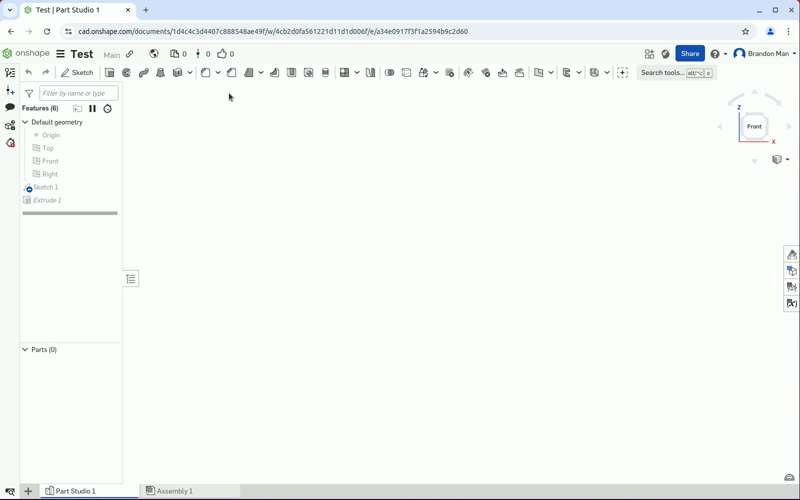
mouse_move(541, 75)
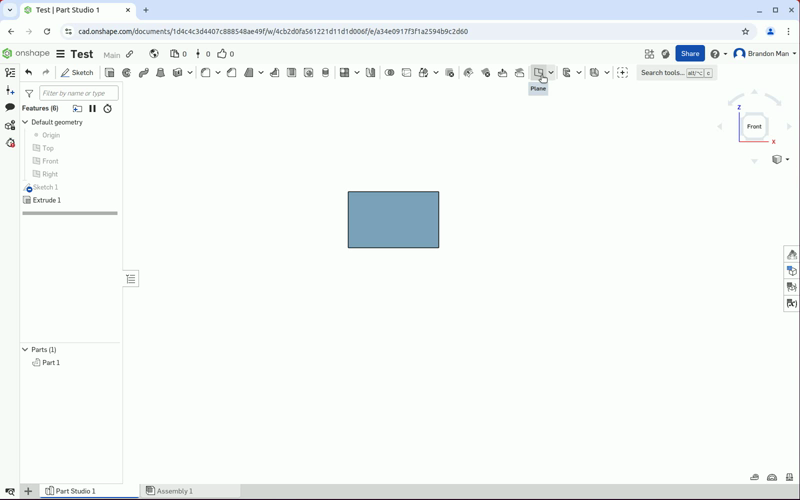
click(541, 75)
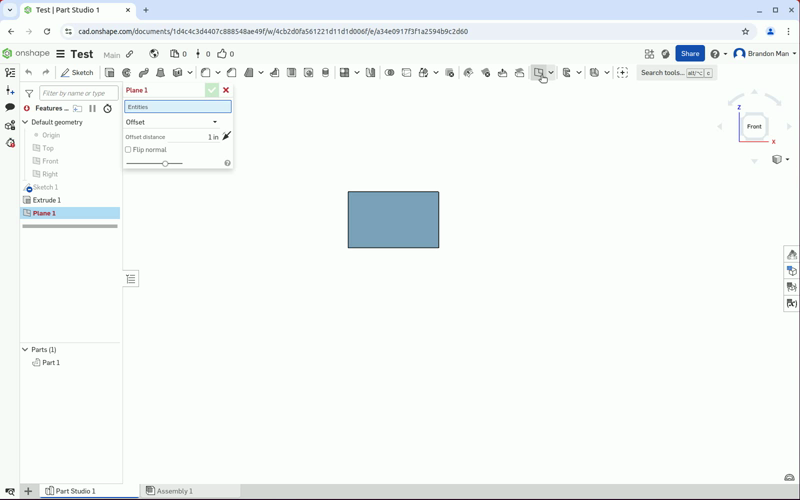
mouse_move(73, 163)
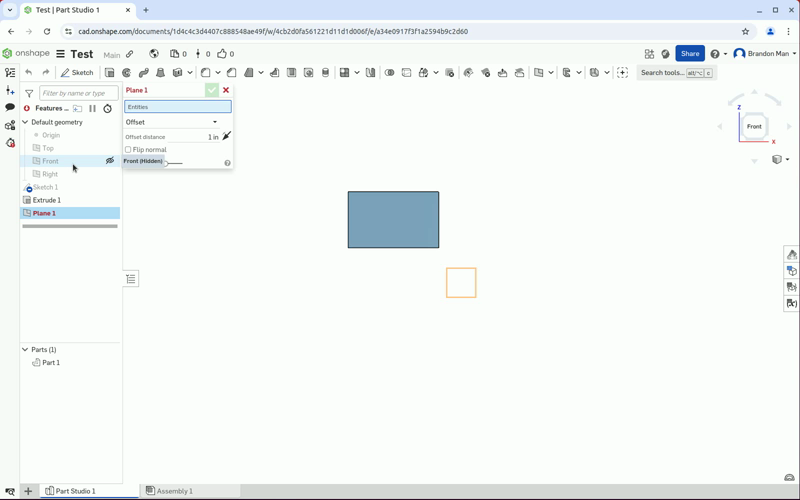
click(73, 163)
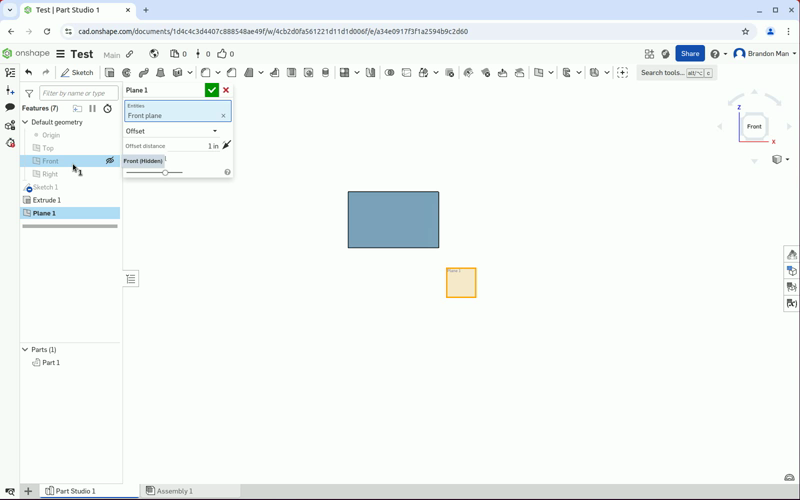
key(tab, 2)
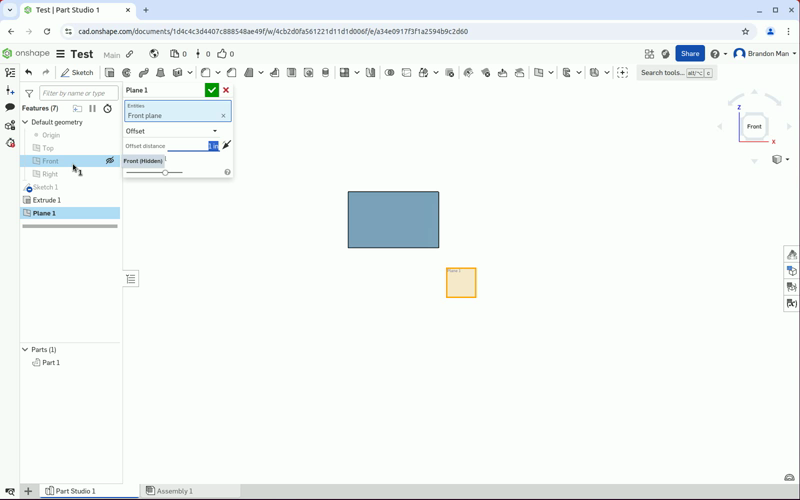
text(11.554)
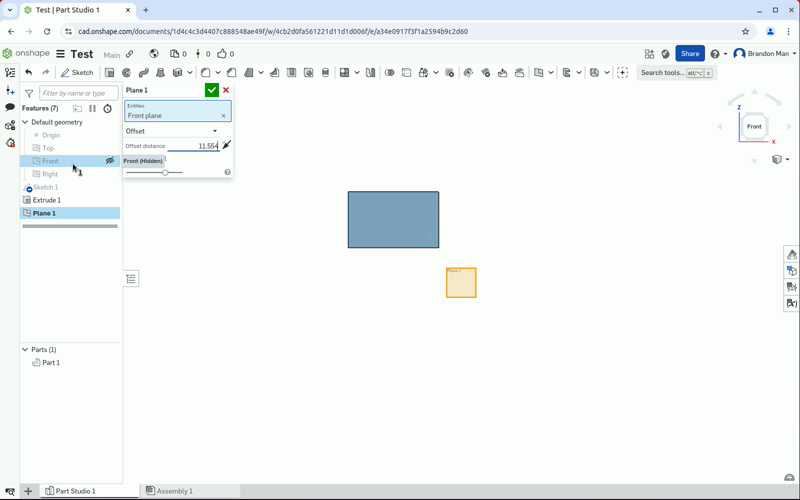
key(enter, 2)
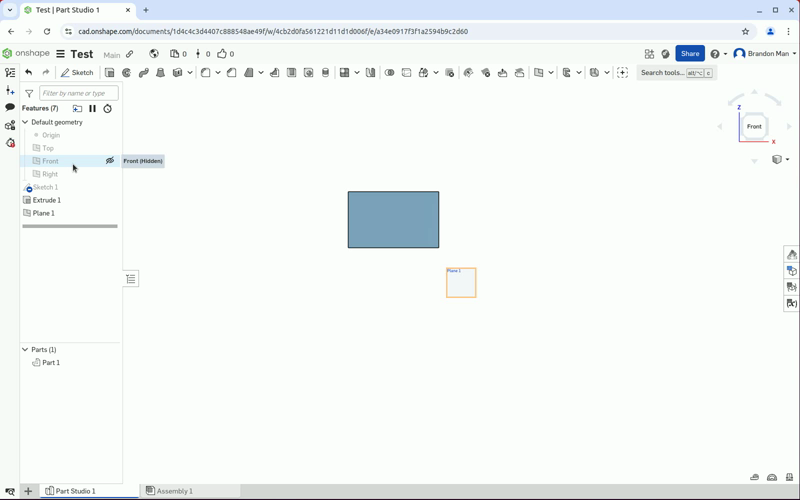
key(shift+s)
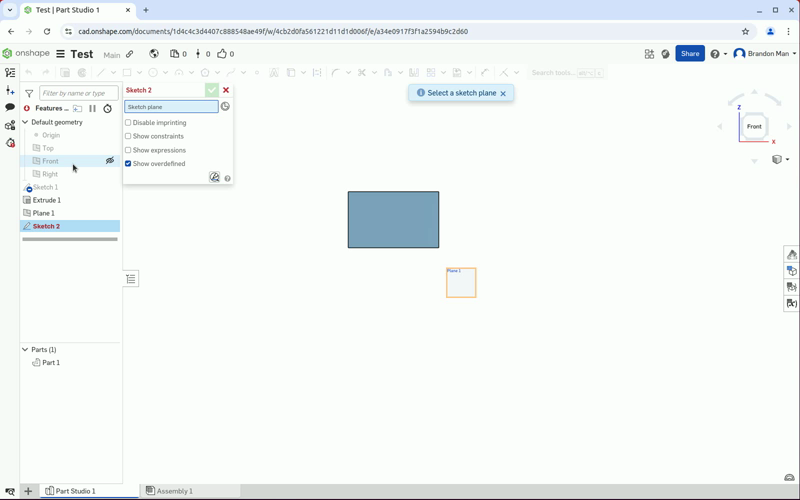
mouse_move(73, 215)
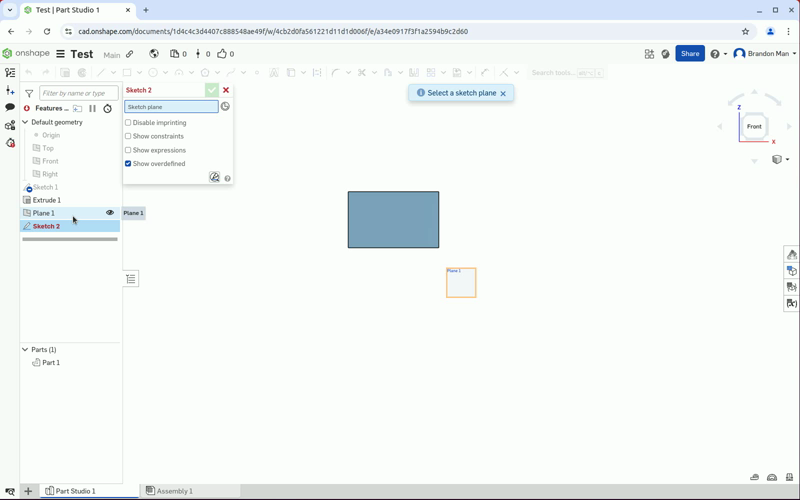
click(73, 215)
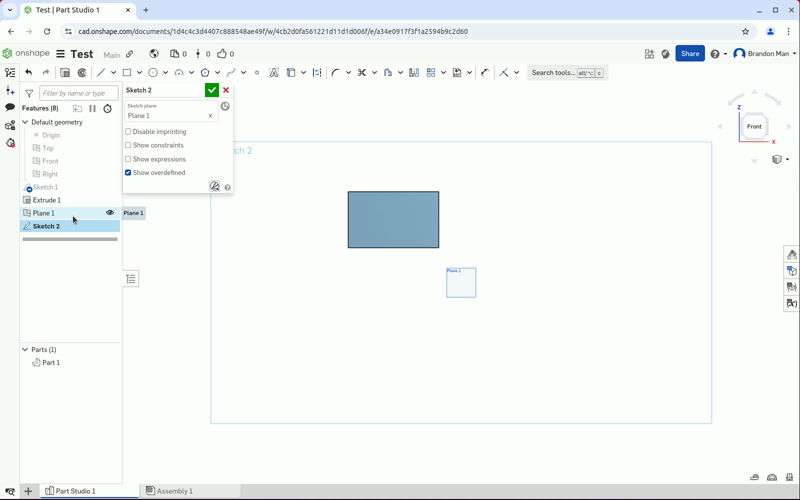
mouse_move(73, 352)
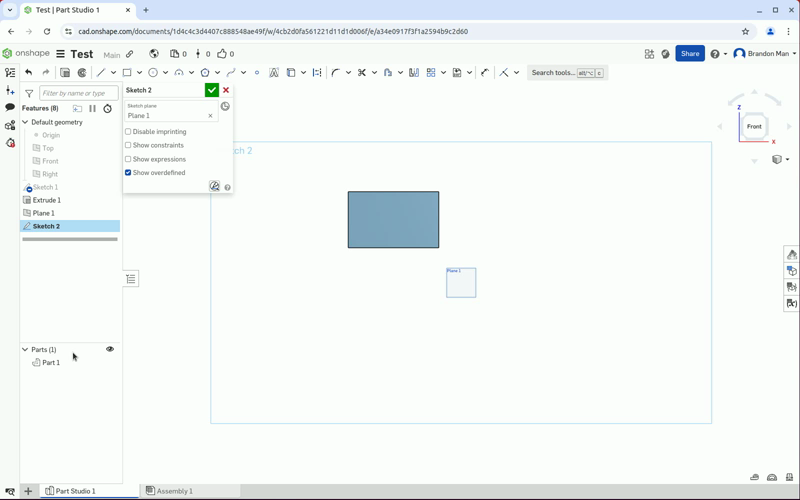
key(y)
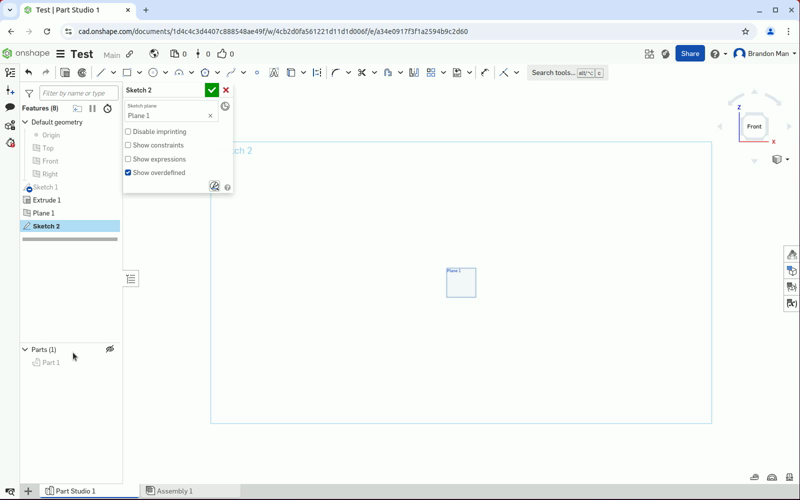
key(l)
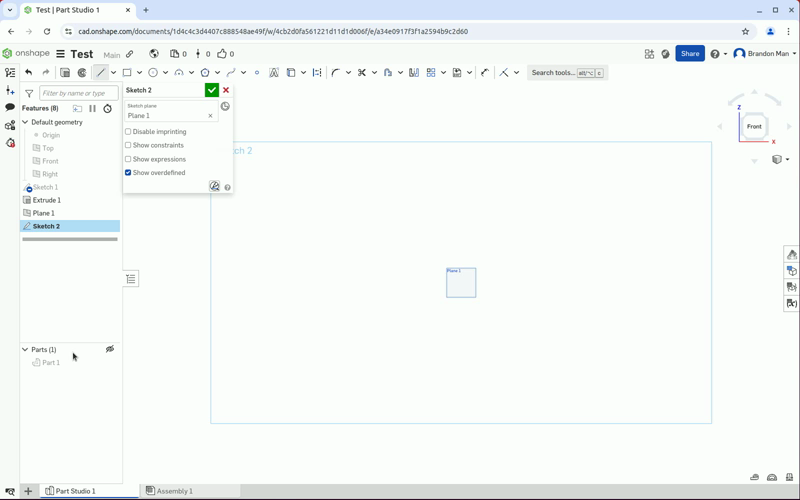
key_down(shift)
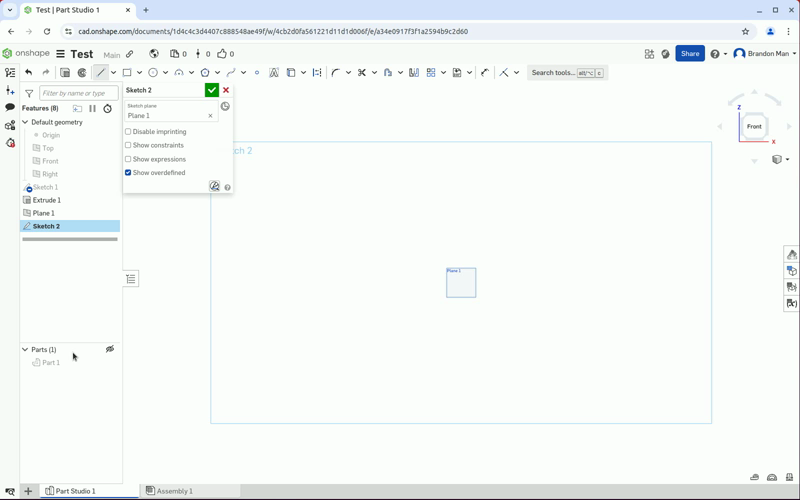
mouse_move(382, 190)
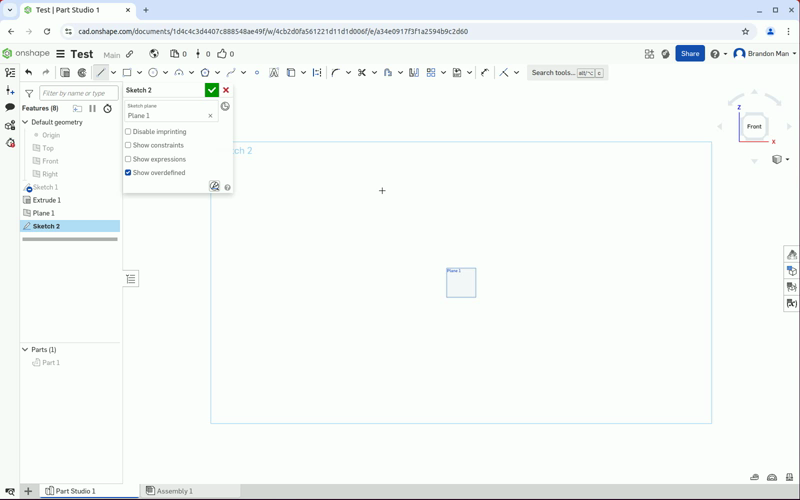
click(382, 190)
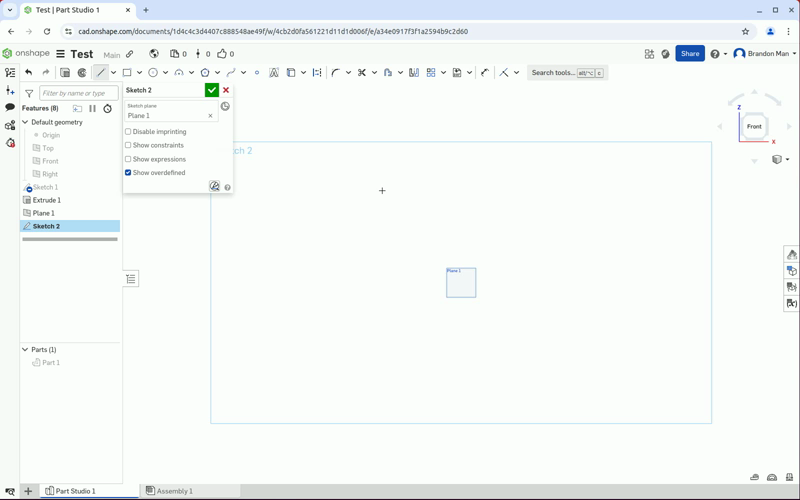
key_up(shift)
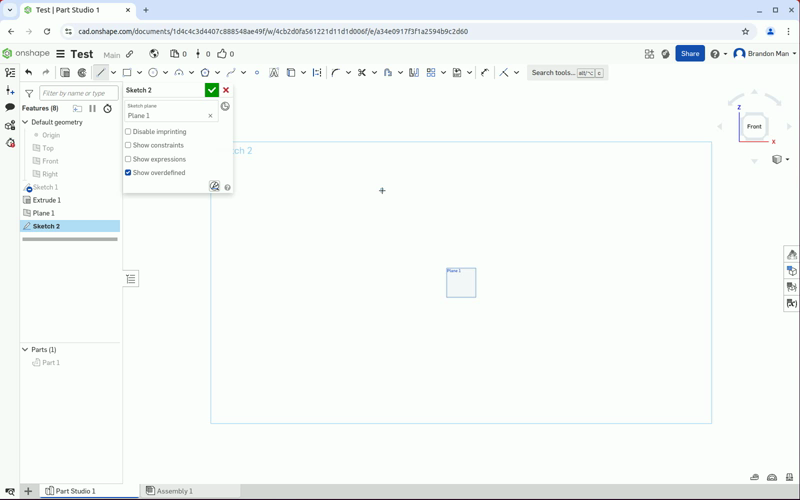
key_down(shift)
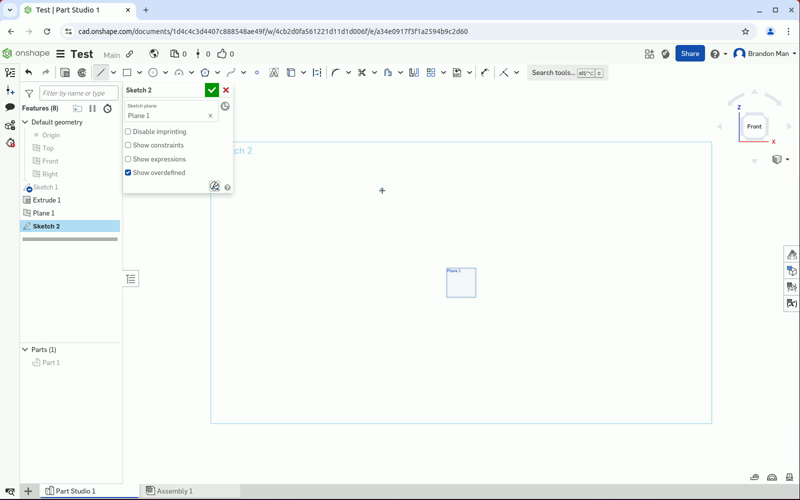
mouse_move(439, 247)
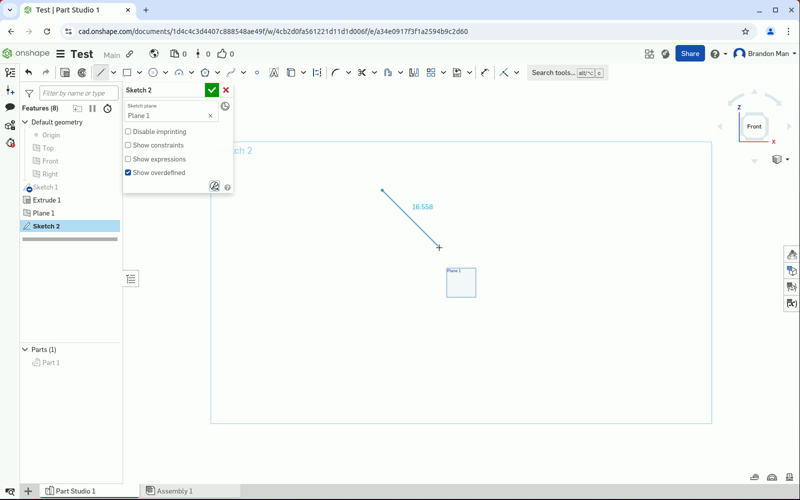
click(439, 247)
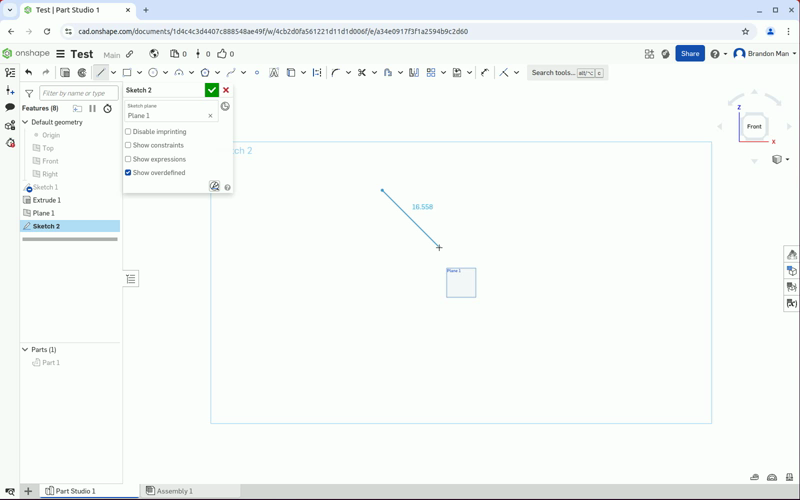
key_up(shift)
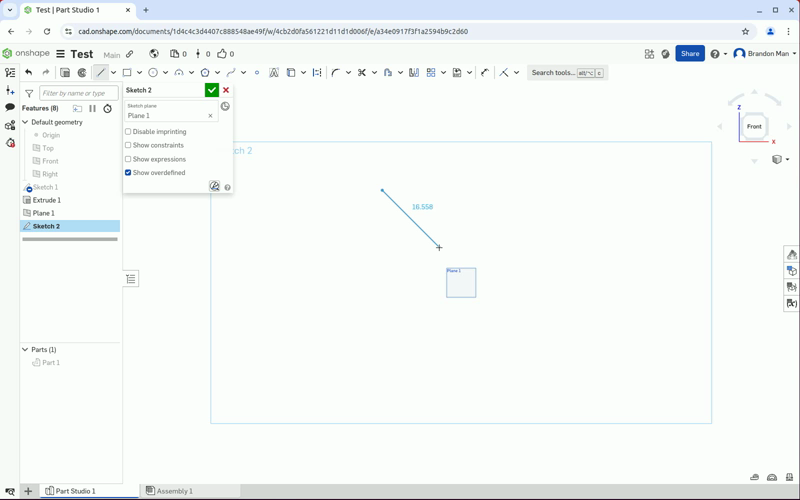
key_down(shift)
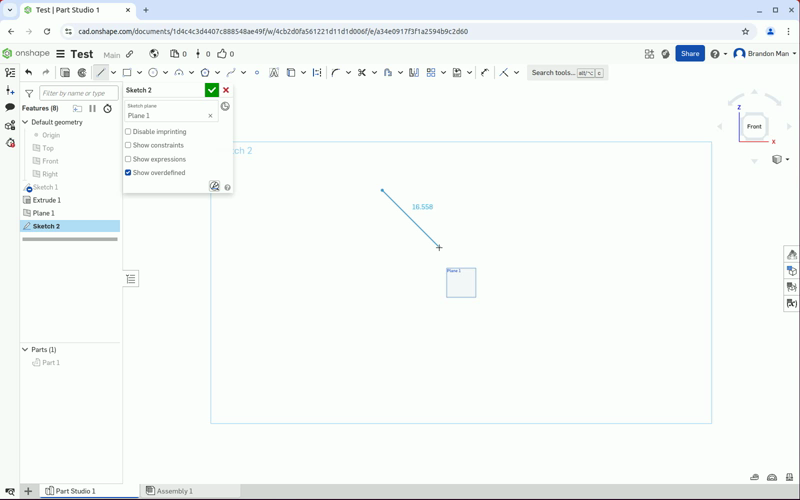
mouse_move(469, 247)
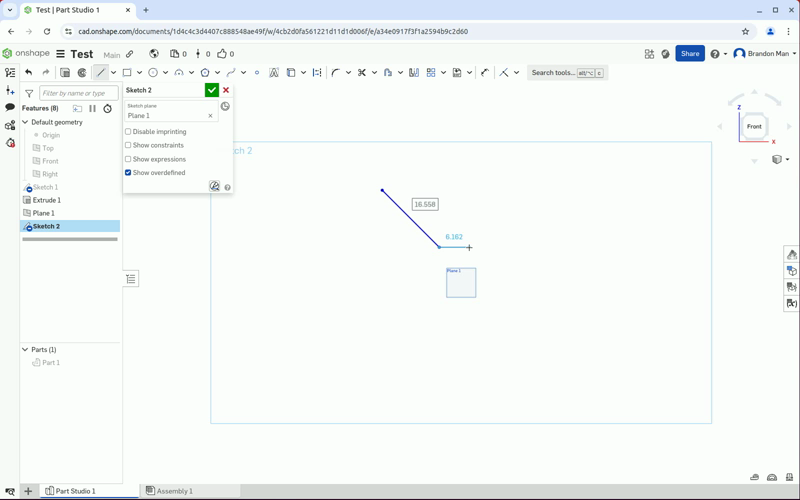
mouse_move(439, 190)
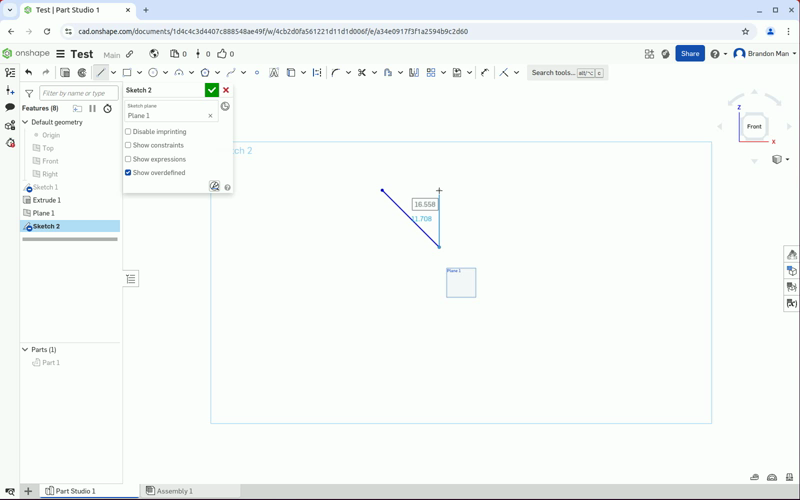
click(439, 190)
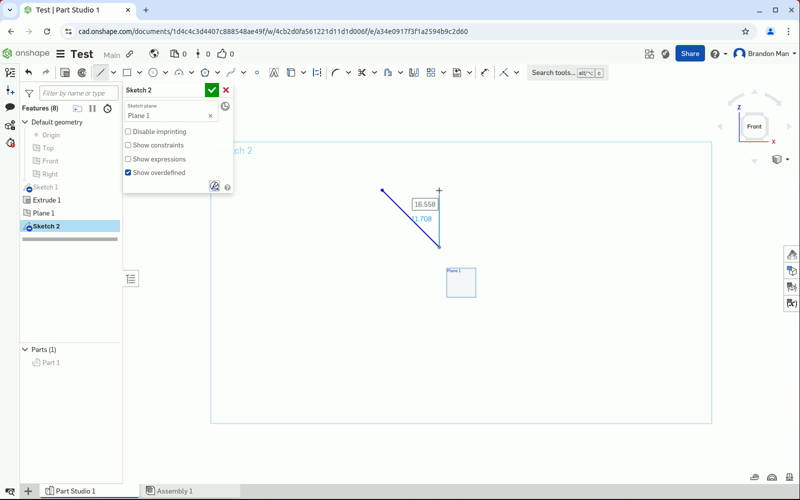
key_up(shift)
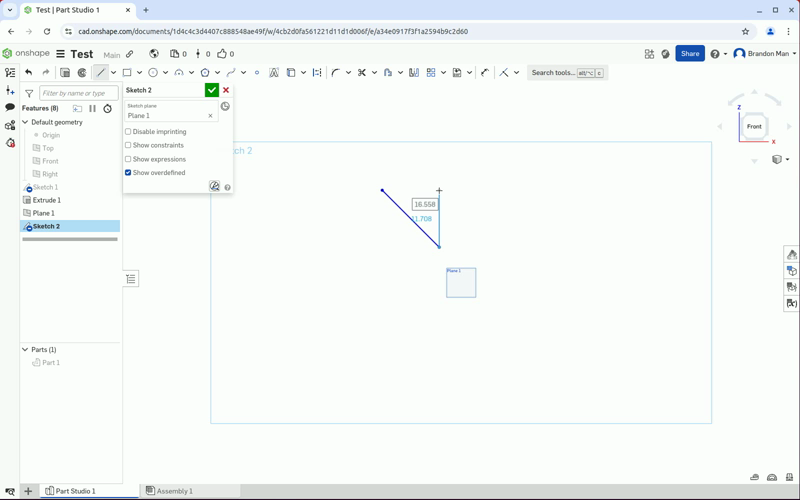
mouse_move(469, 190)
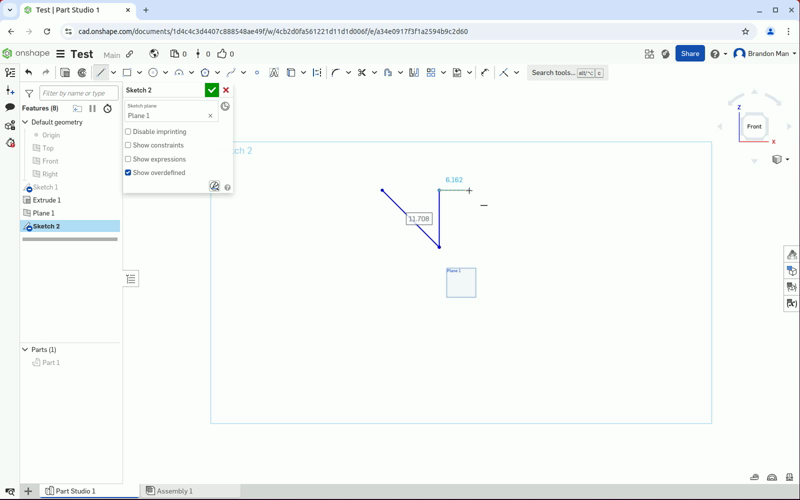
key_down(shift)
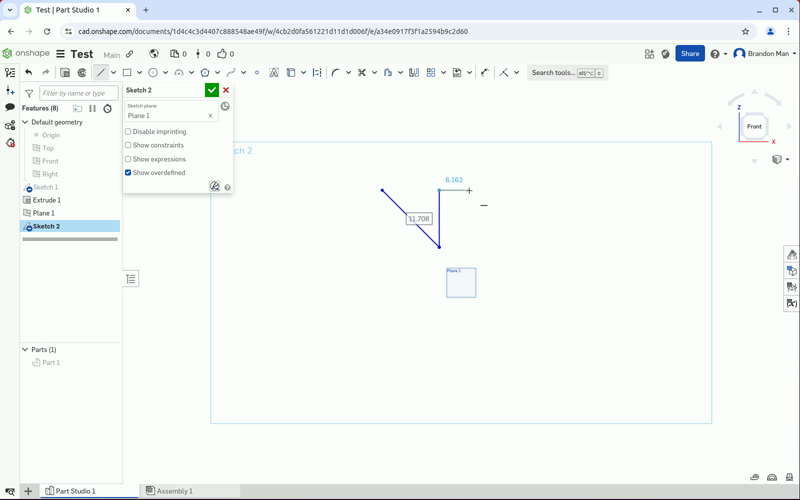
mouse_move(382, 190)
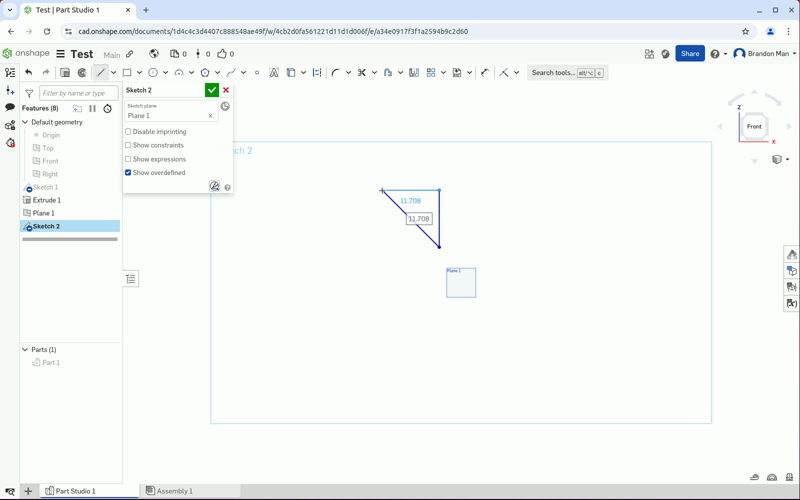
key_up(shift)
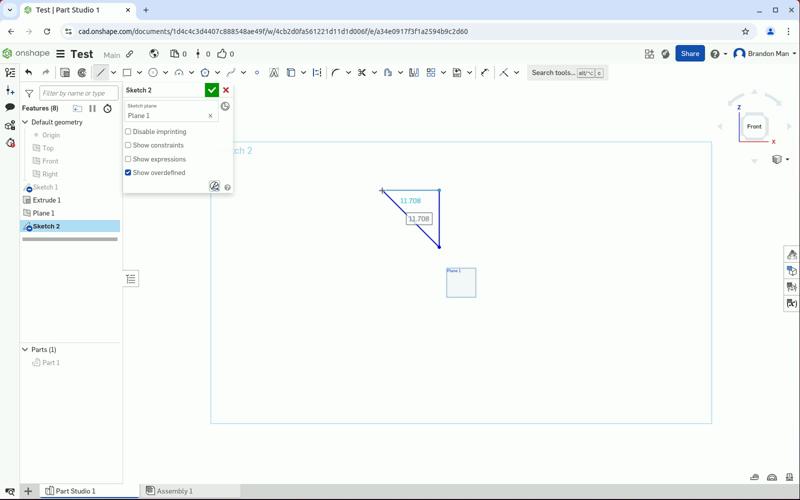
click(382, 190)
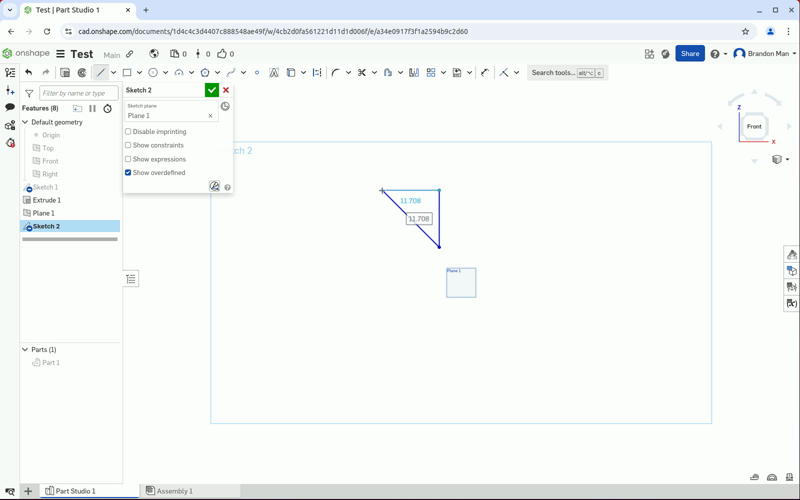
key(esc)
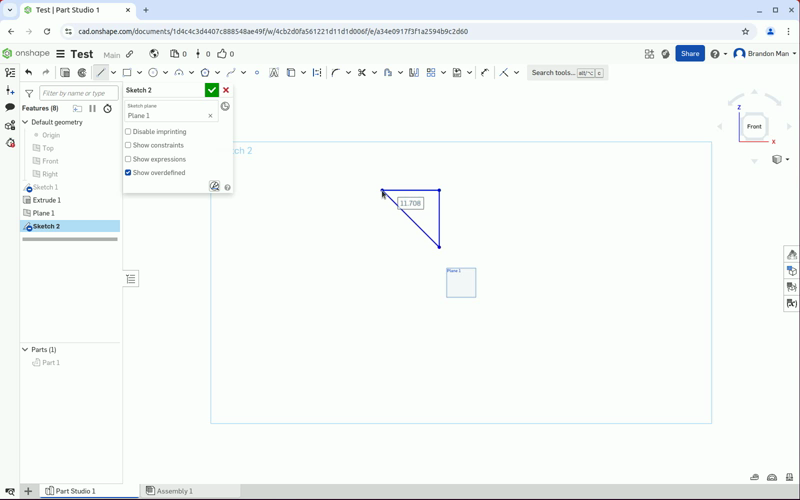
mouse_move(426, 228)
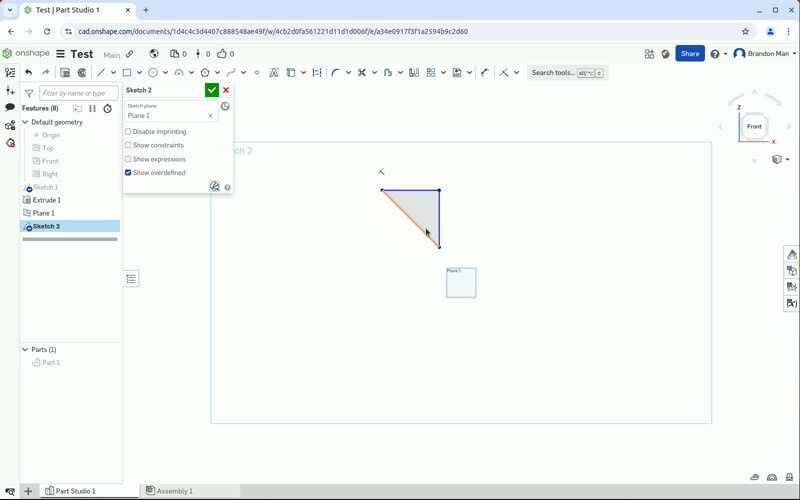
scroll(6)
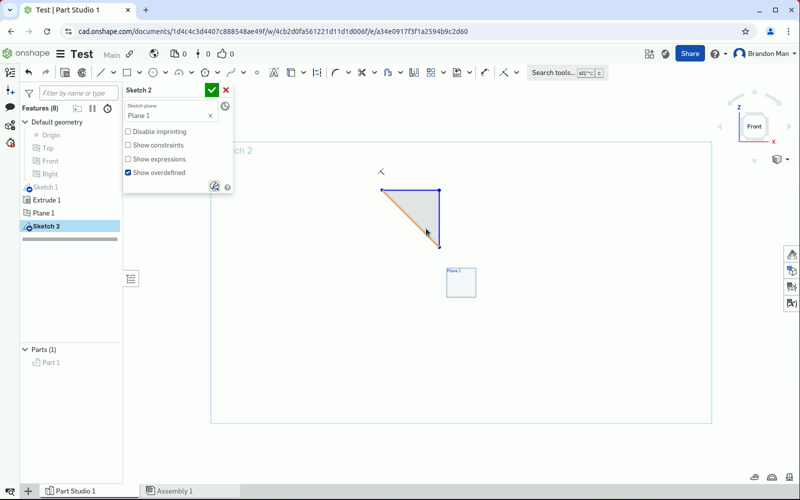
scroll(6)
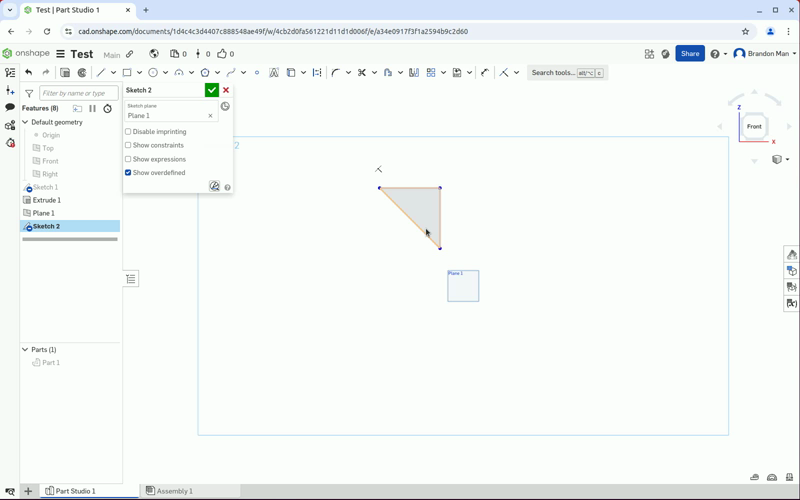
scroll(6)
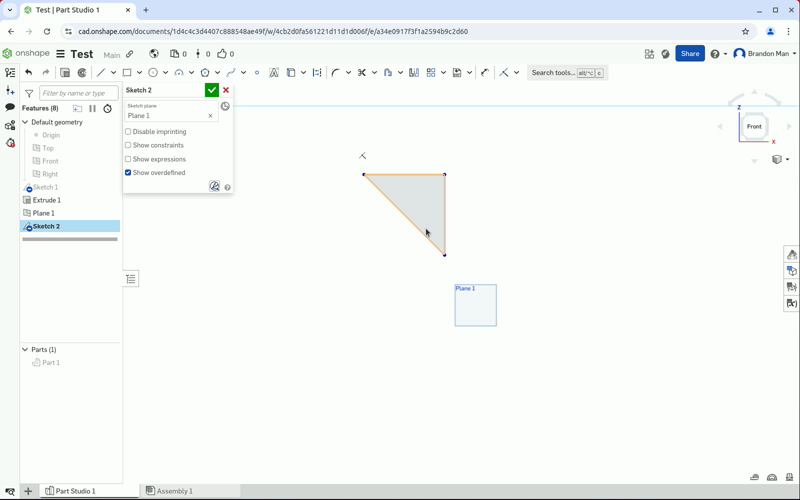
scroll(6)
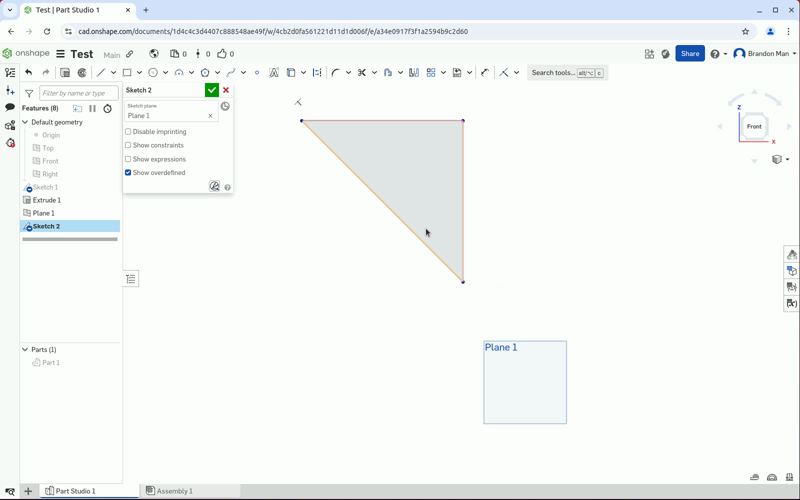
scroll(6)
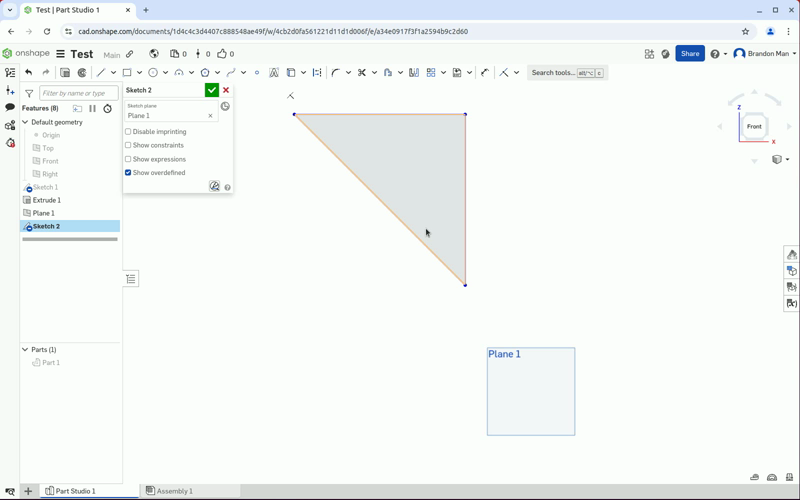
scroll(6)
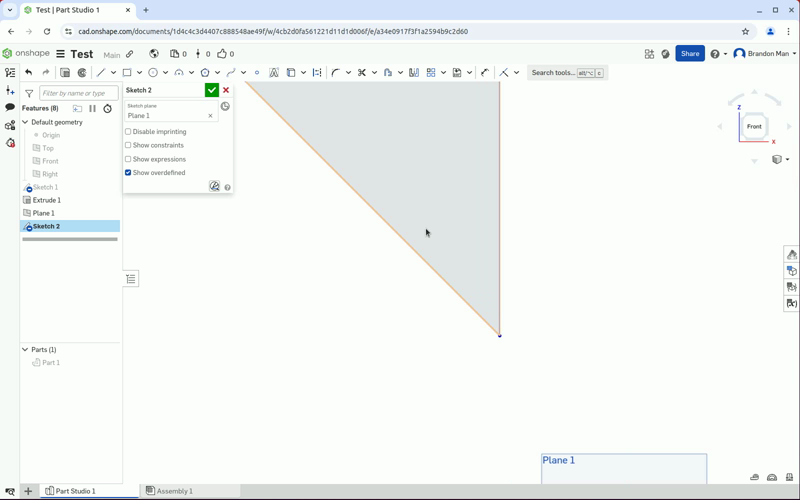
scroll(6)
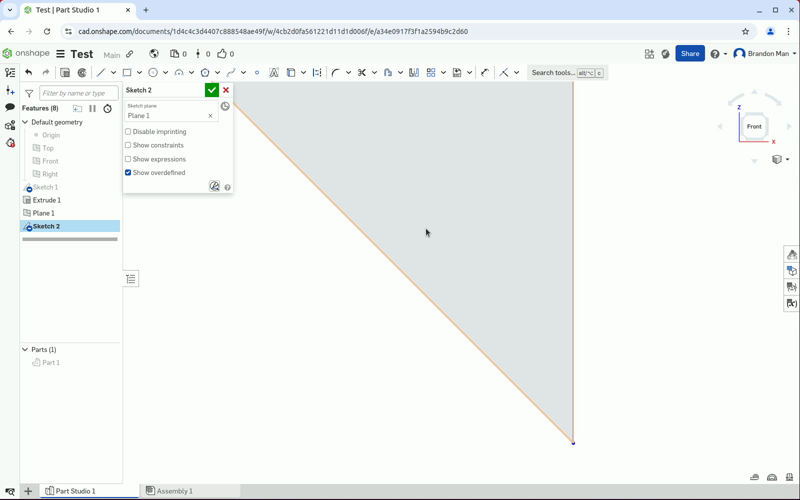
click(426, 228)
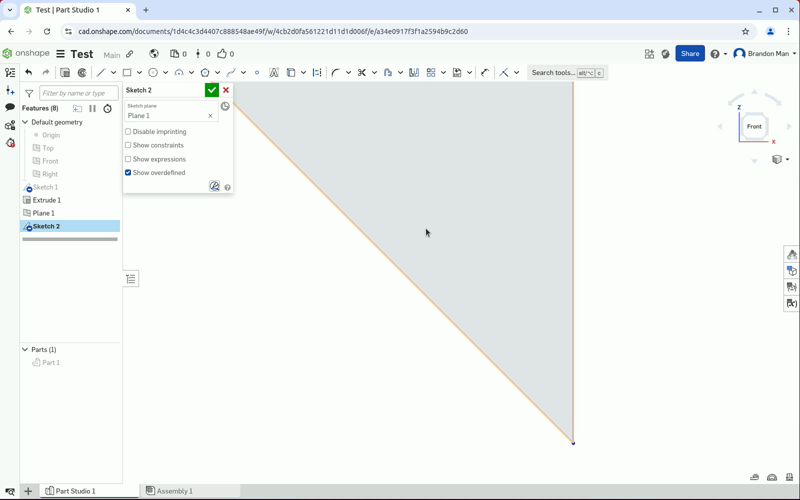
scroll(-6)
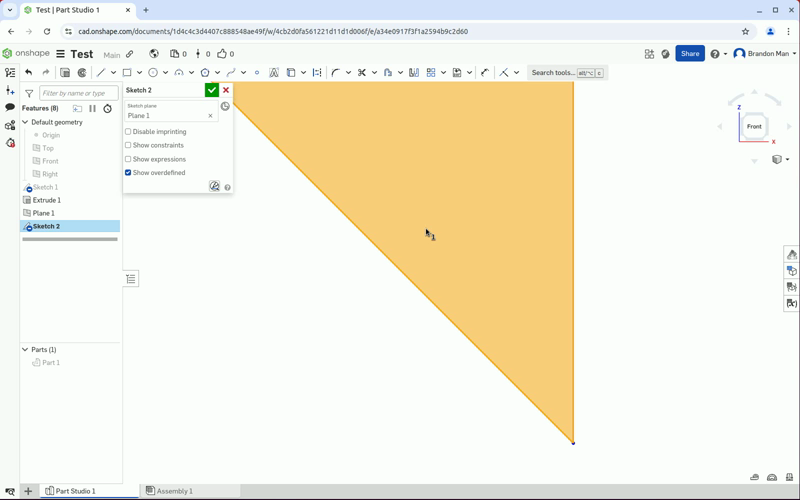
scroll(-6)
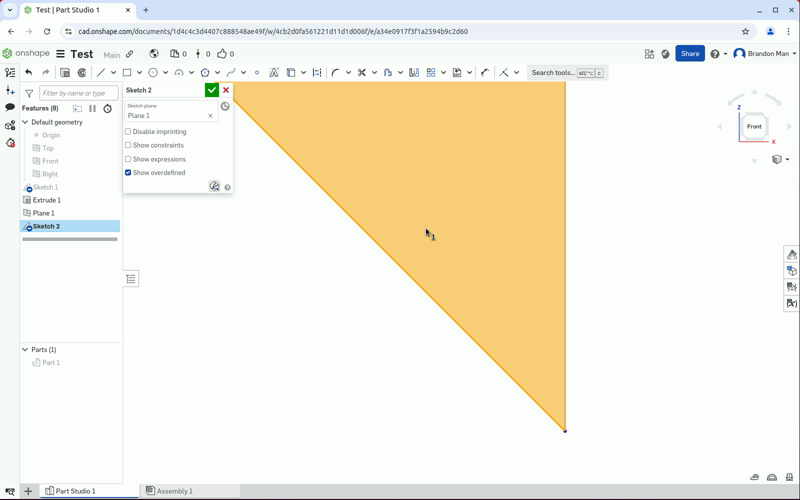
scroll(-6)
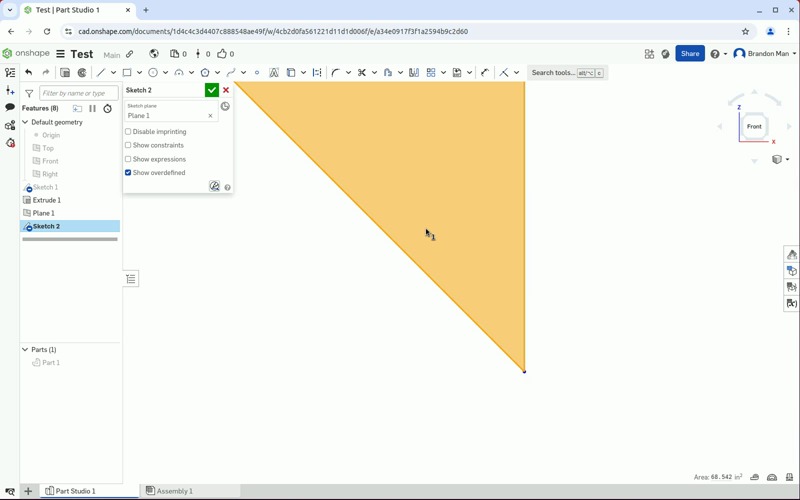
scroll(-6)
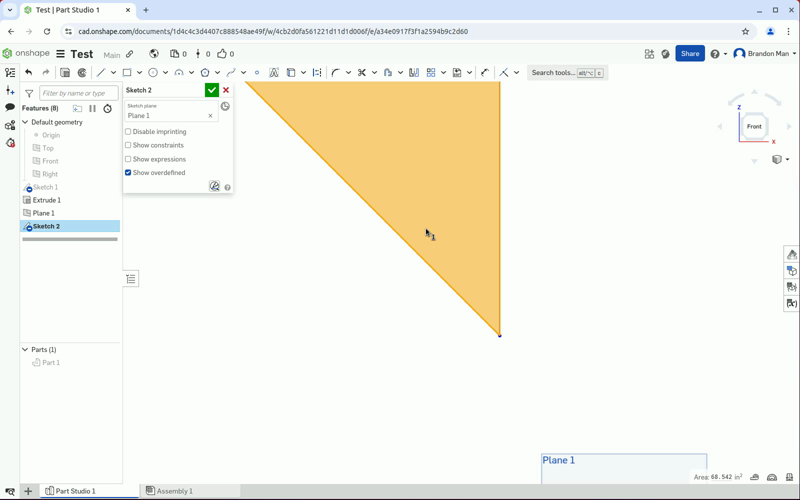
scroll(-6)
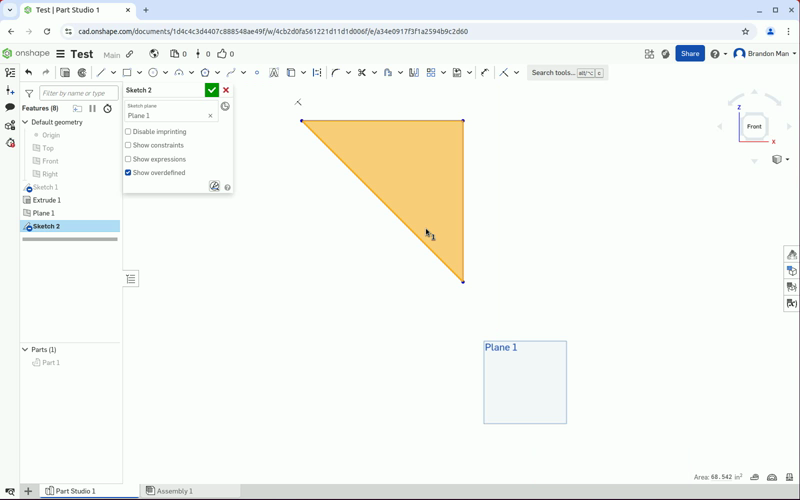
scroll(-6)
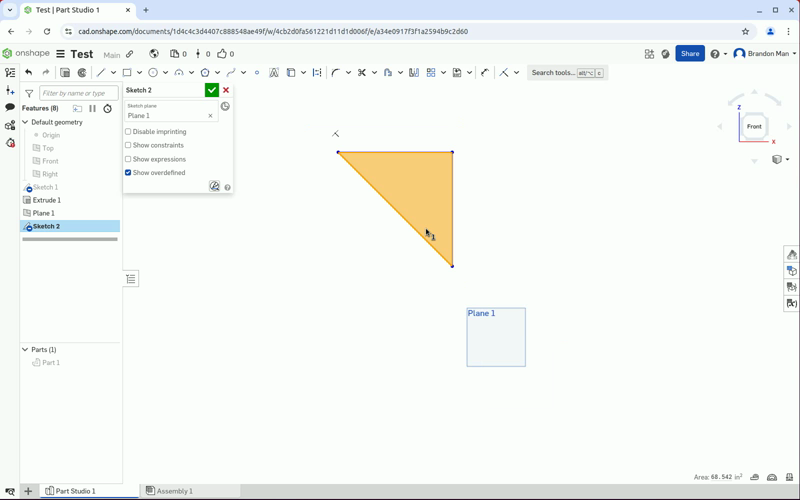
scroll(-6)
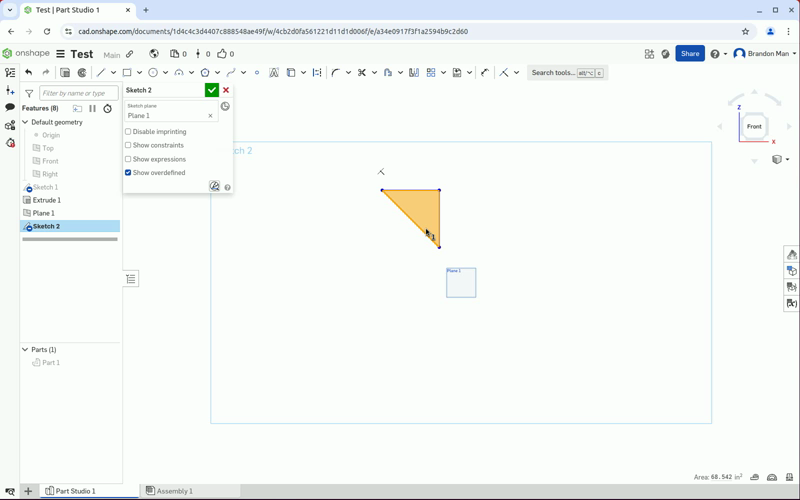
mouse_move(73, 352)
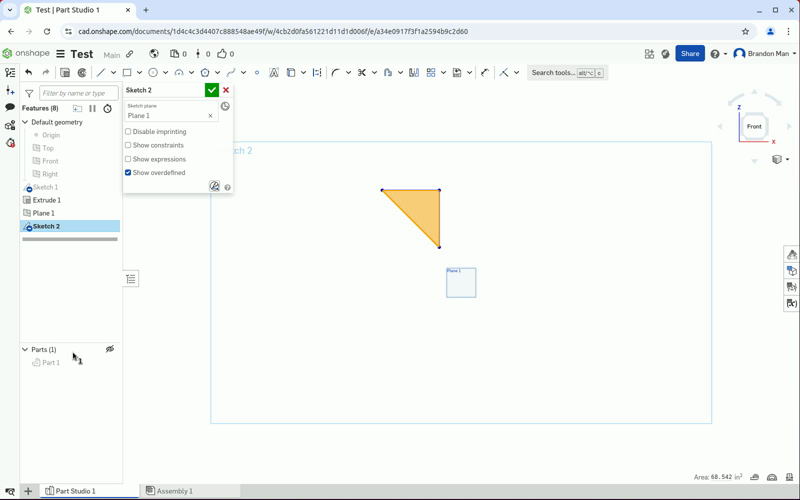
key(shift+y)
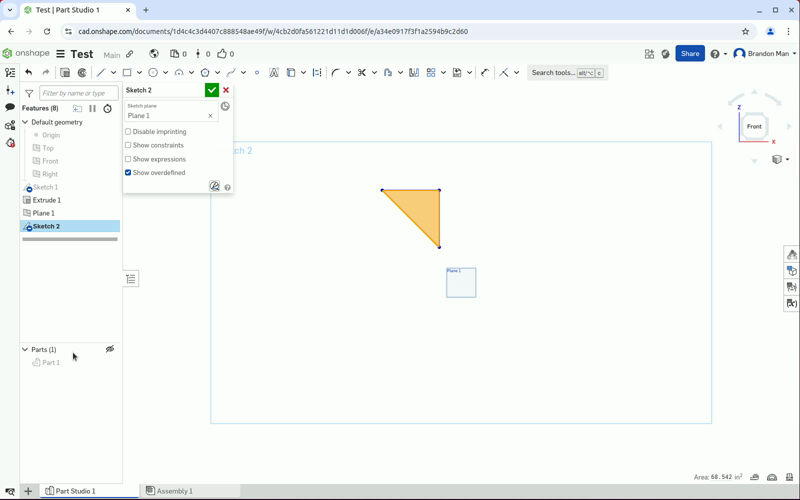
key(shift+e)
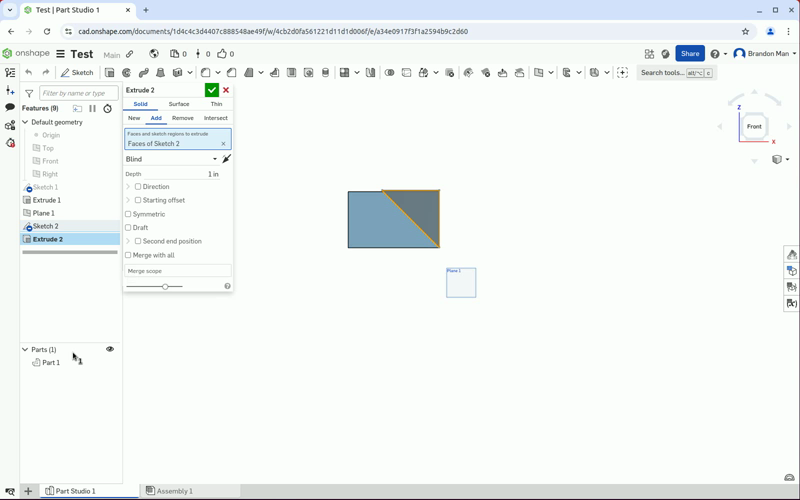
mouse_move(143, 106)
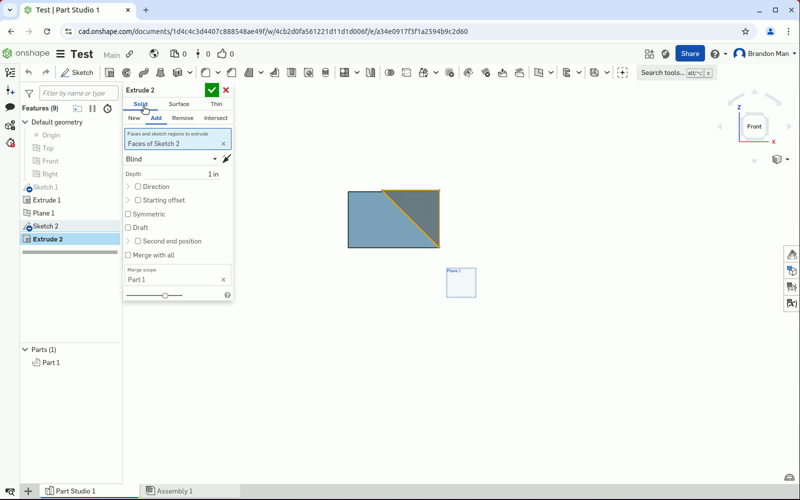
click(143, 106)
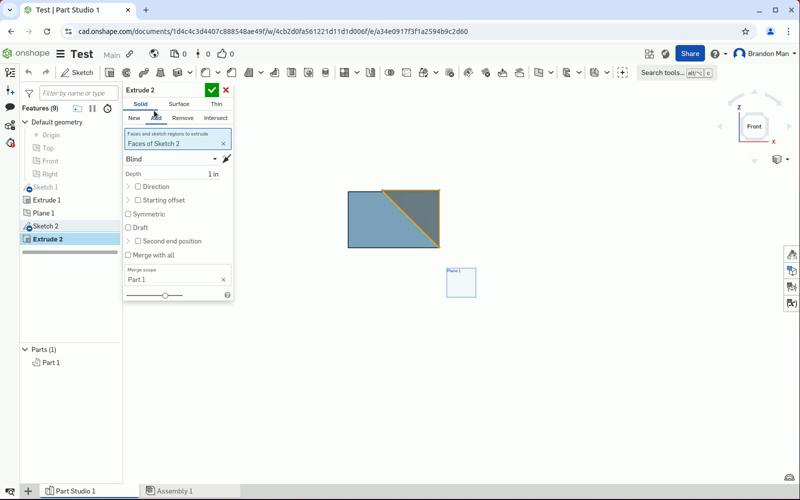
mouse_move(186, 120)
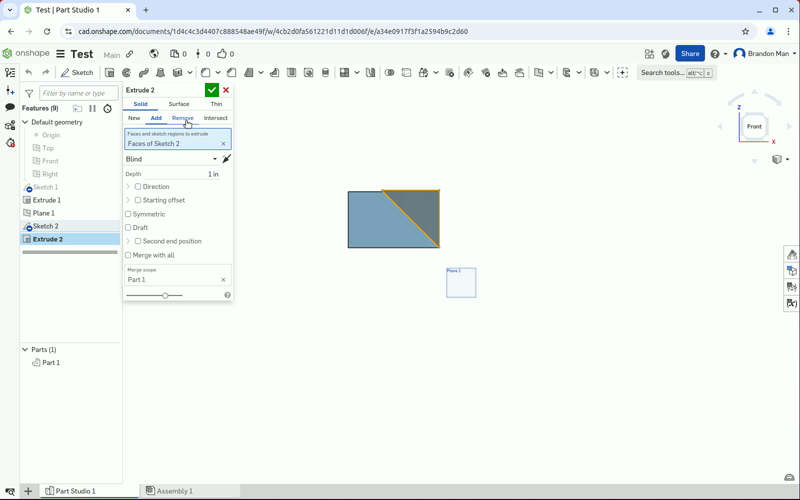
click(186, 120)
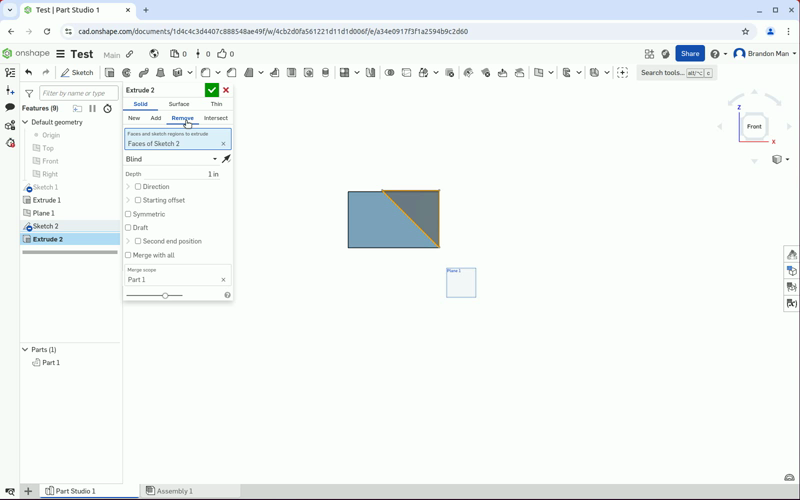
key(tab, 4)
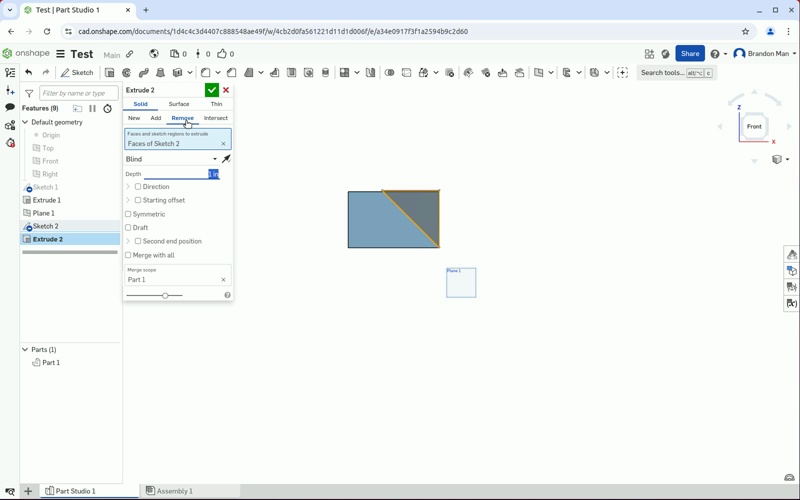
text(4.574)
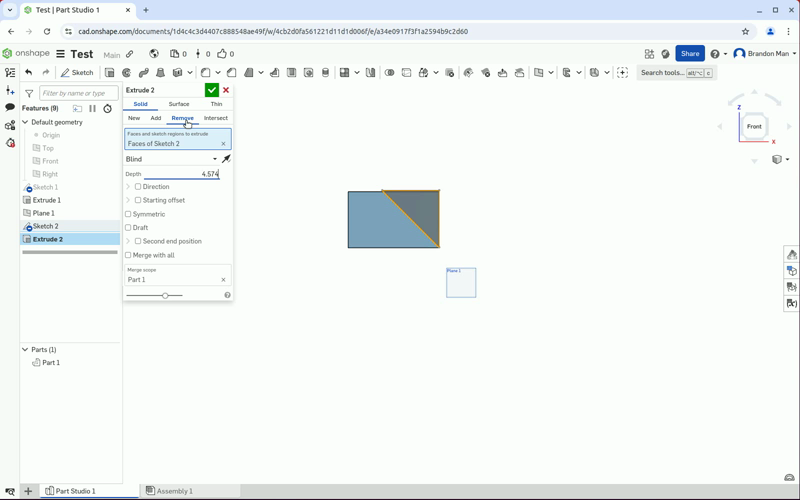
key(tab, 6)
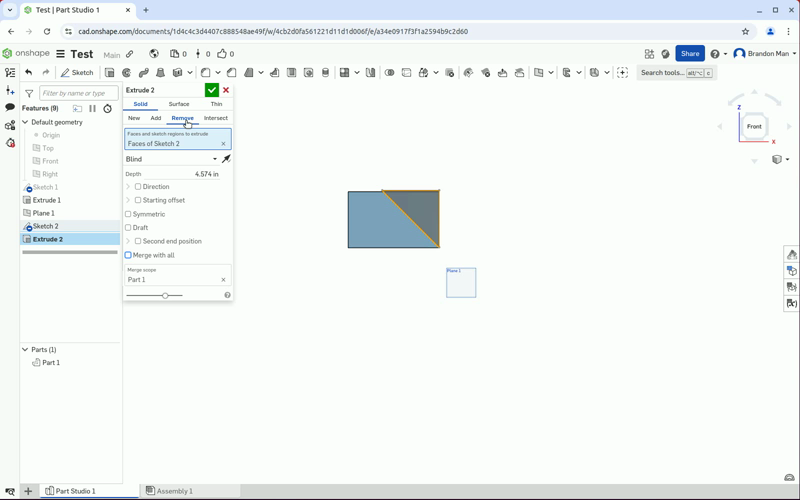
key(space)
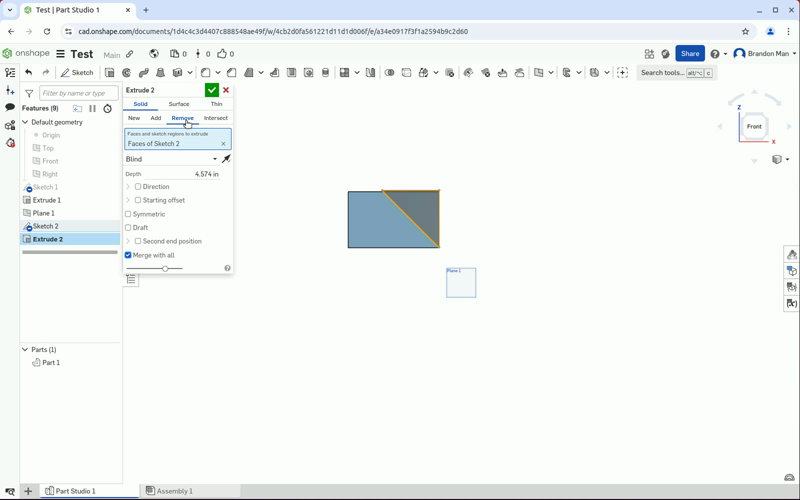
key(enter)
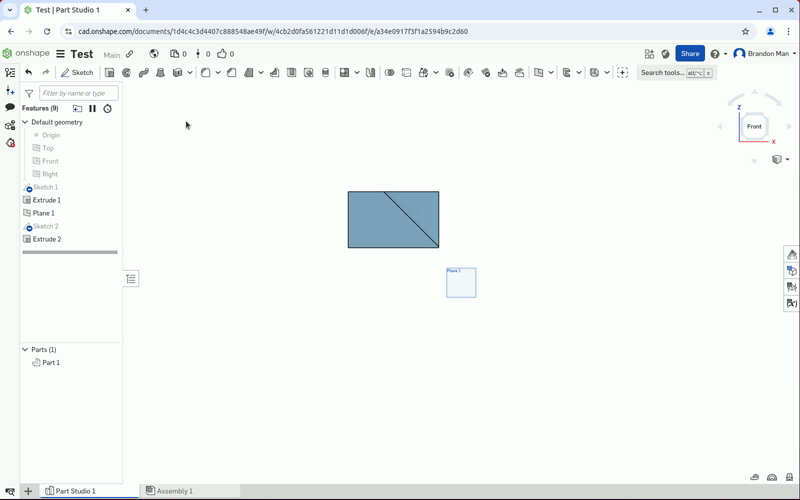
key(shift+h)
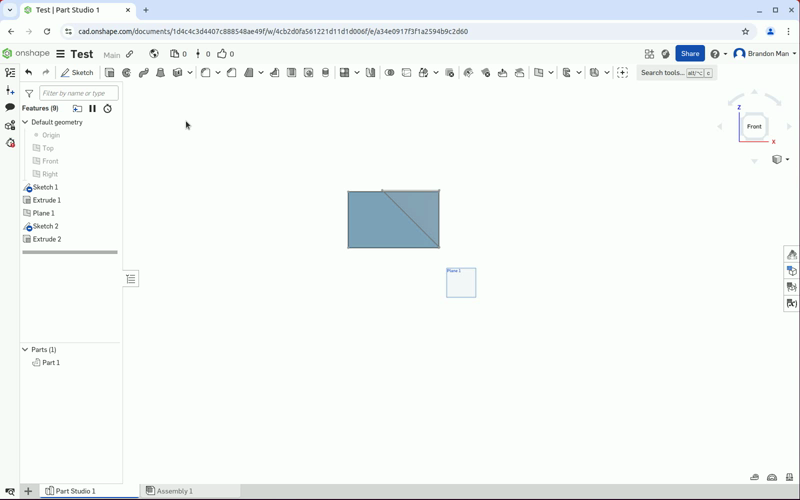
key(shift+h)
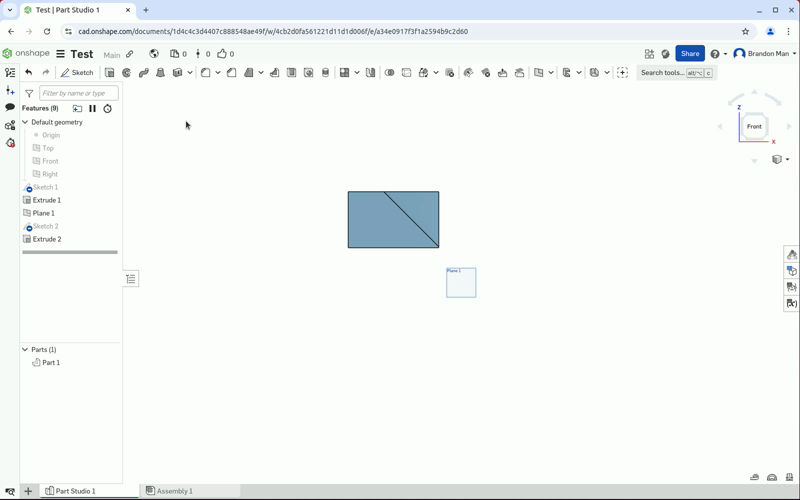
mouse_move(73, 189)
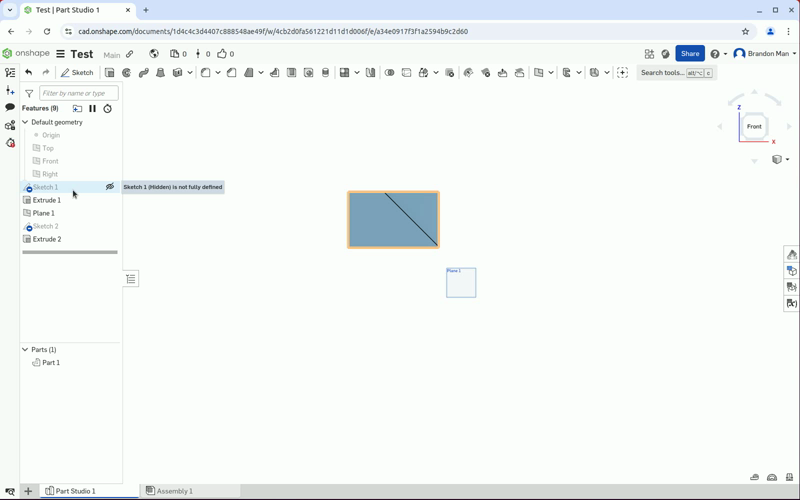
click(73, 189)
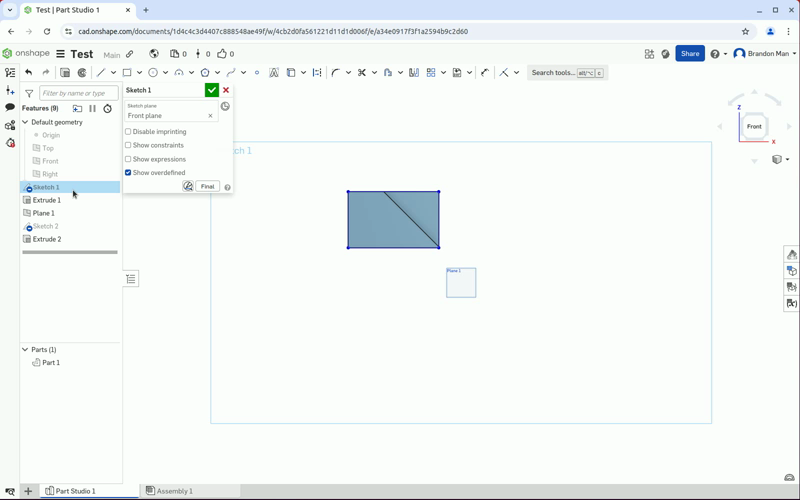
mouse_move(229, 92)
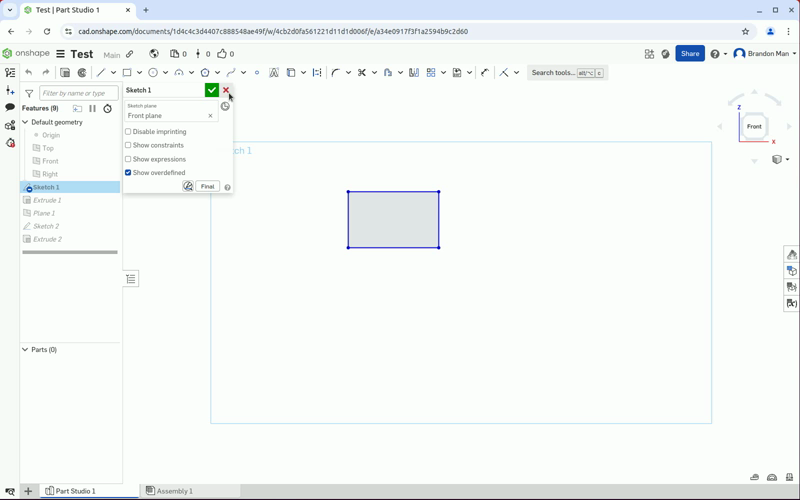
click(229, 92)
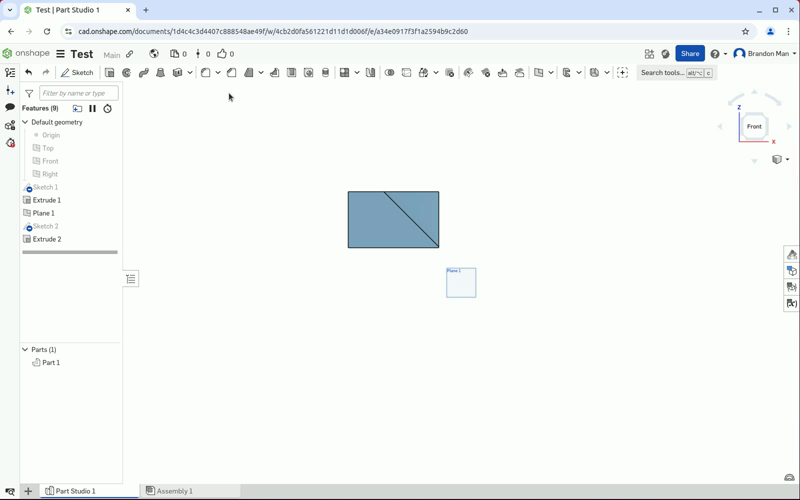
mouse_move(541, 75)
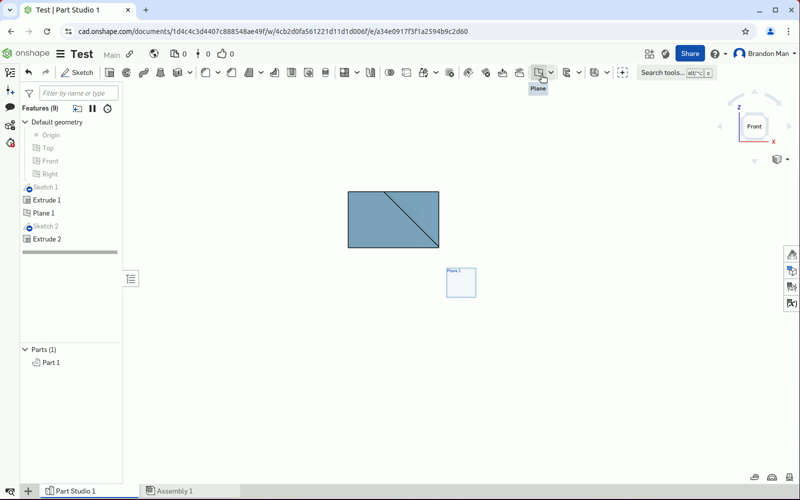
click(541, 75)
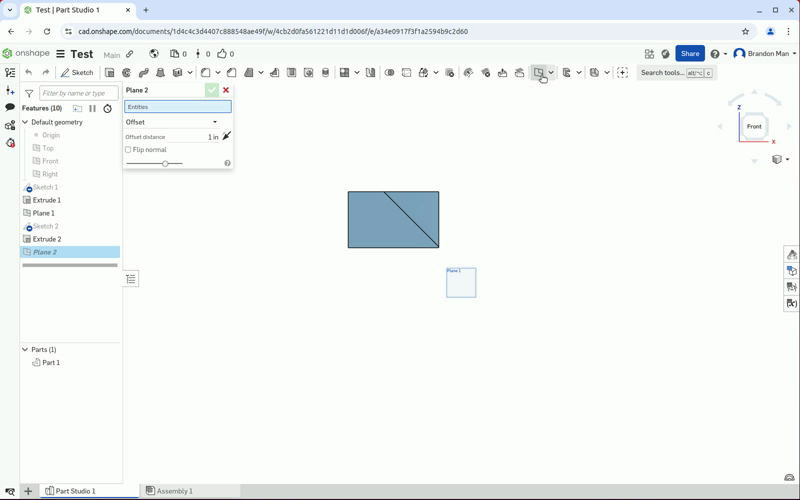
mouse_move(73, 163)
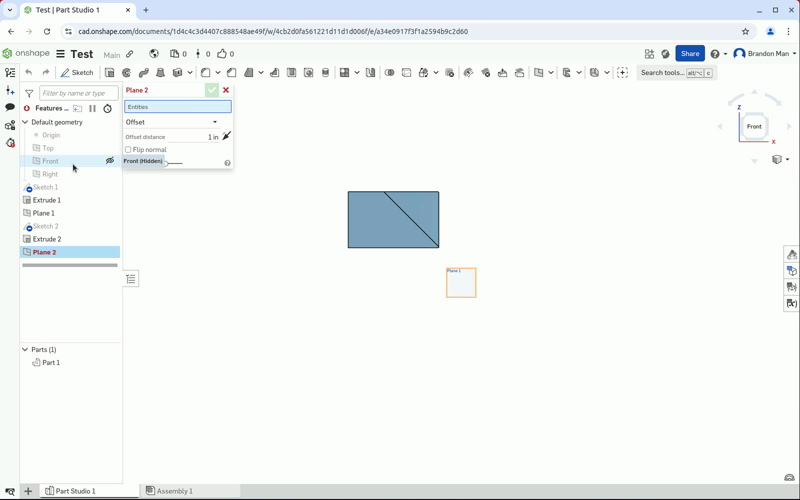
click(73, 163)
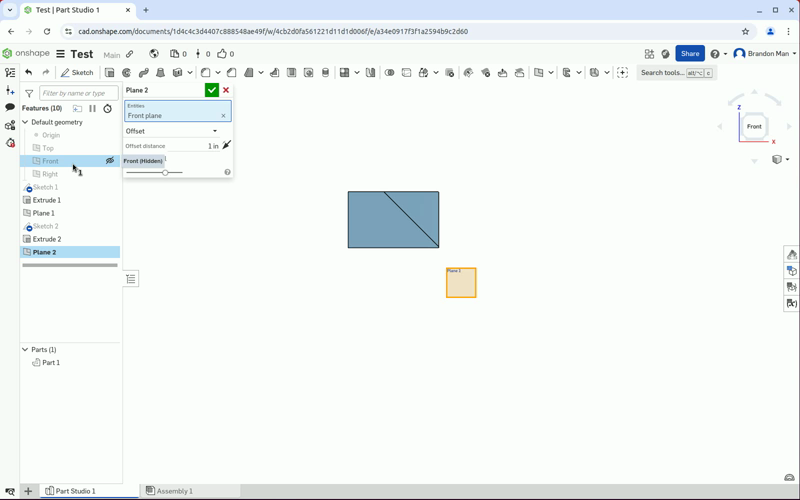
key(tab, 2)
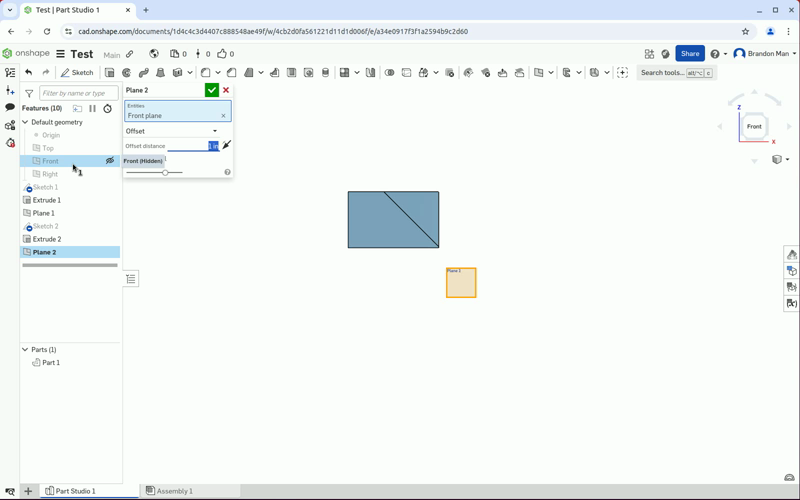
text(6.994)
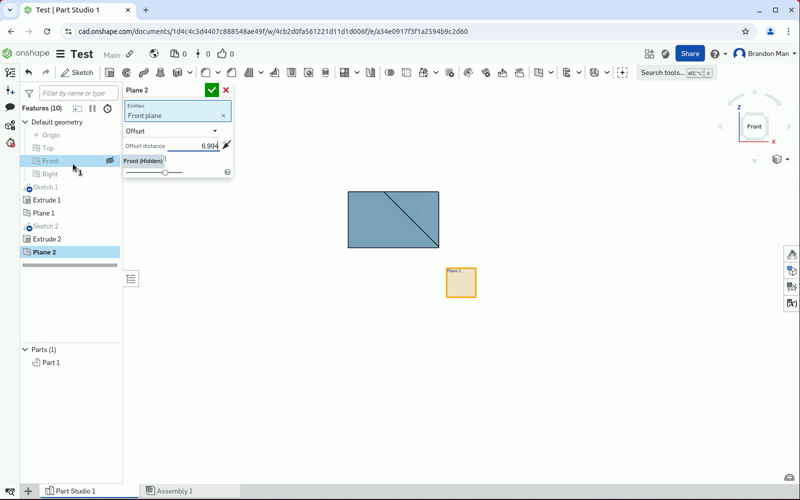
key(enter, 2)
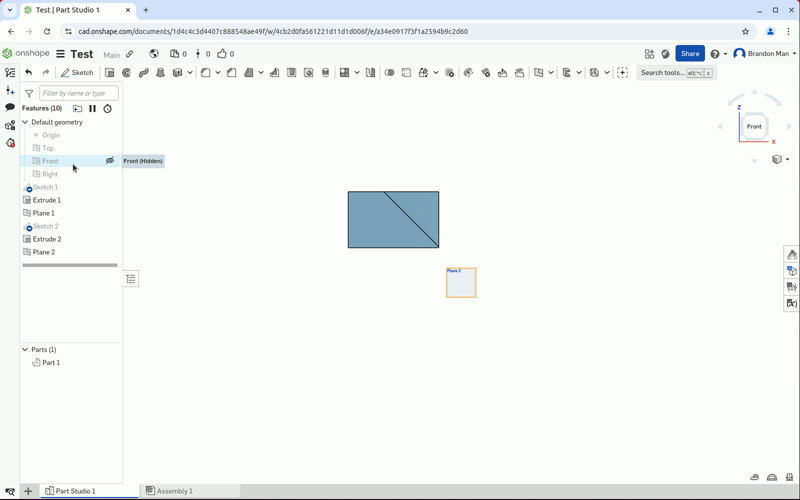
key(shift+s)
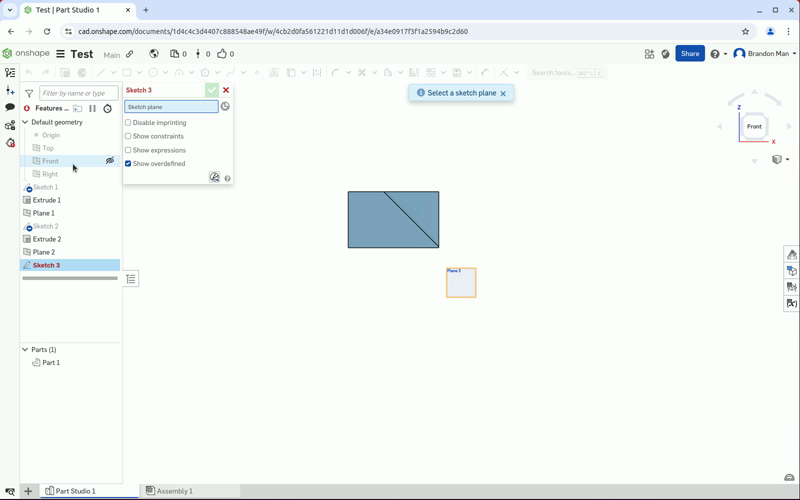
mouse_move(73, 254)
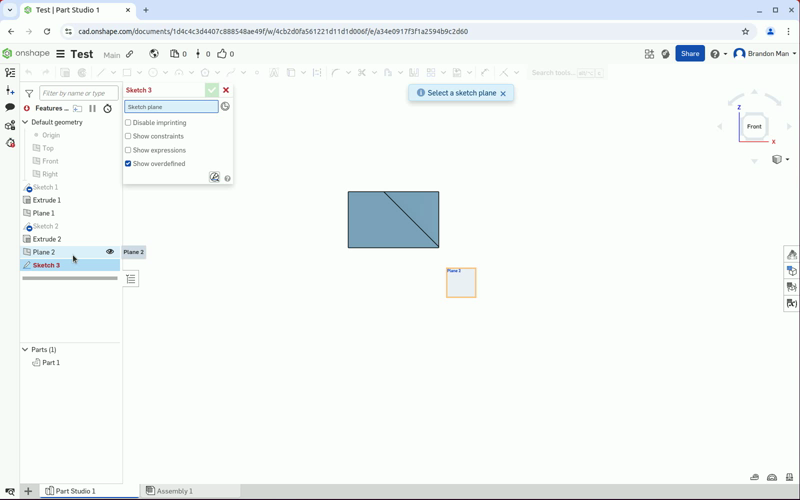
click(73, 254)
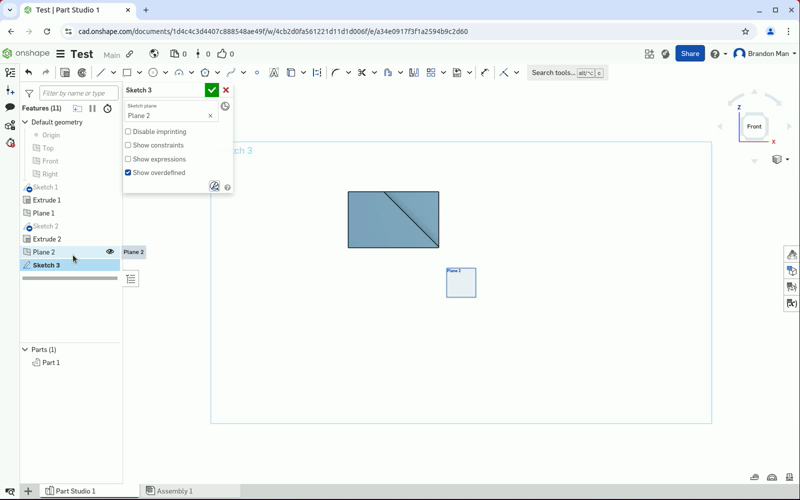
mouse_move(73, 352)
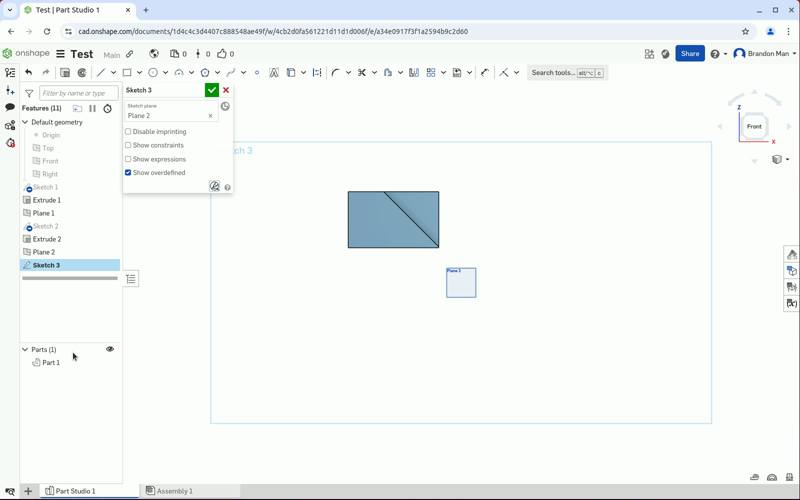
key(y)
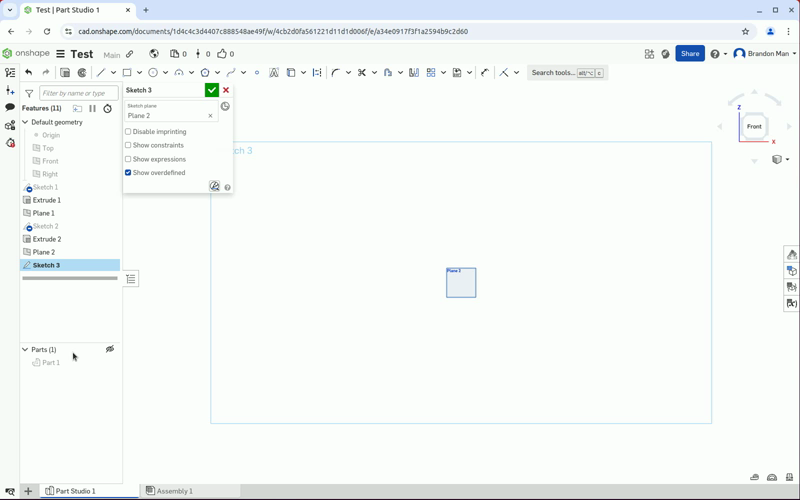
key(l)
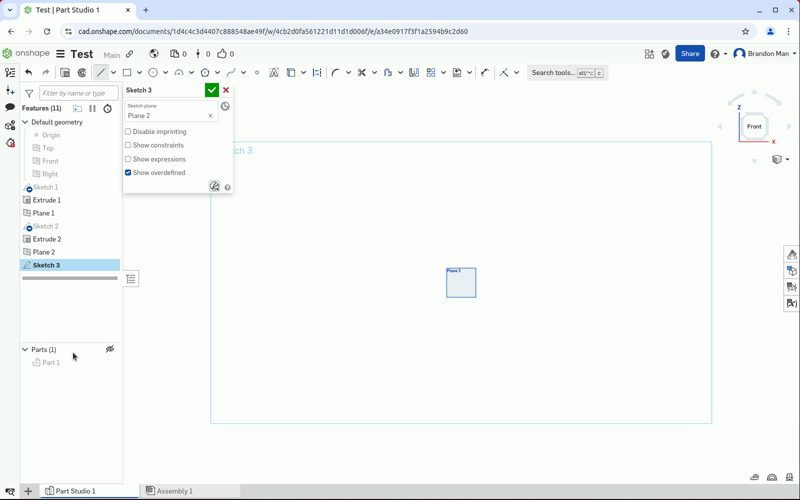
key_down(shift)
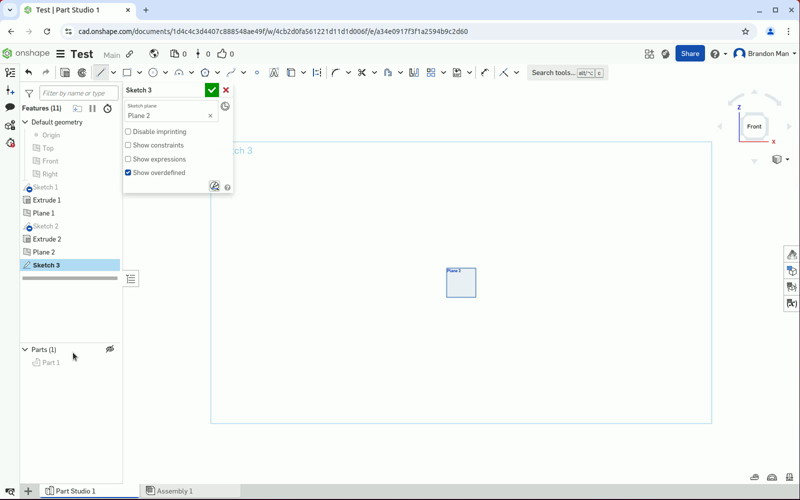
mouse_move(382, 190)
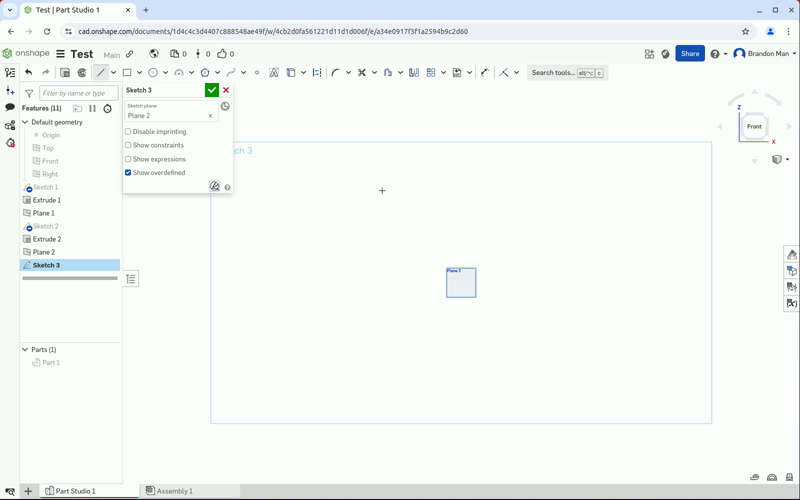
click(382, 190)
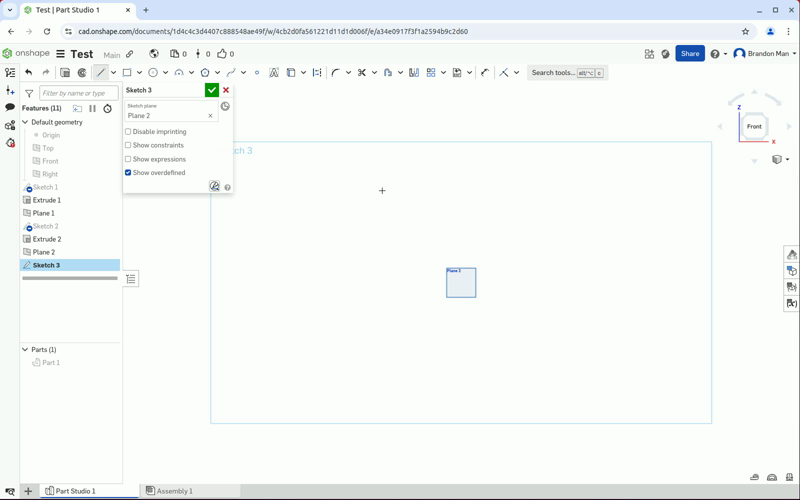
key_up(shift)
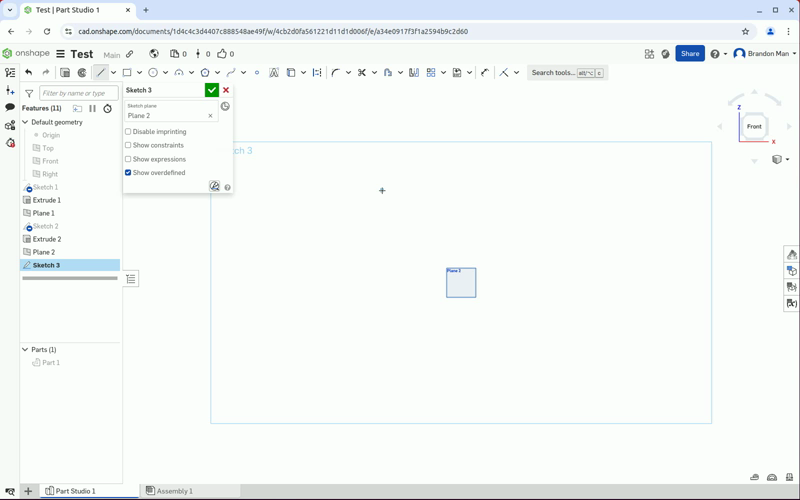
key_down(shift)
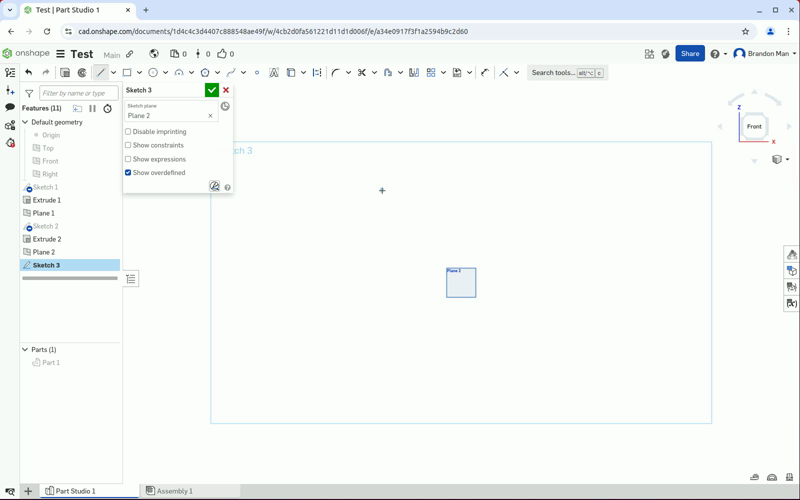
mouse_move(412, 190)
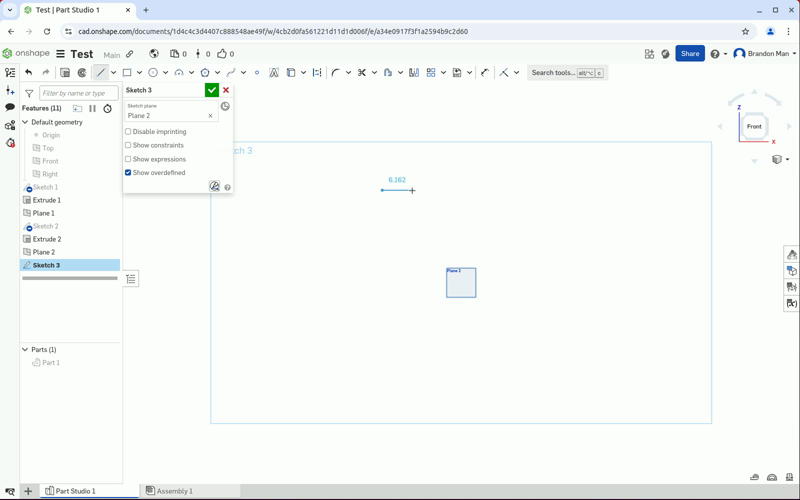
mouse_move(404, 213)
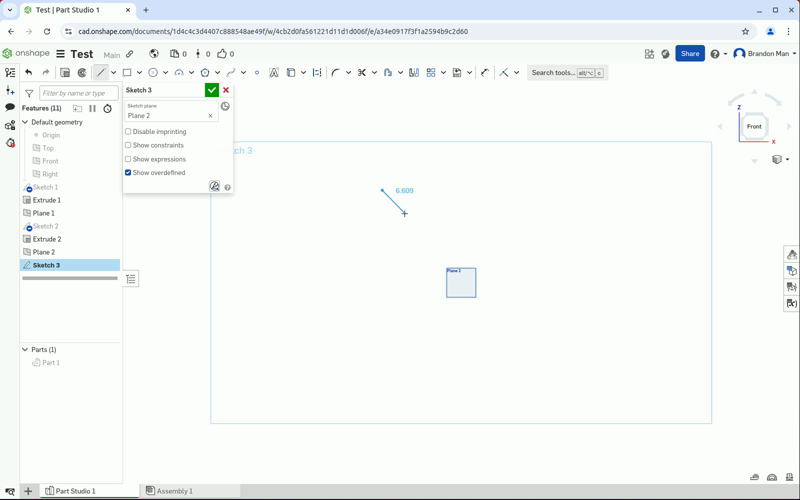
click(404, 213)
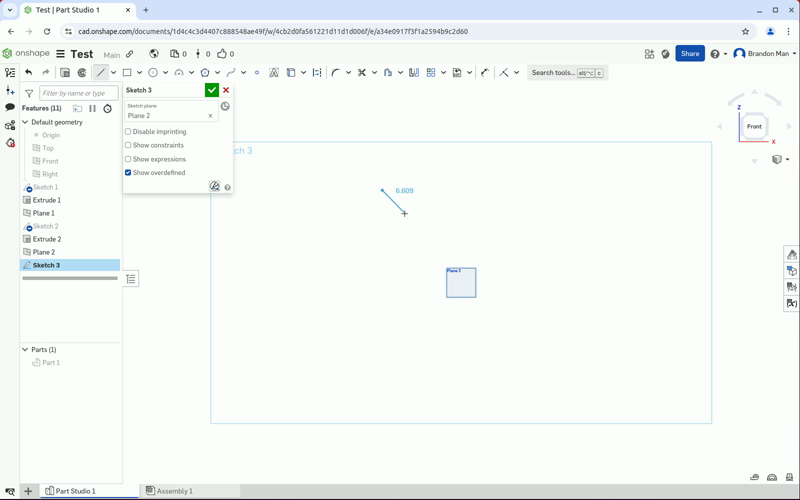
key_up(shift)
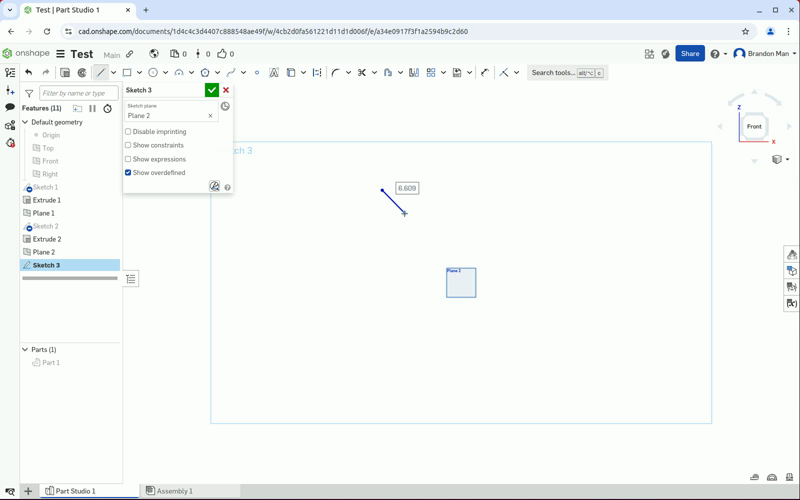
key_down(shift)
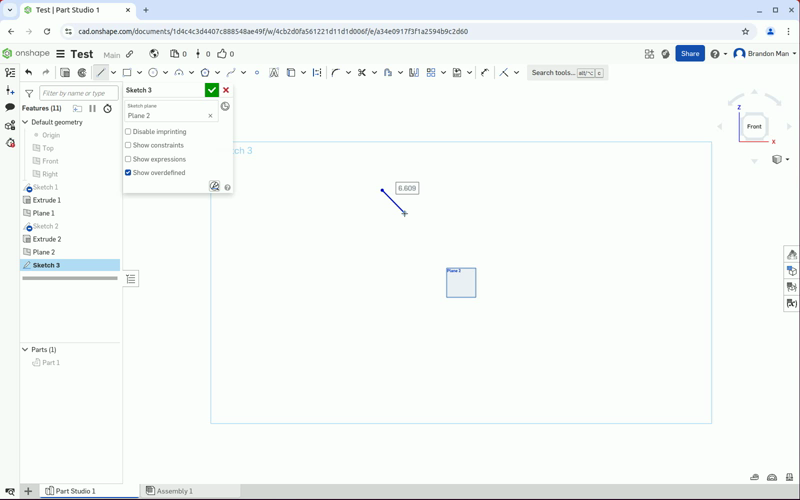
mouse_move(434, 213)
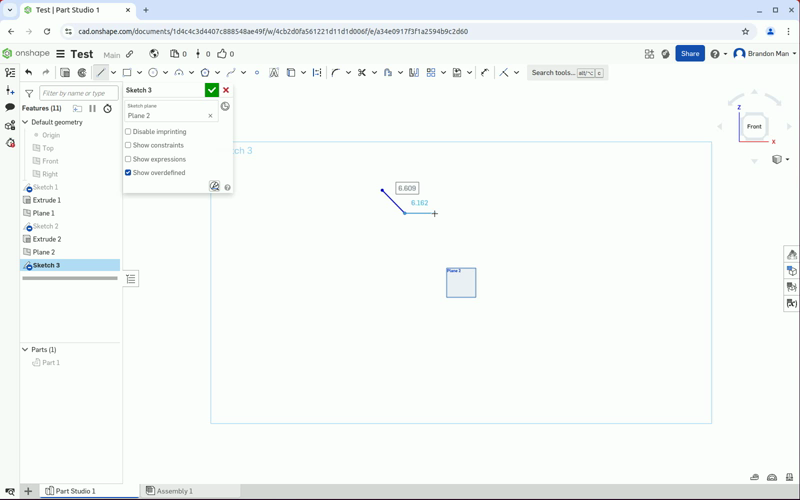
mouse_move(439, 213)
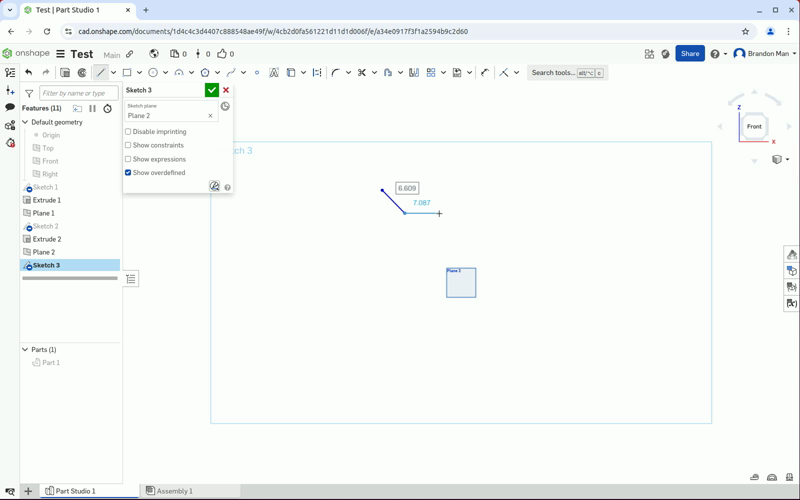
click(439, 213)
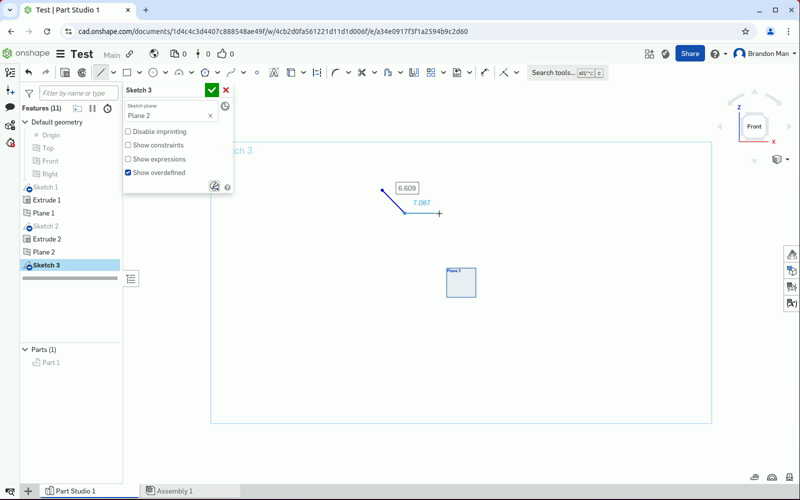
key_up(shift)
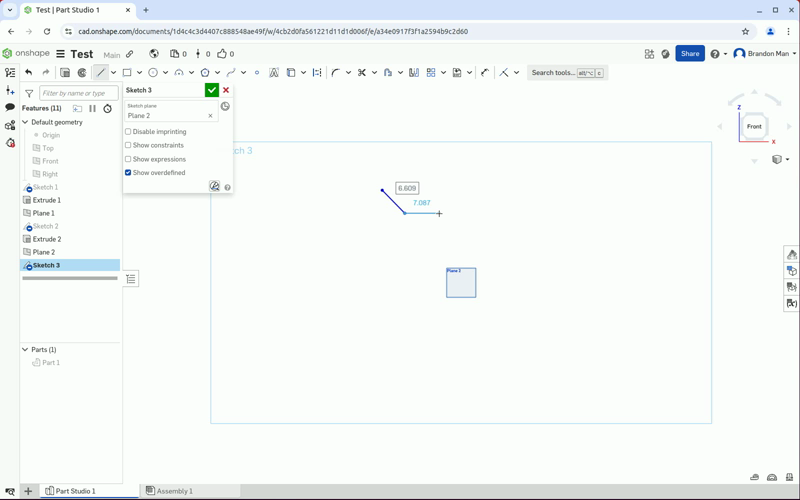
key_down(shift)
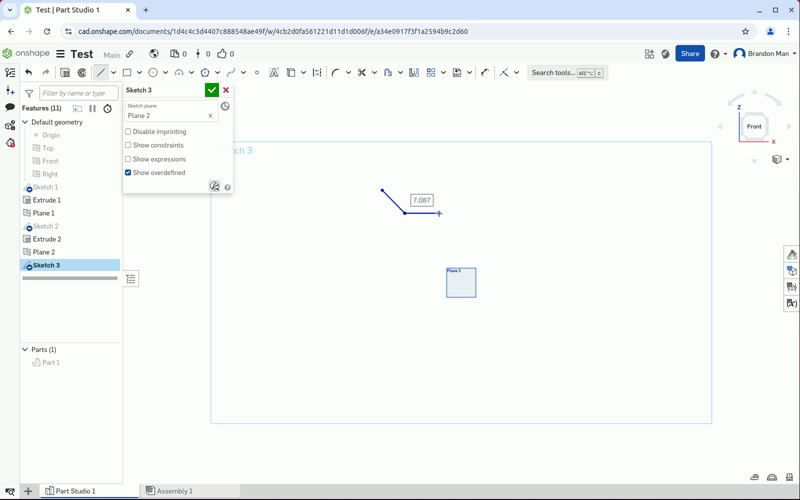
mouse_move(469, 213)
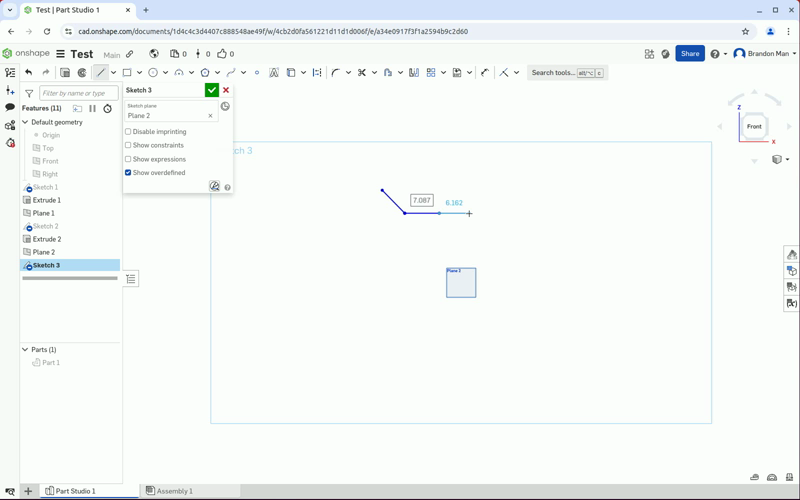
mouse_move(439, 190)
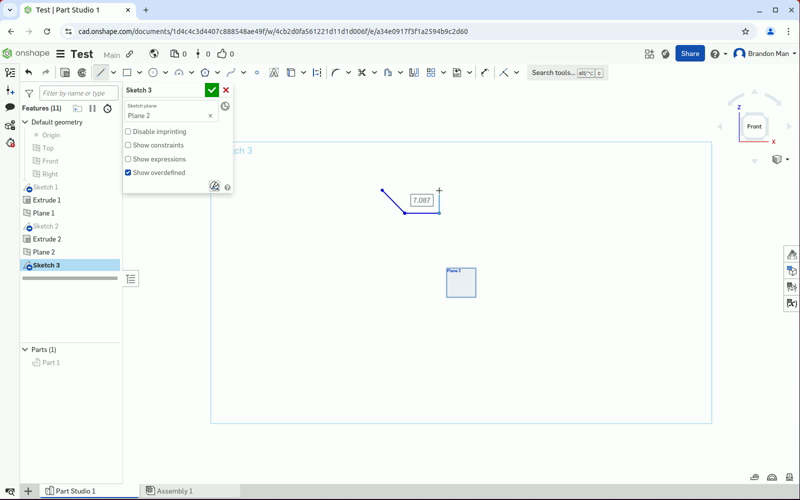
click(439, 190)
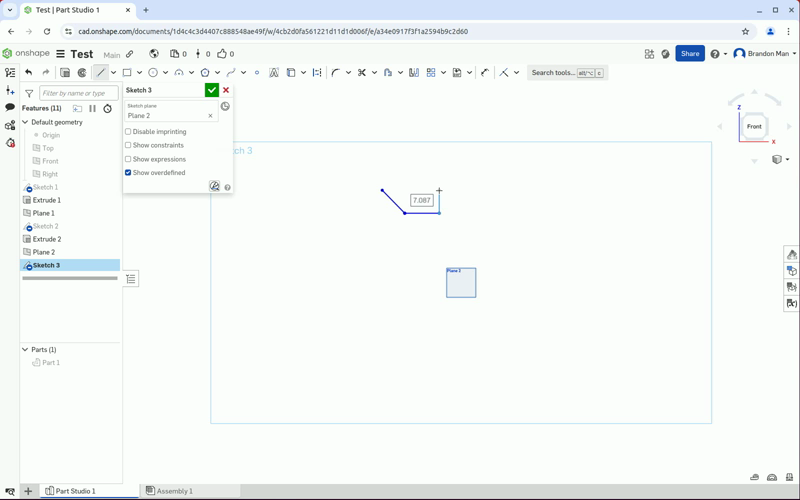
key_up(shift)
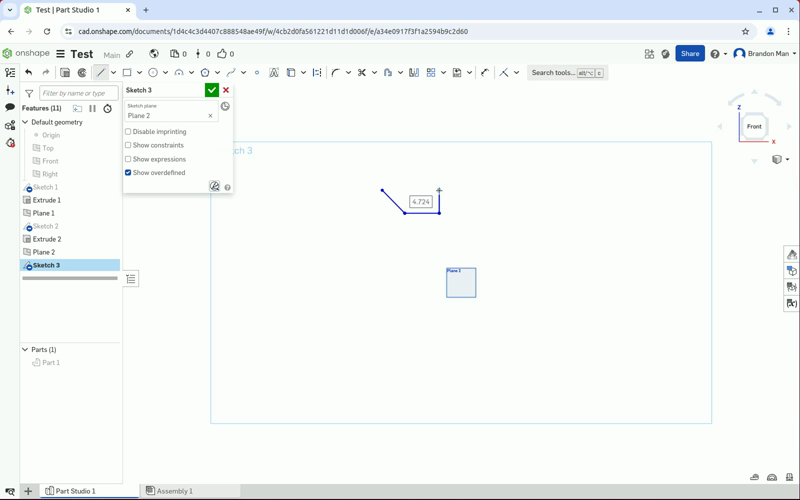
mouse_move(469, 190)
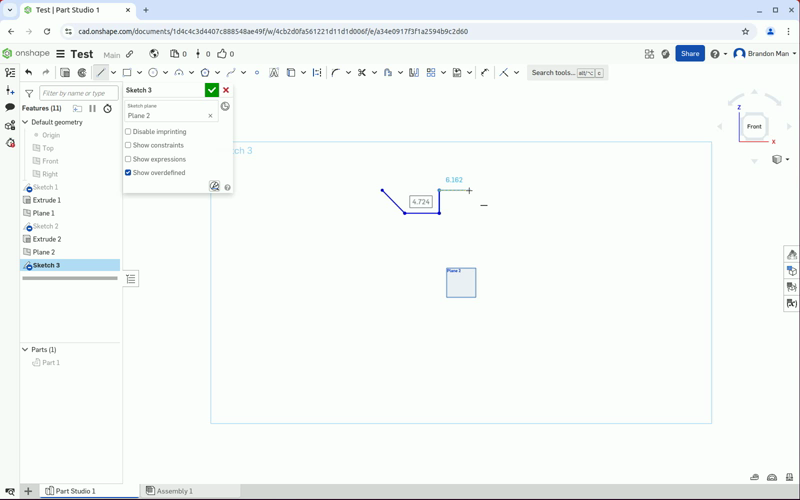
key_down(shift)
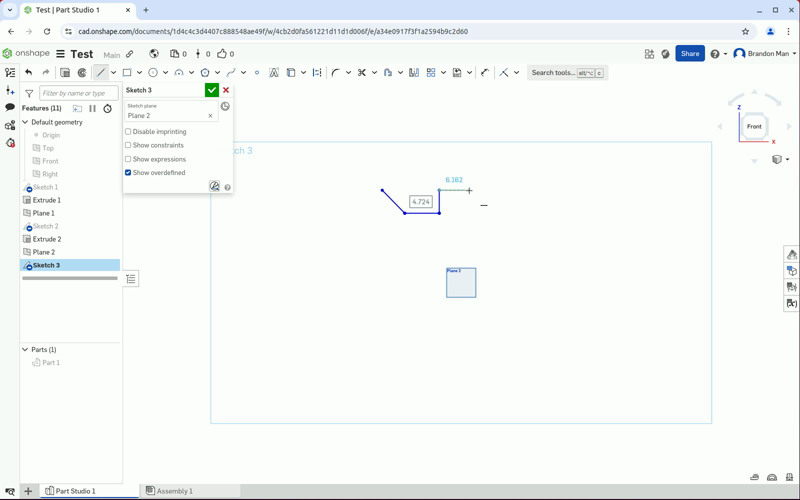
mouse_move(382, 190)
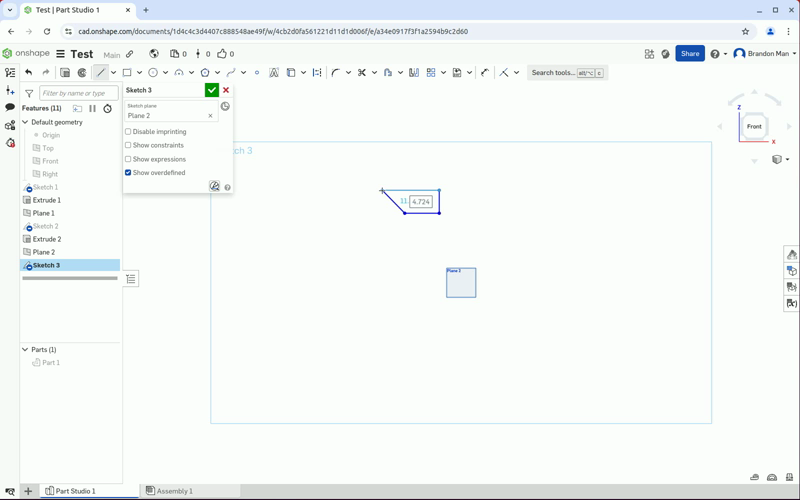
key_up(shift)
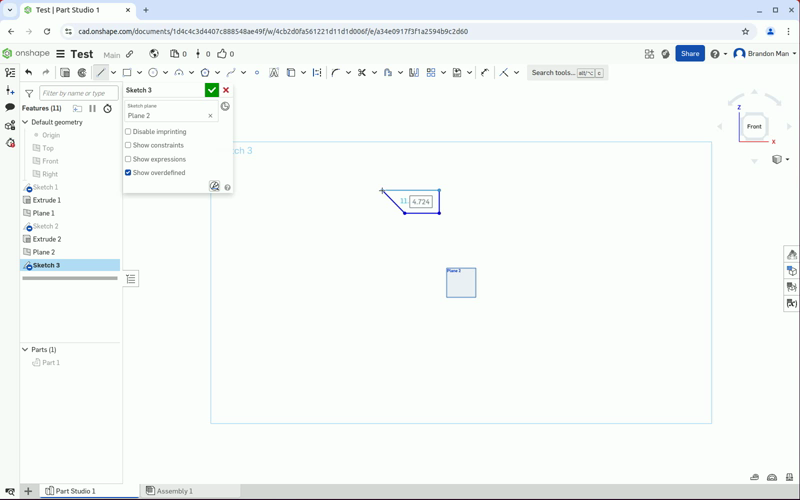
click(382, 190)
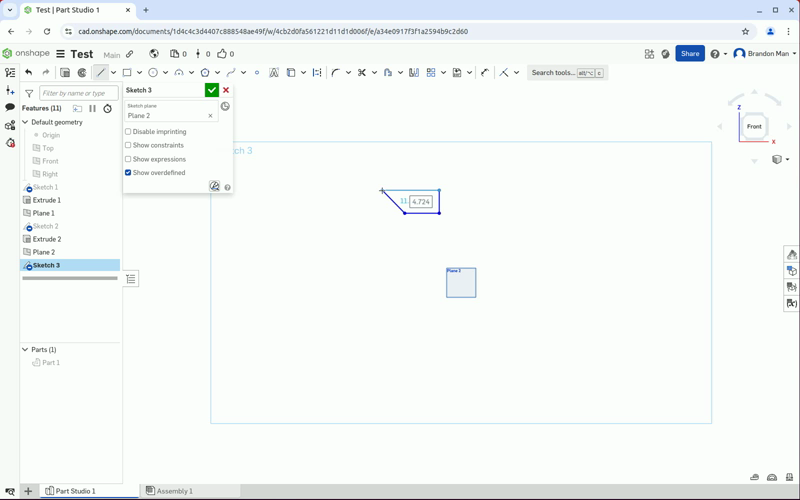
key(esc)
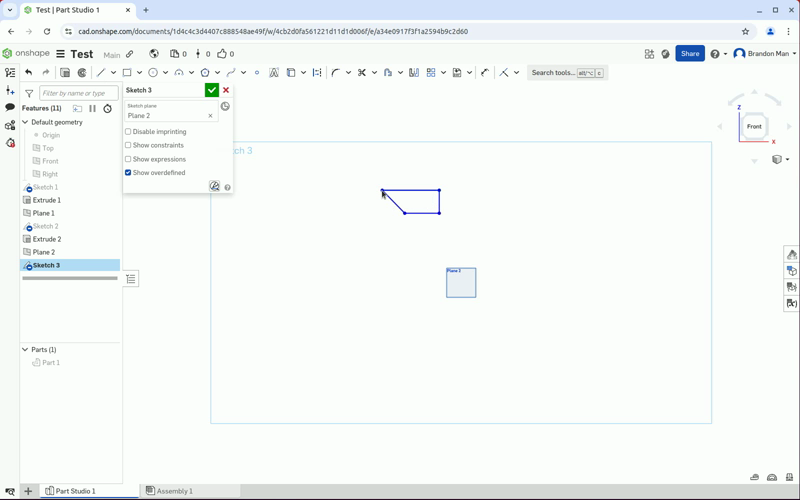
mouse_move(395, 200)
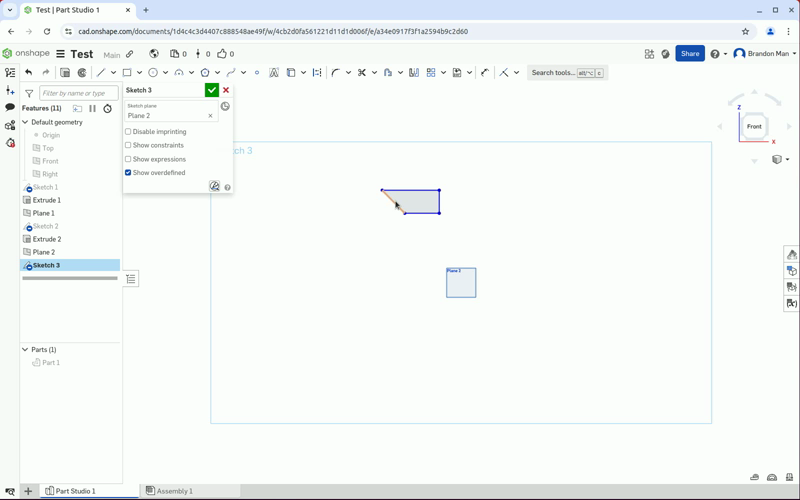
scroll(6)
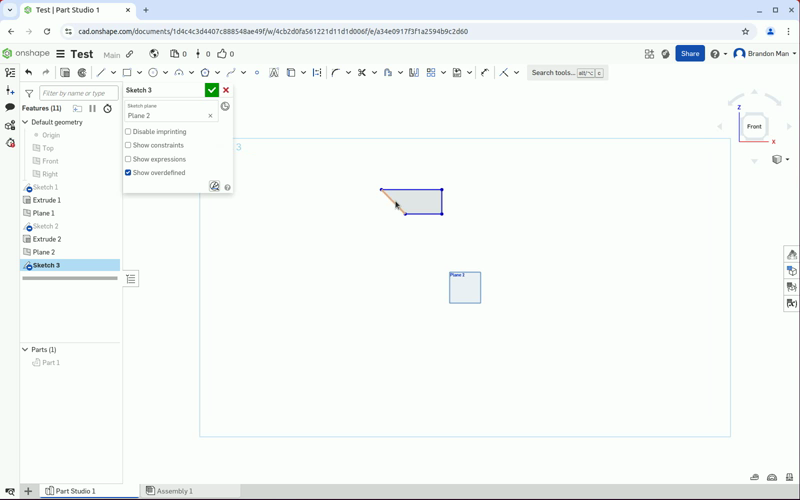
scroll(6)
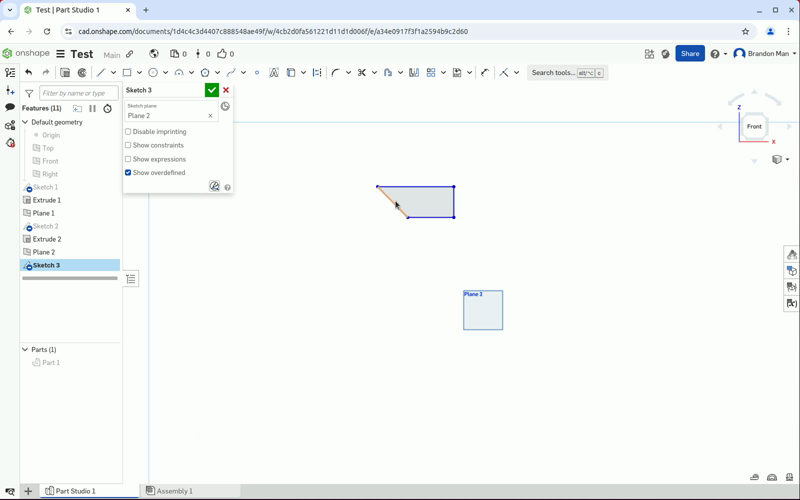
scroll(6)
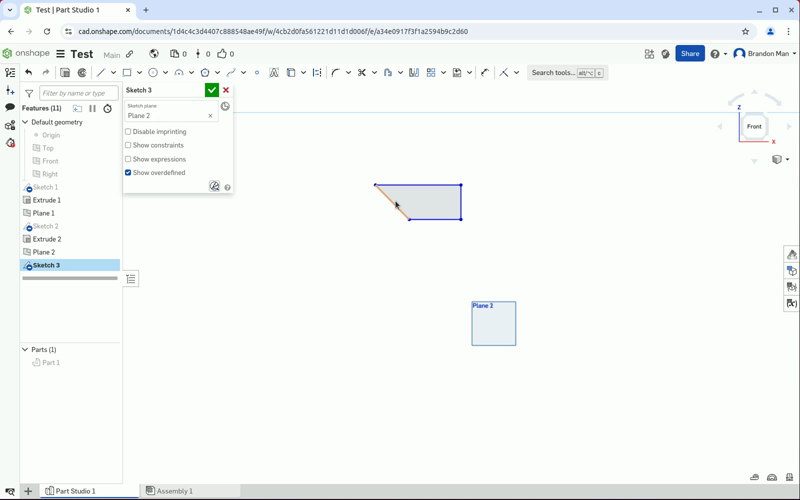
scroll(6)
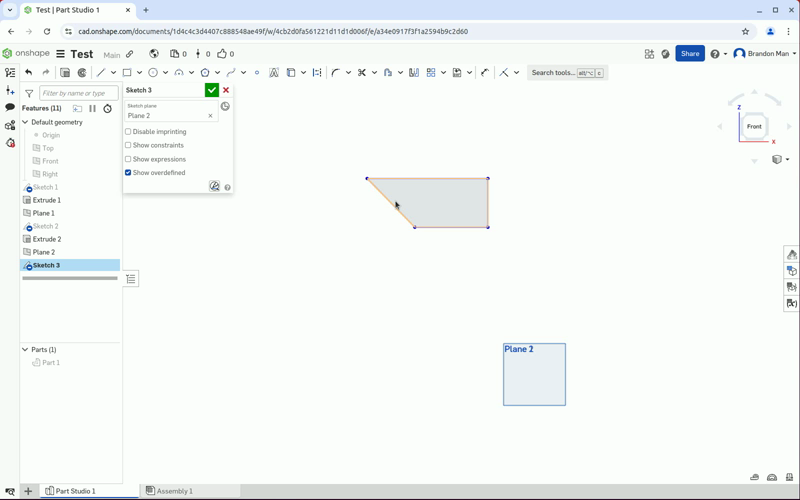
scroll(6)
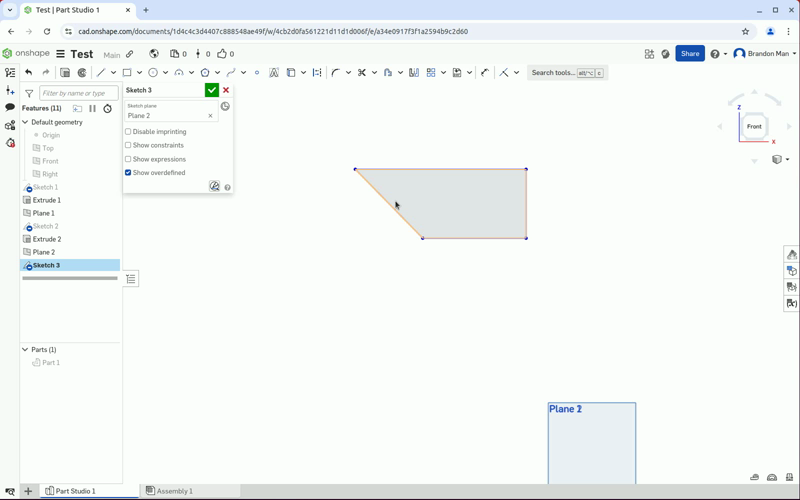
scroll(6)
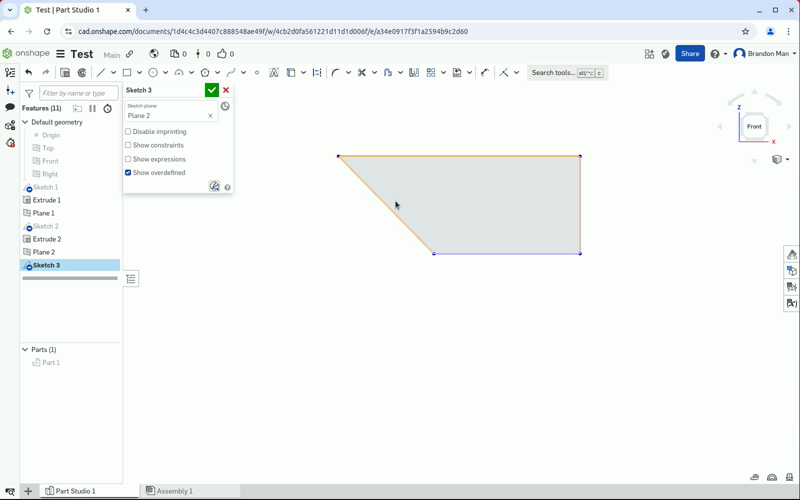
scroll(6)
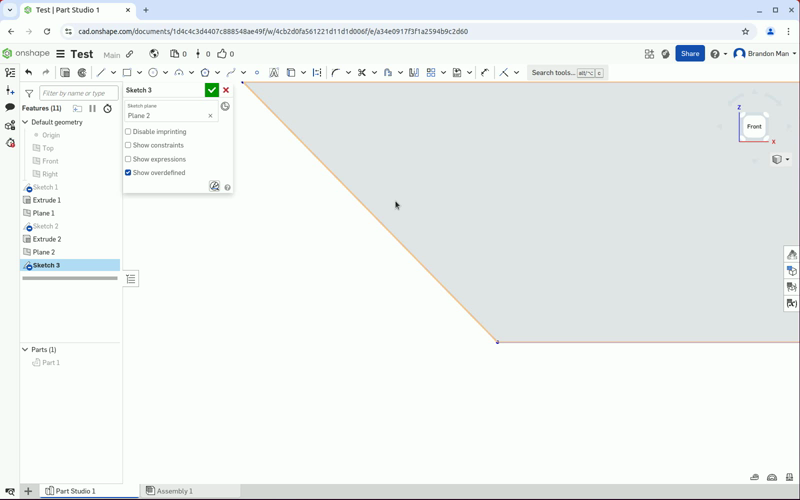
click(395, 200)
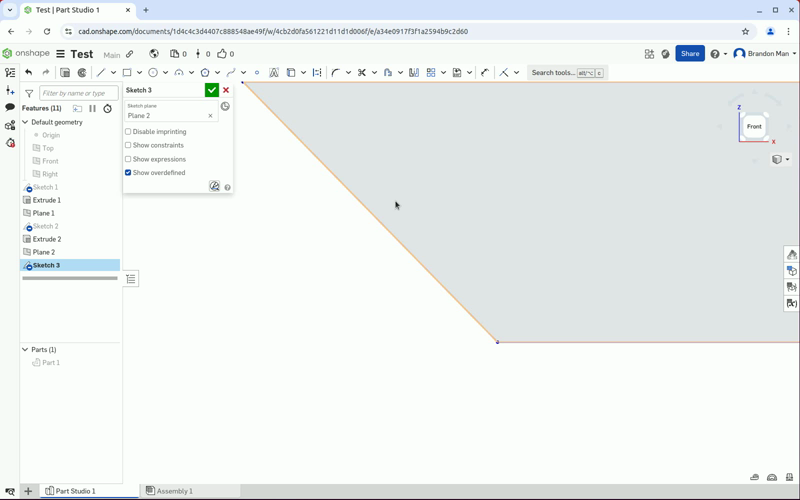
scroll(-6)
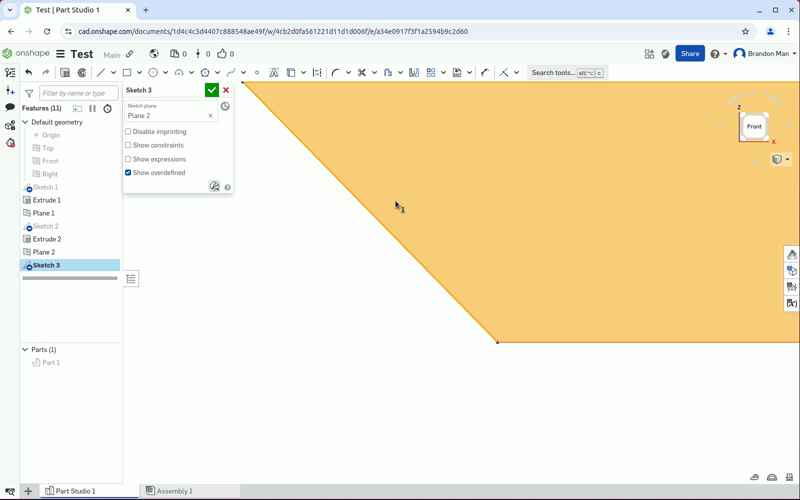
scroll(-6)
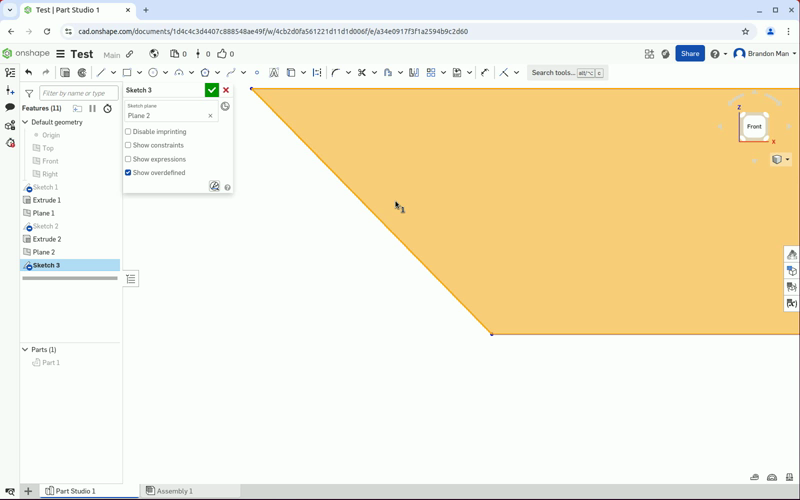
scroll(-6)
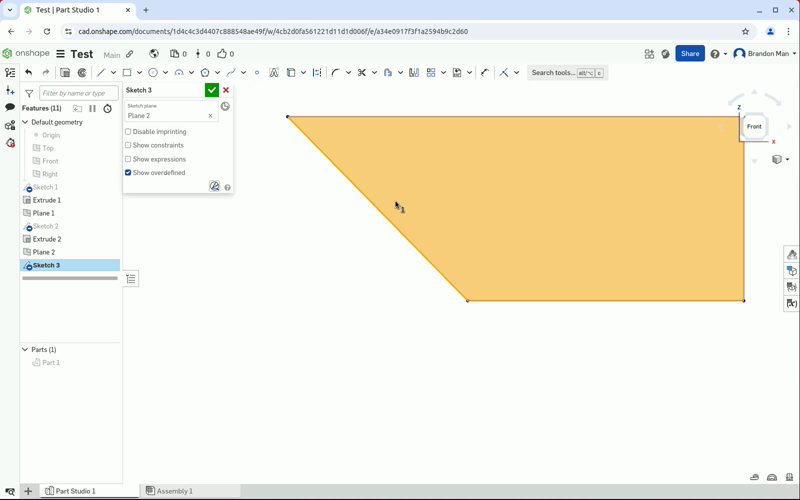
scroll(-6)
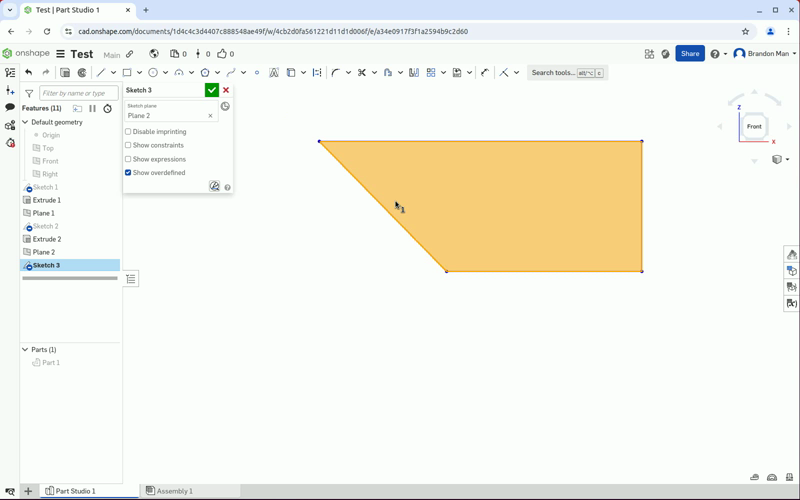
scroll(-6)
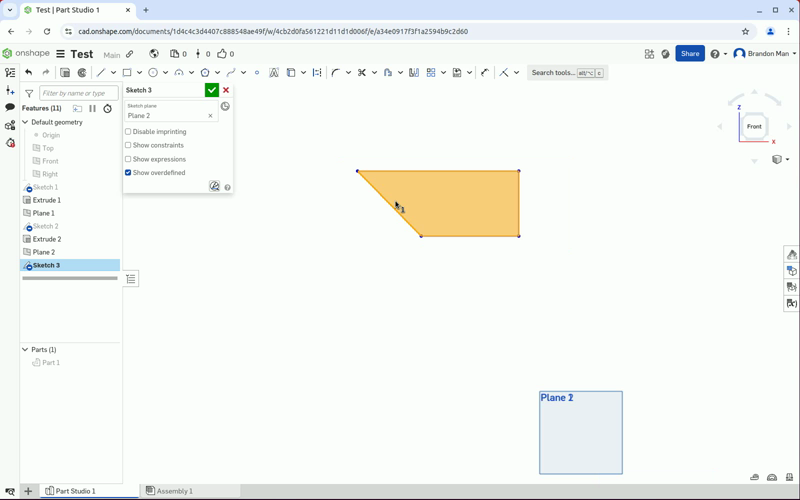
scroll(-6)
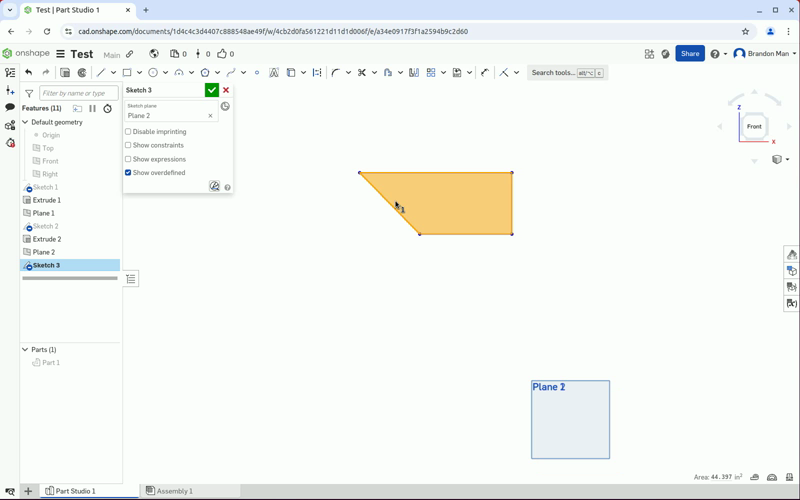
scroll(-6)
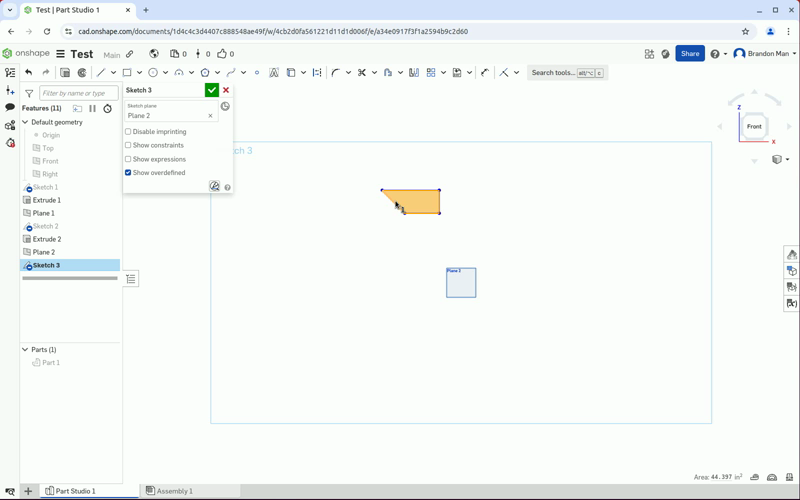
mouse_move(73, 352)
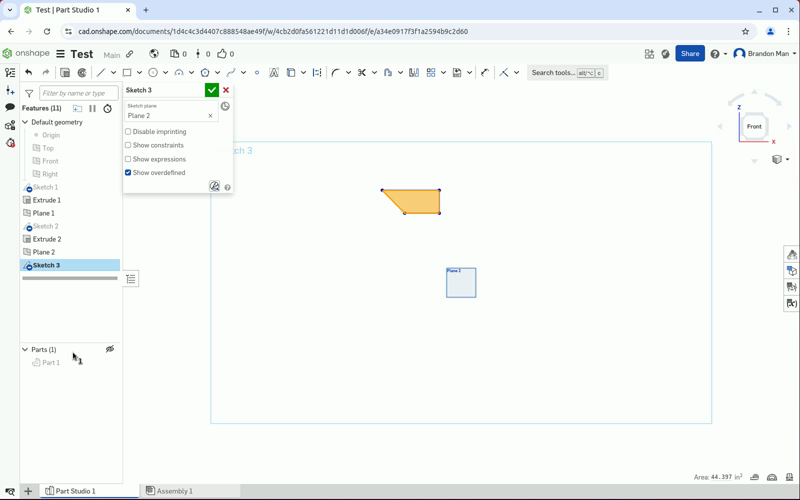
key(shift+y)
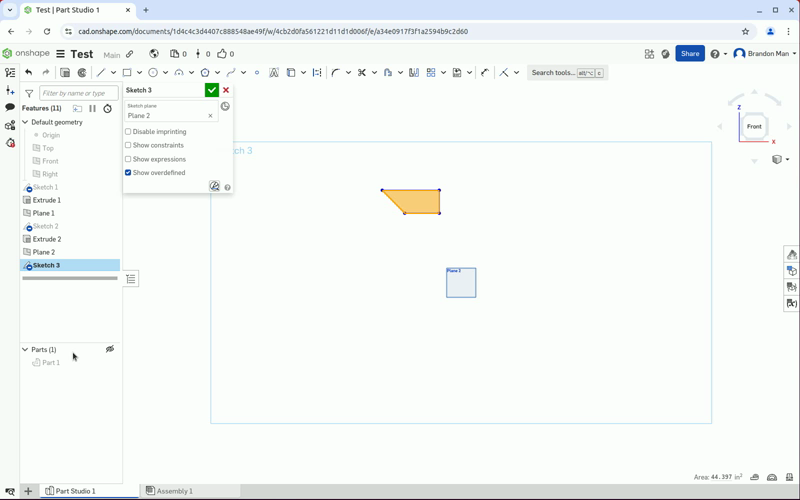
key(shift+e)
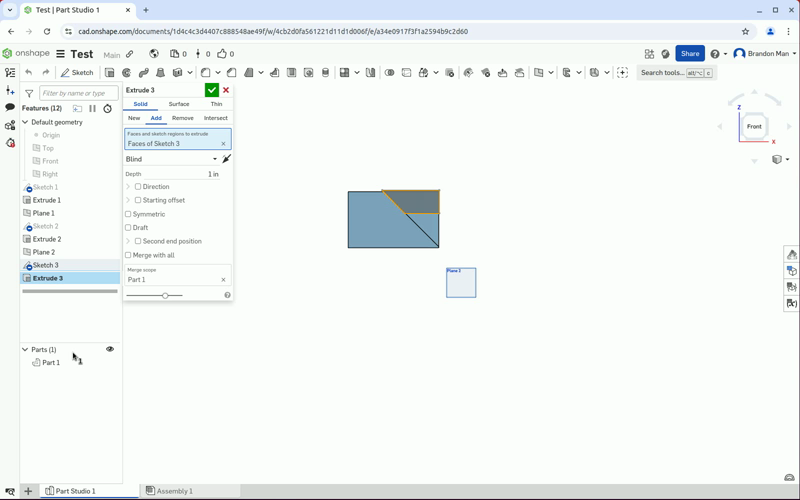
mouse_move(143, 106)
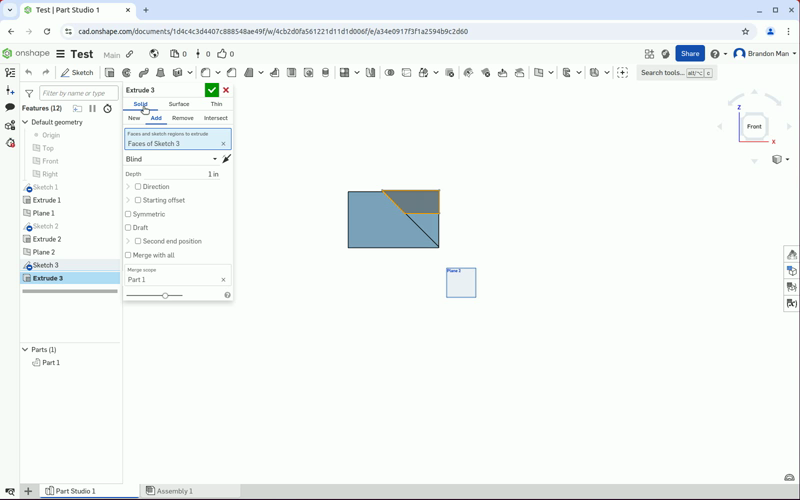
click(143, 106)
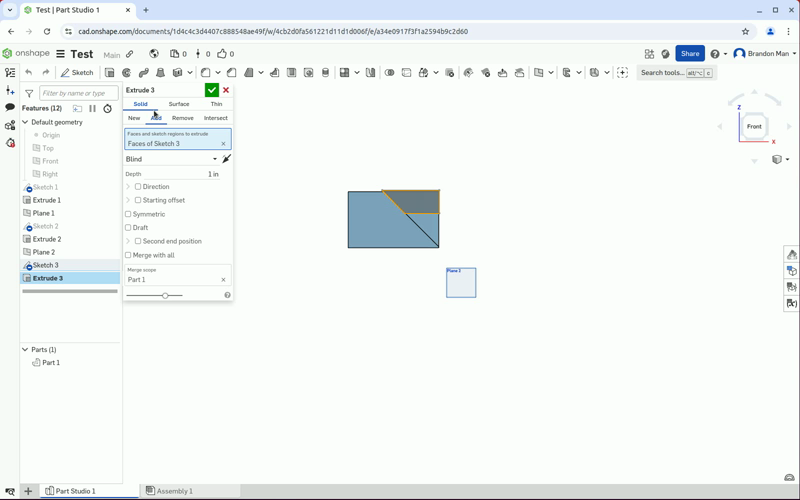
mouse_move(186, 120)
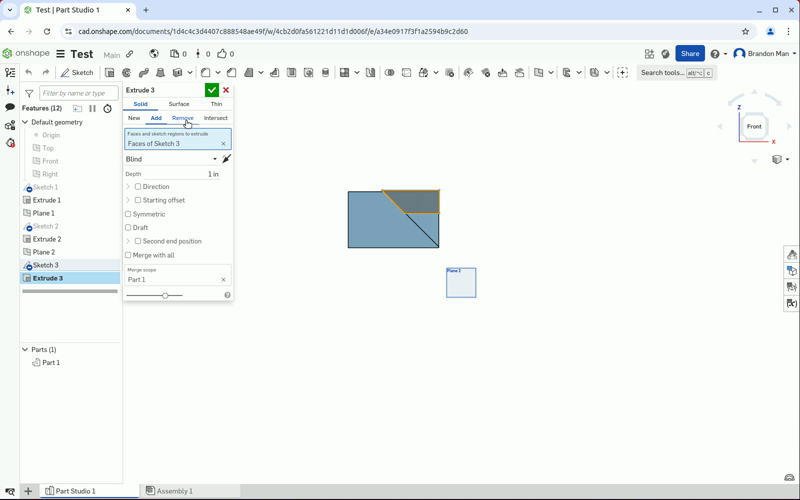
click(186, 120)
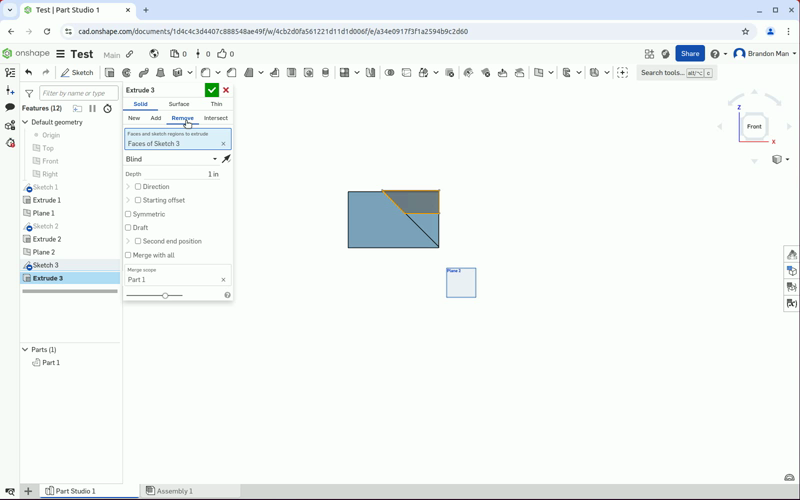
key(tab, 4)
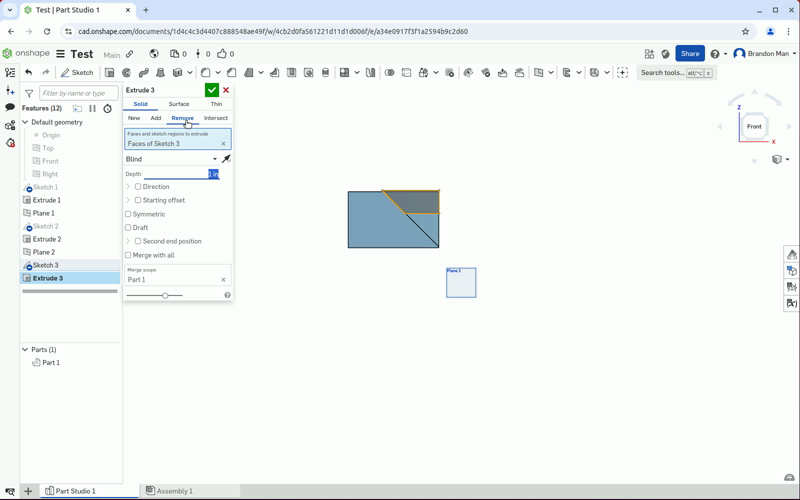
text(6.981)
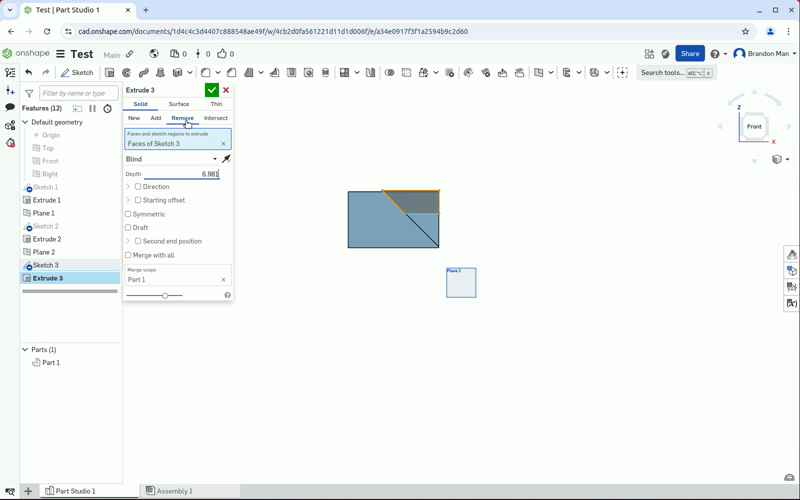
key(tab, 6)
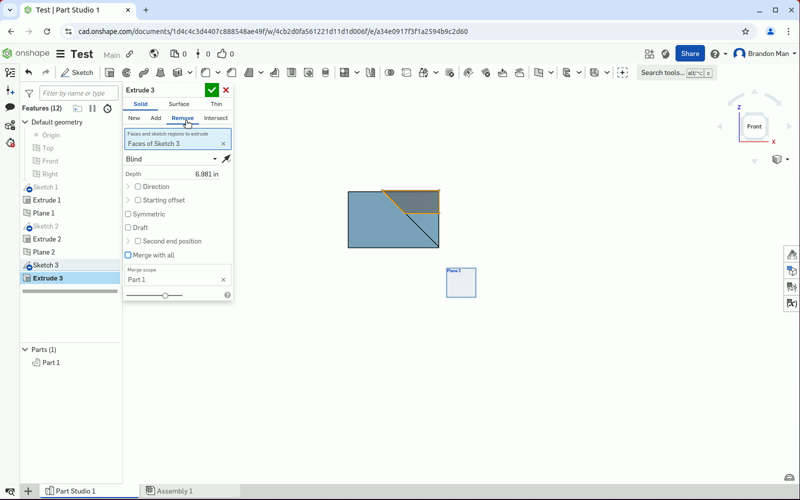
key(space)
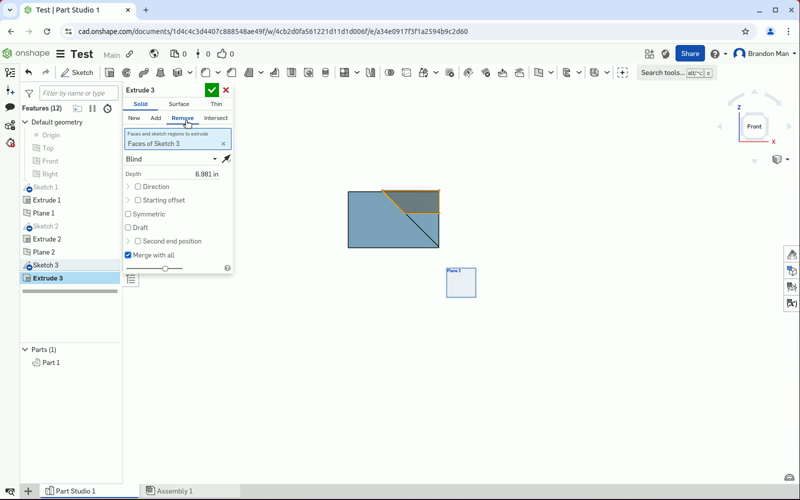
key(enter)
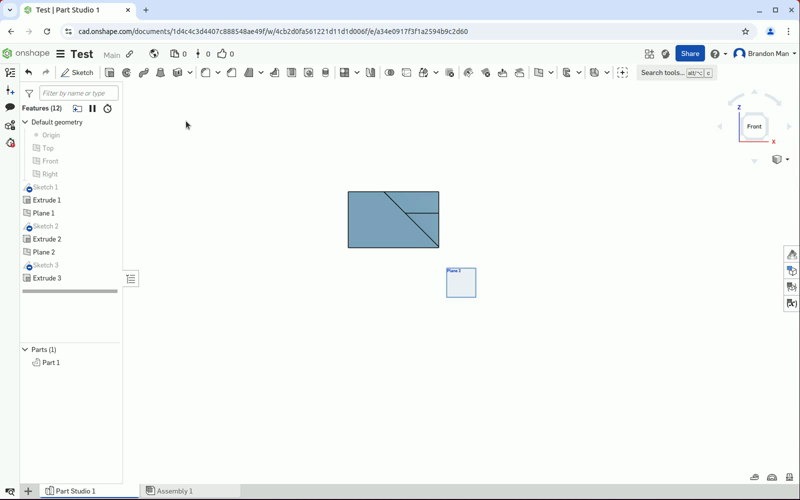
key(shift+h)
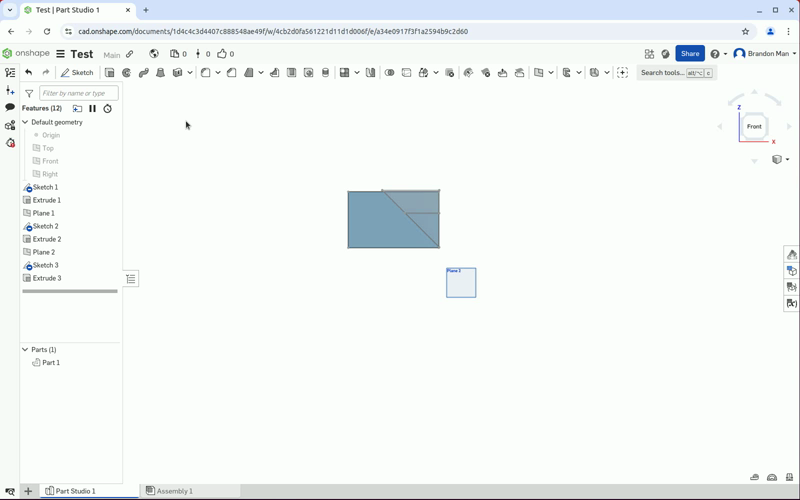
key(shift+h)
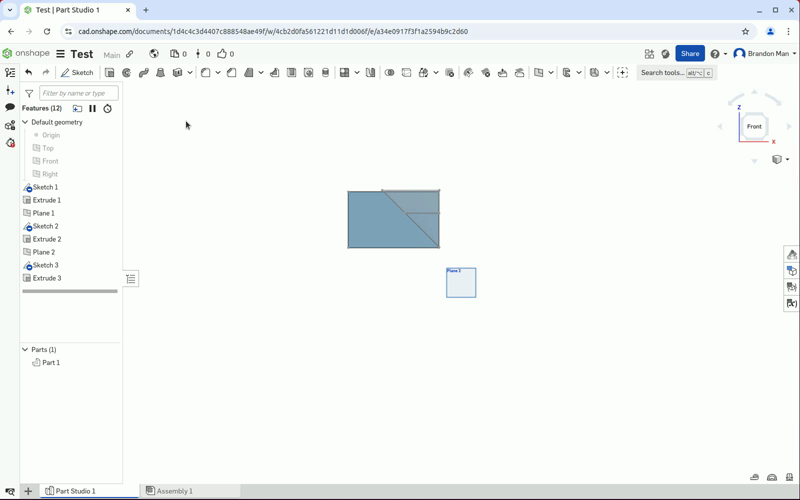
key(shift+7)
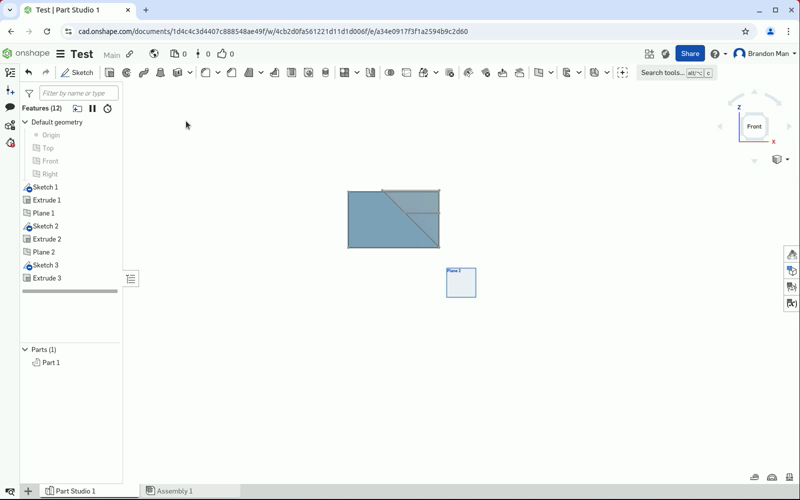
key(left, 2)
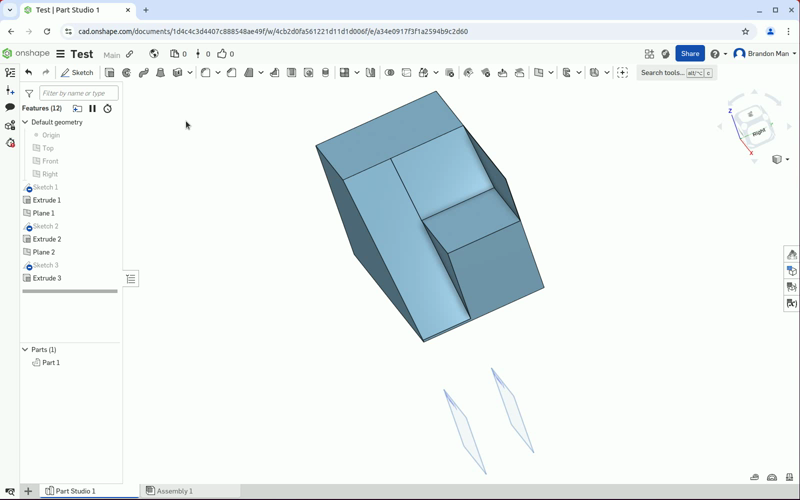
key(down, 2)
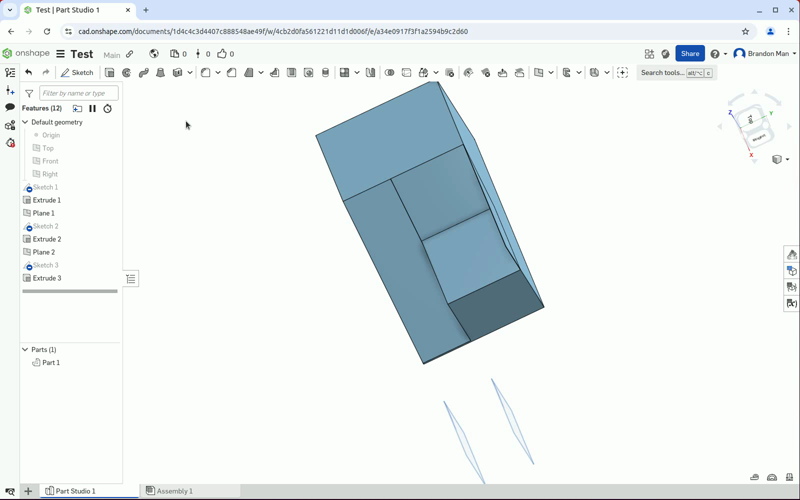
key(up, 2)
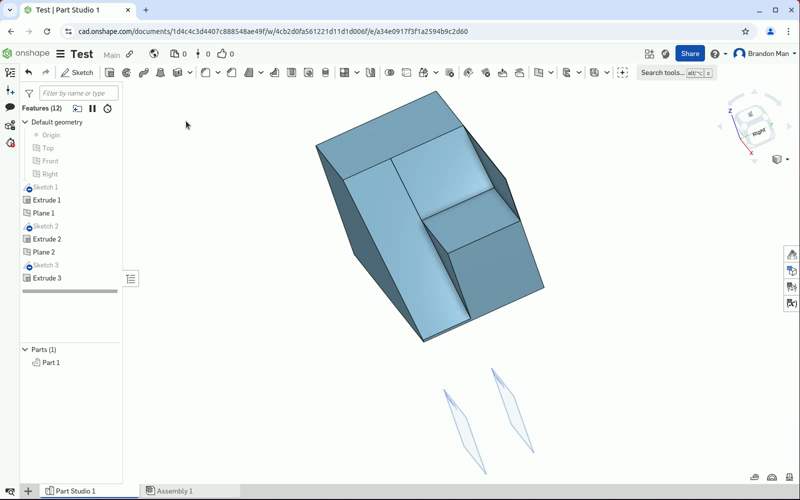
key(right, 2)
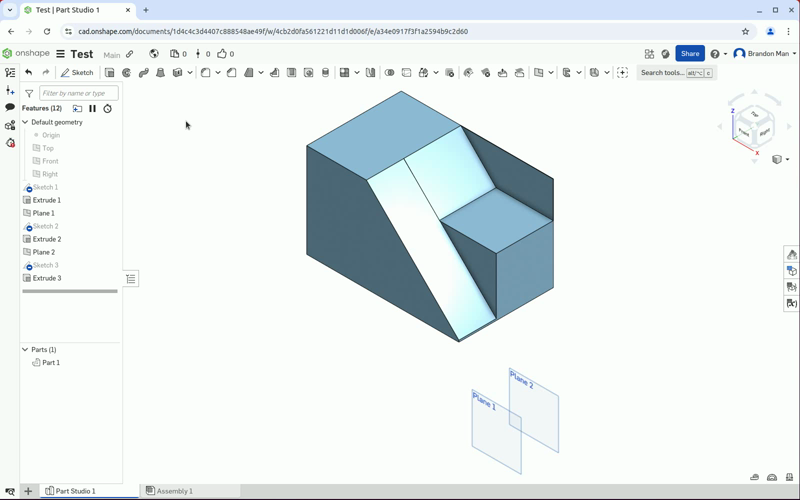
mouse_move(73, 189)
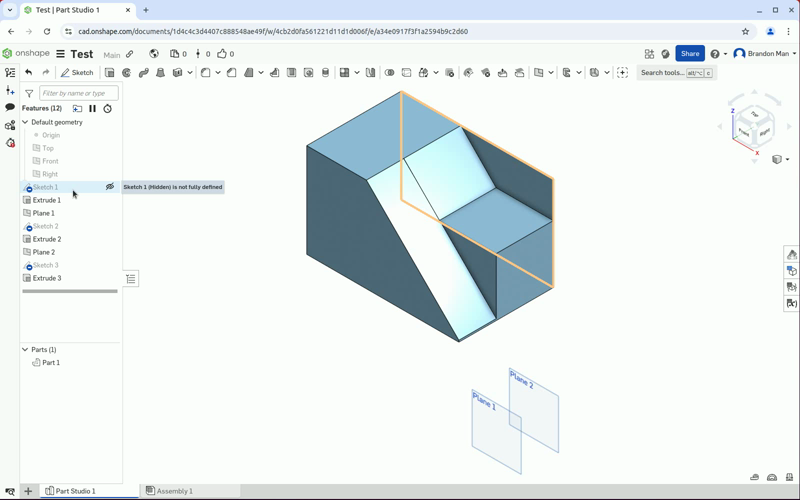
click(73, 189)